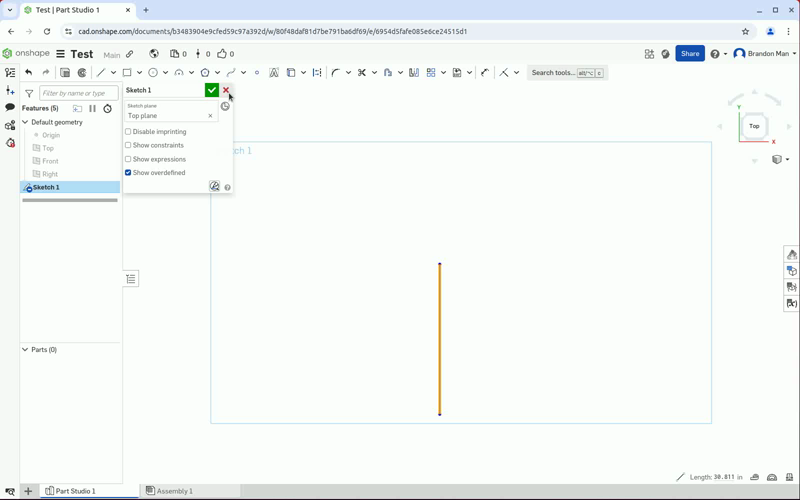
key(shift+h)
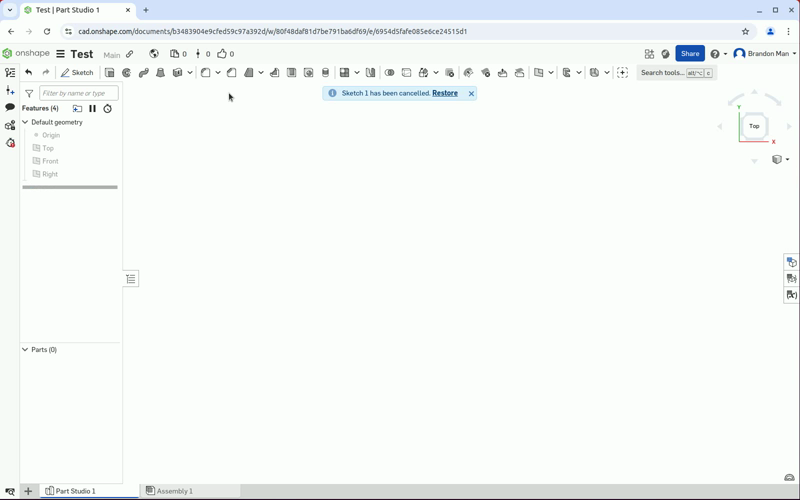
mouse_move(73, 352)
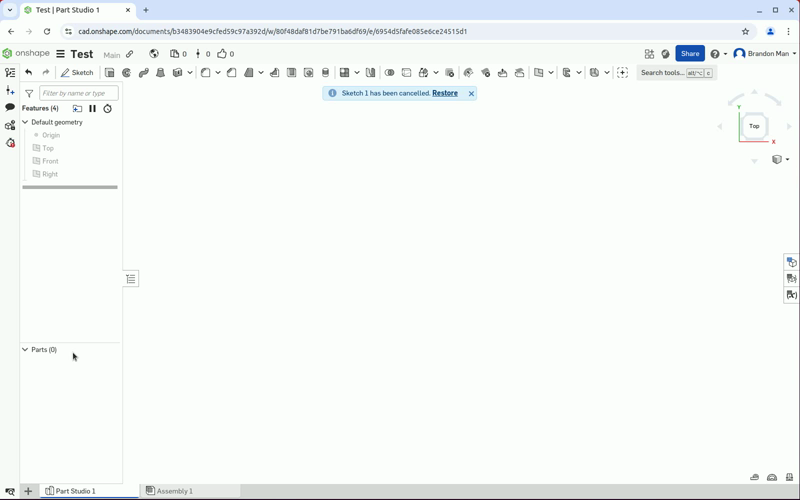
key(y)
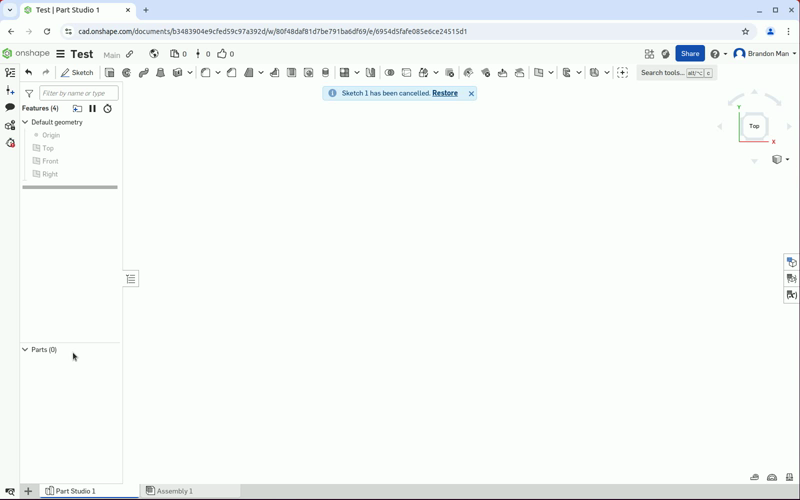
key(shift+p)
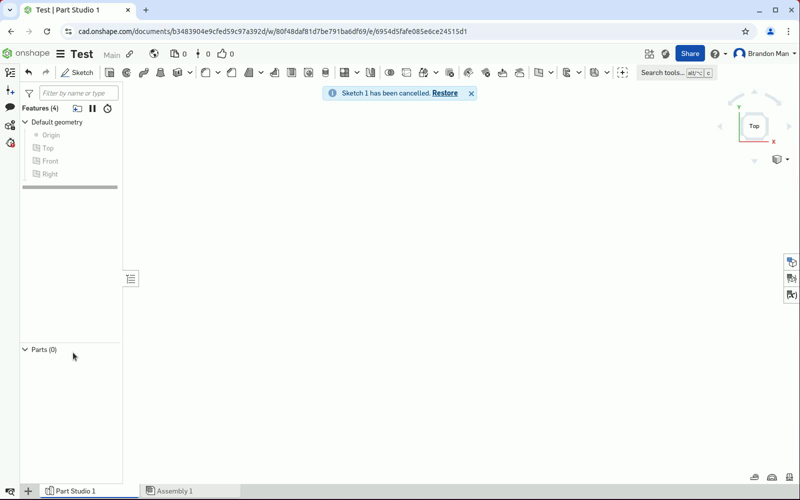
key(space)
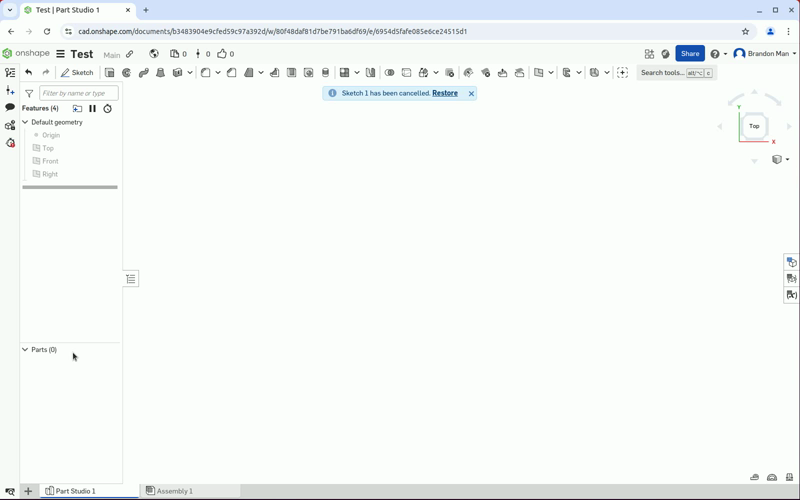
key_down(shift)
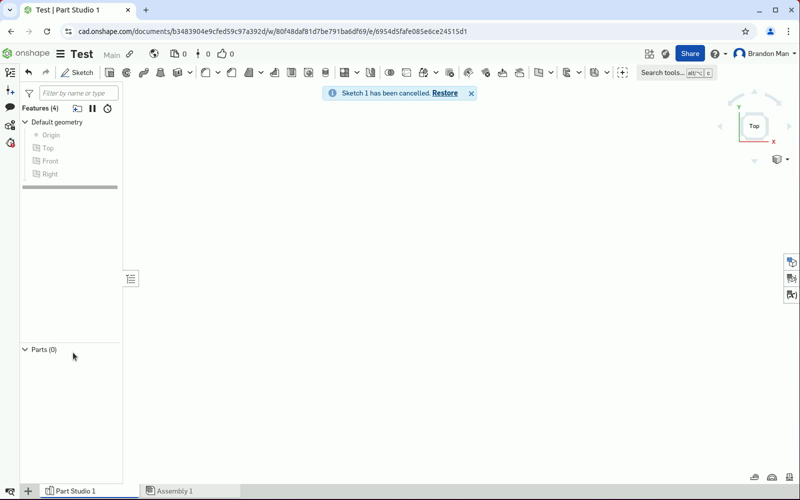
key(up)
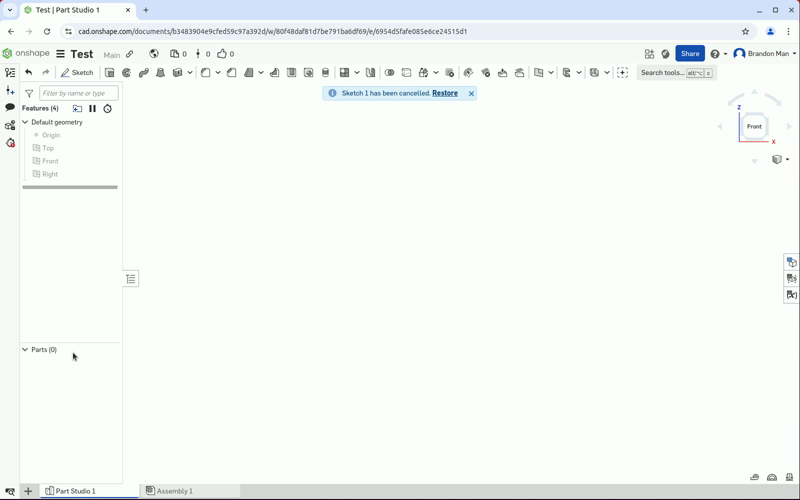
key_up(shift)
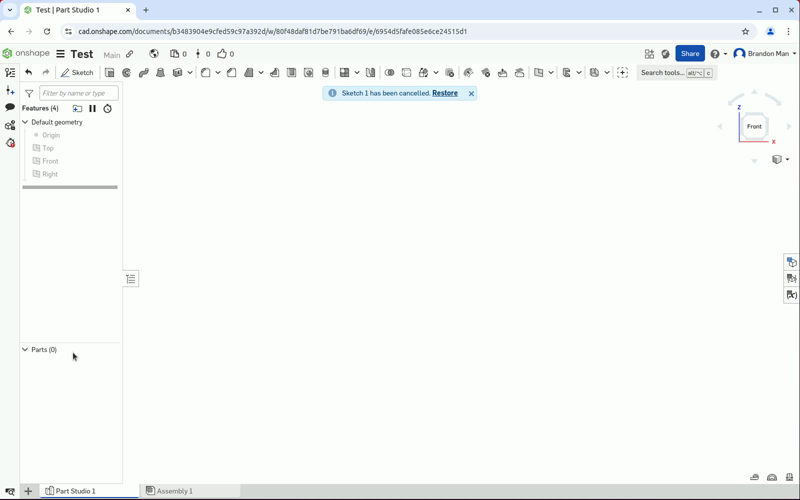
mouse_move(73, 352)
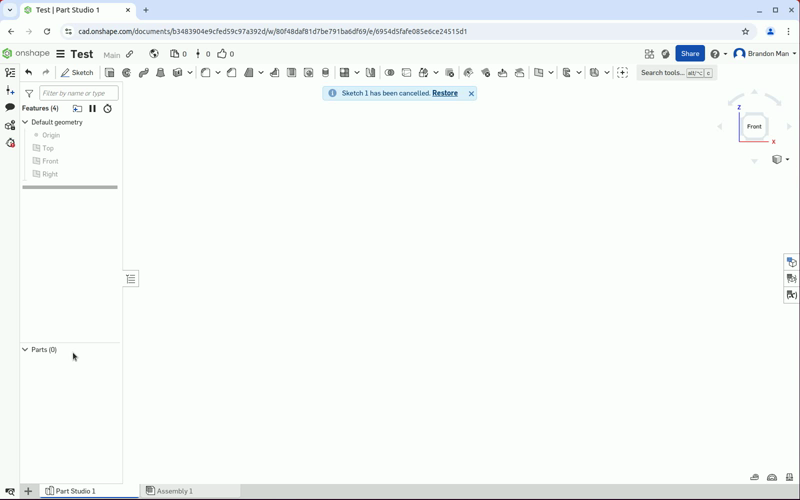
key(shift+y)
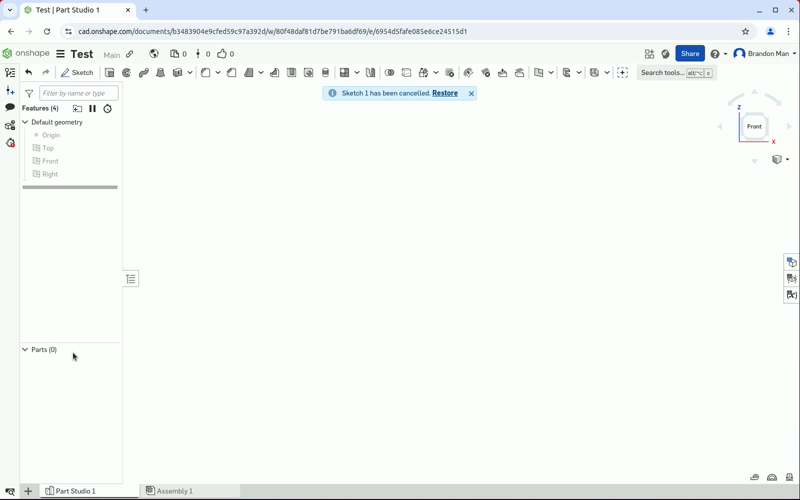
key(shift+s)
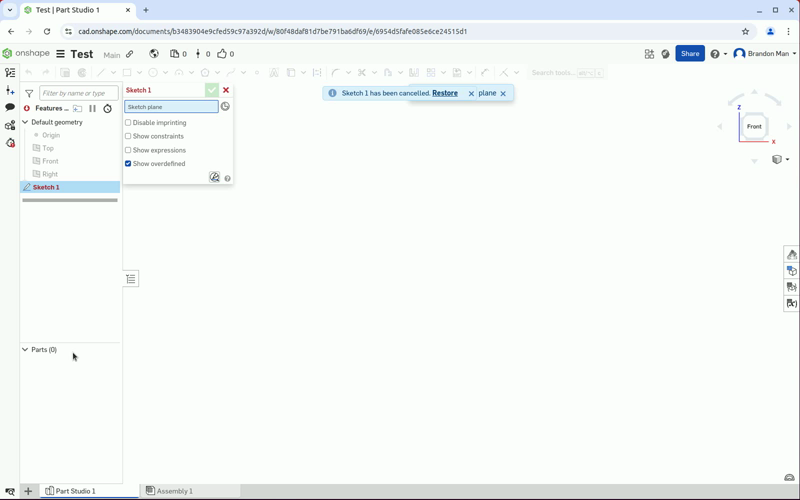
mouse_move(73, 163)
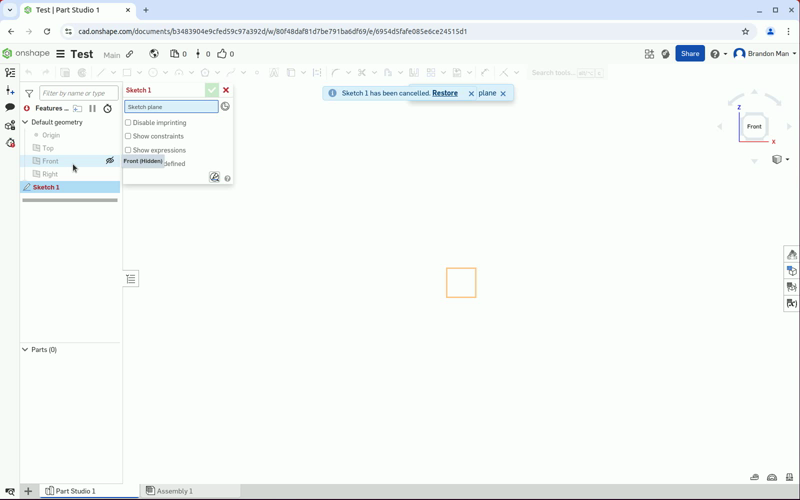
click(73, 163)
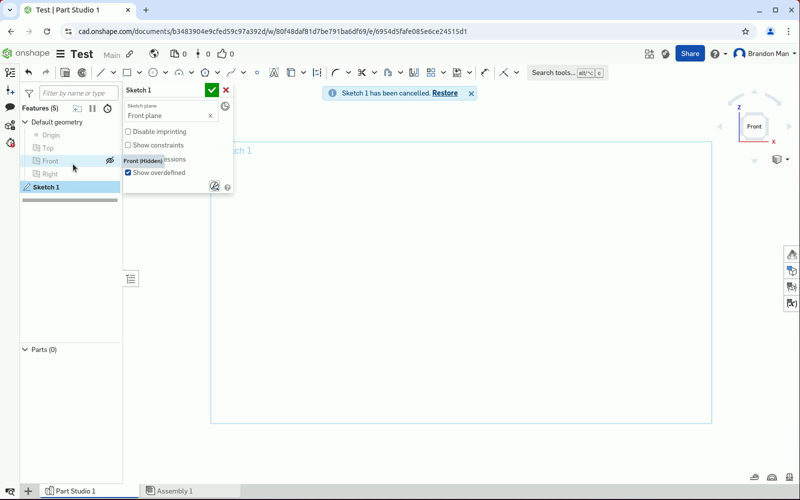
mouse_move(73, 352)
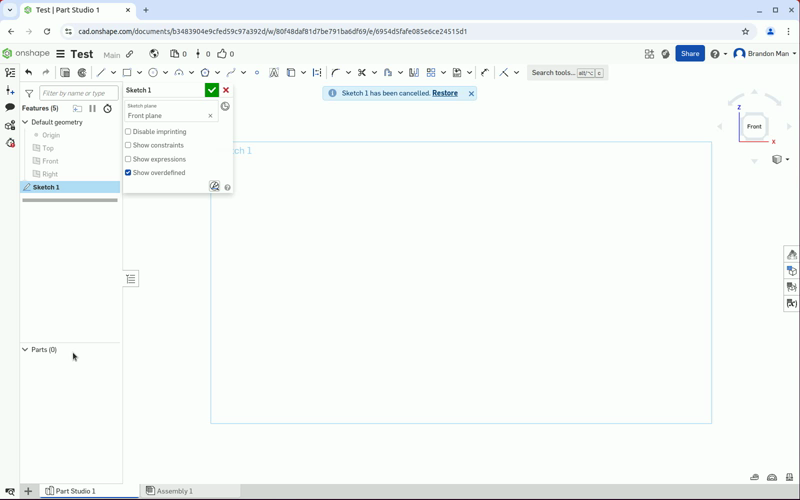
key(y)
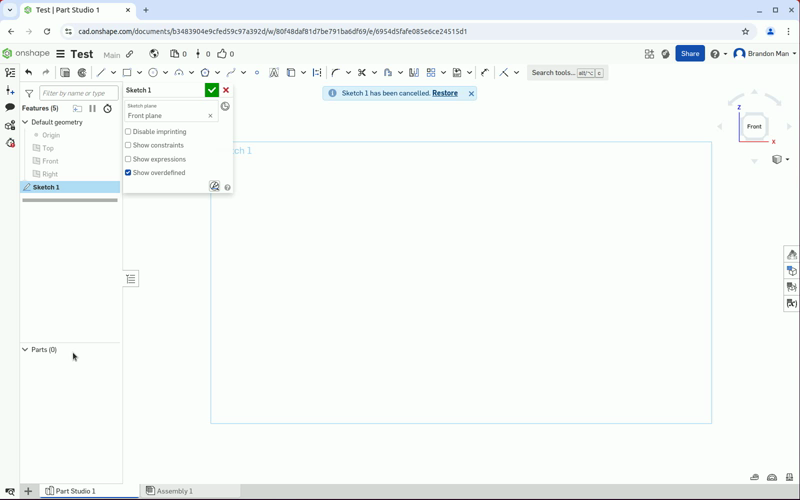
key(c)
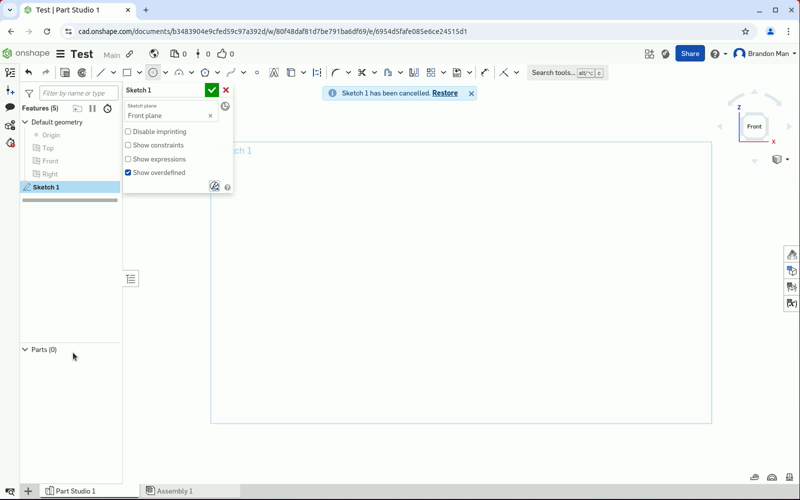
key_down(shift)
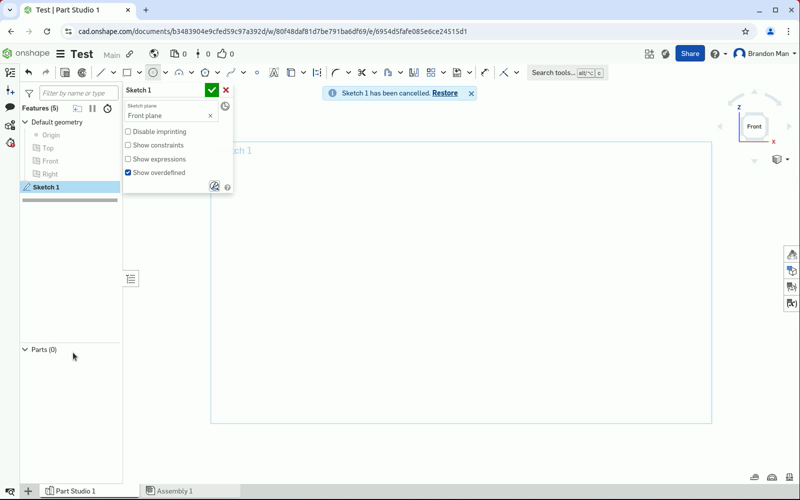
mouse_move(460, 282)
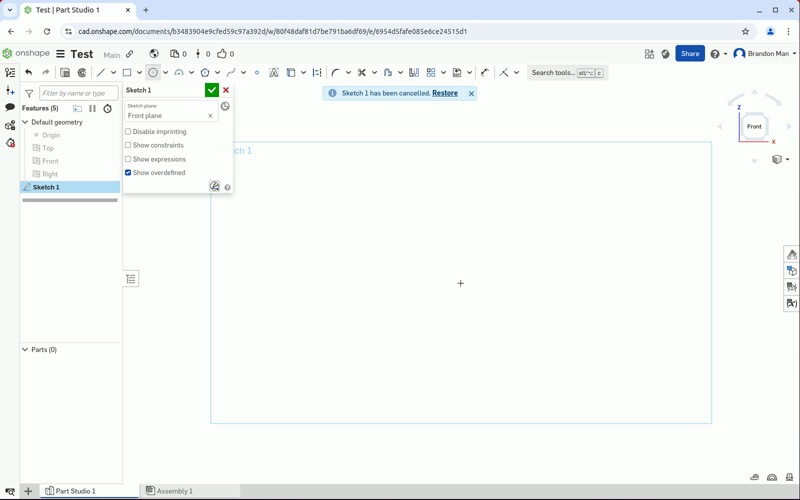
click(460, 282)
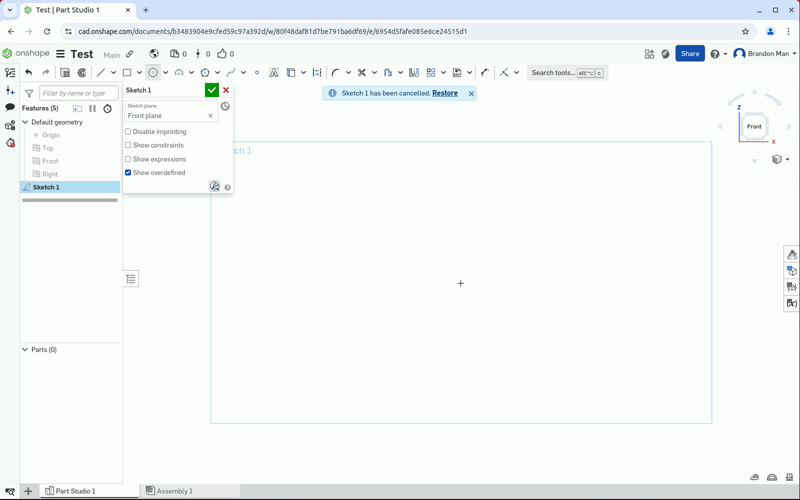
key_up(shift)
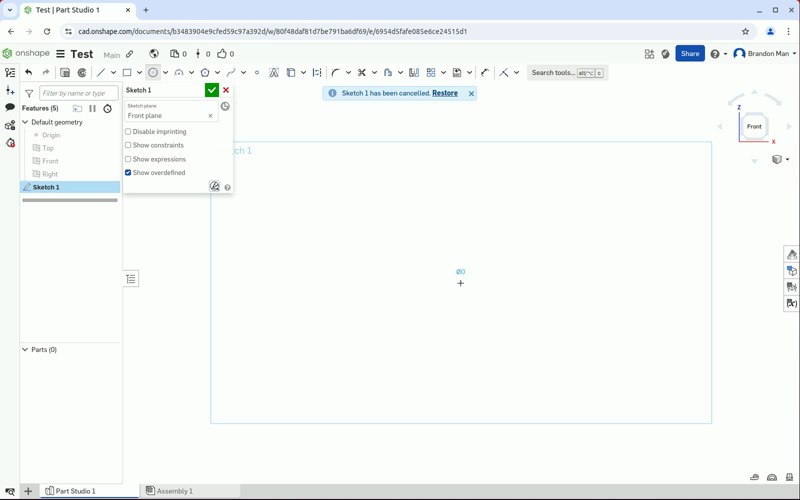
mouse_move(465, 282)
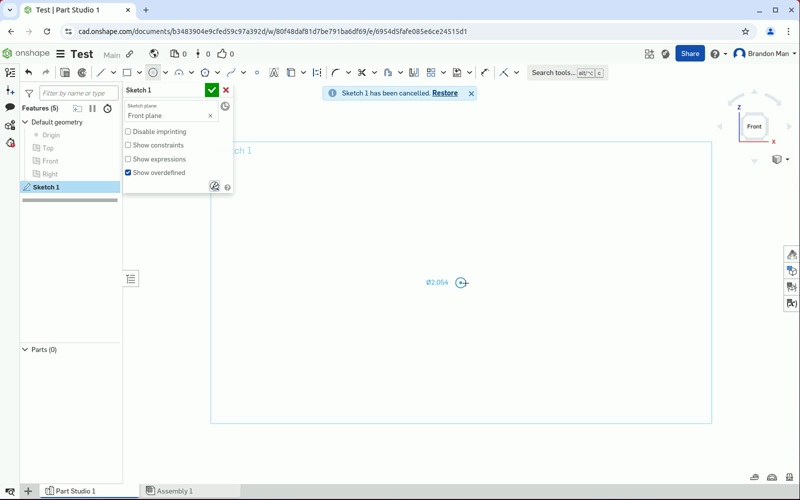
click(465, 282)
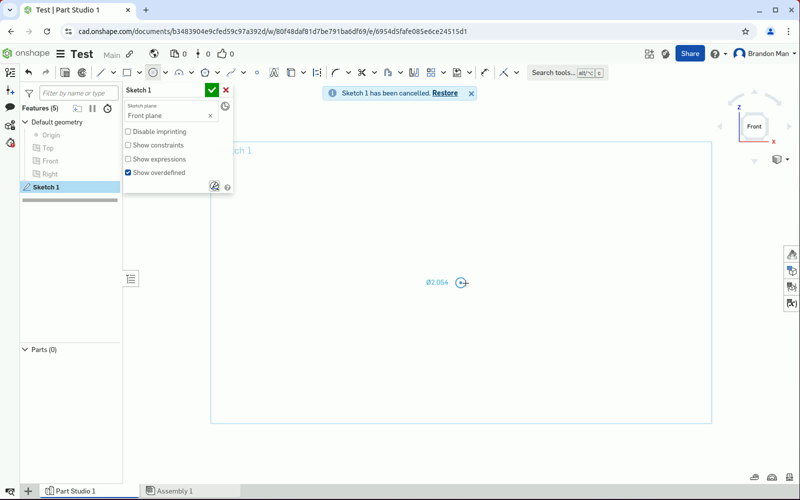
key(esc)
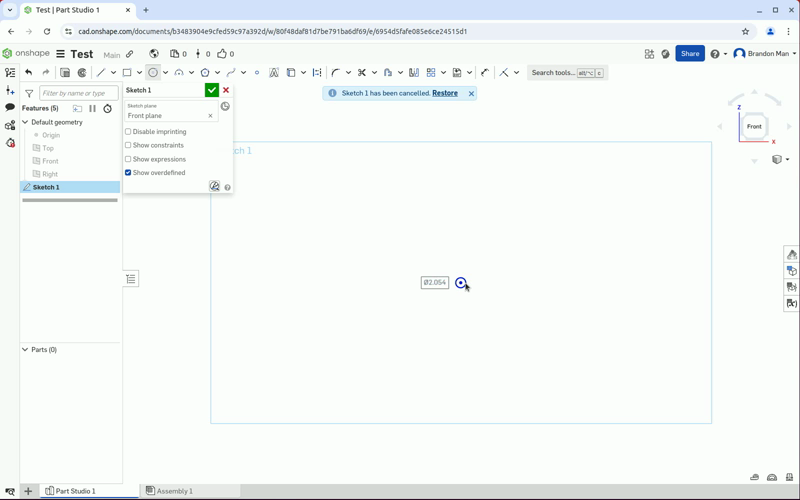
mouse_move(464, 283)
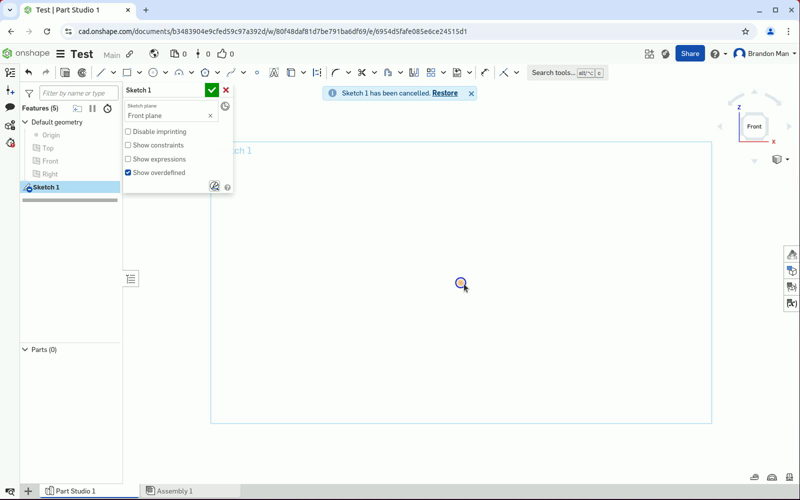
scroll(6)
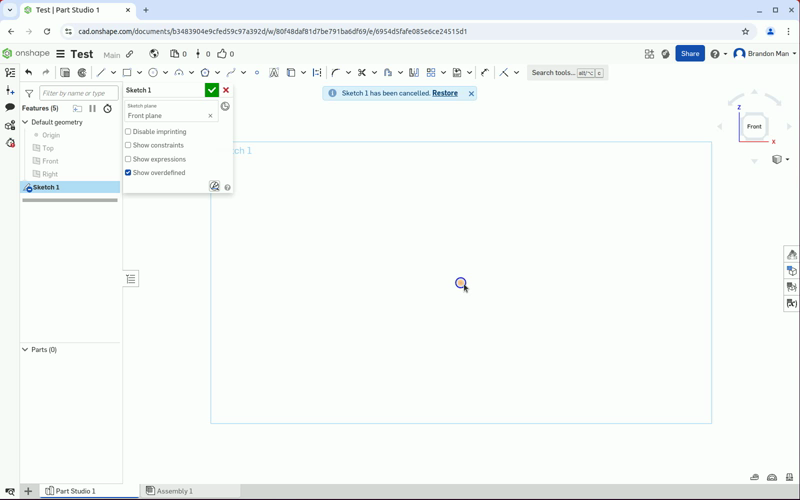
scroll(6)
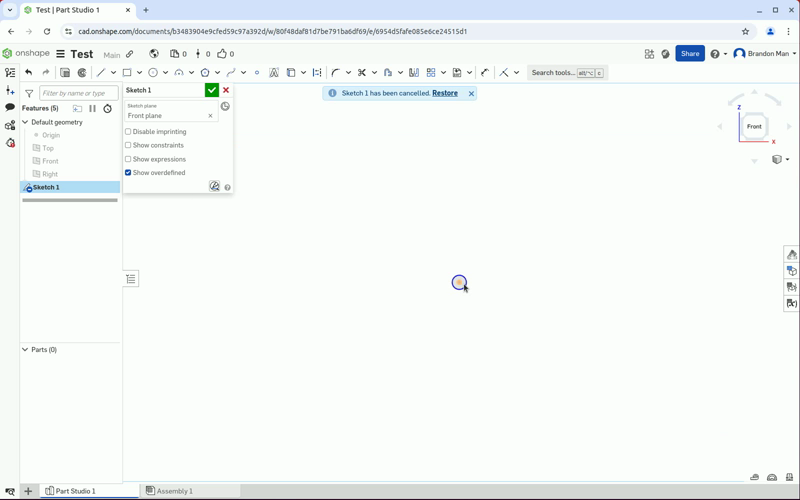
scroll(6)
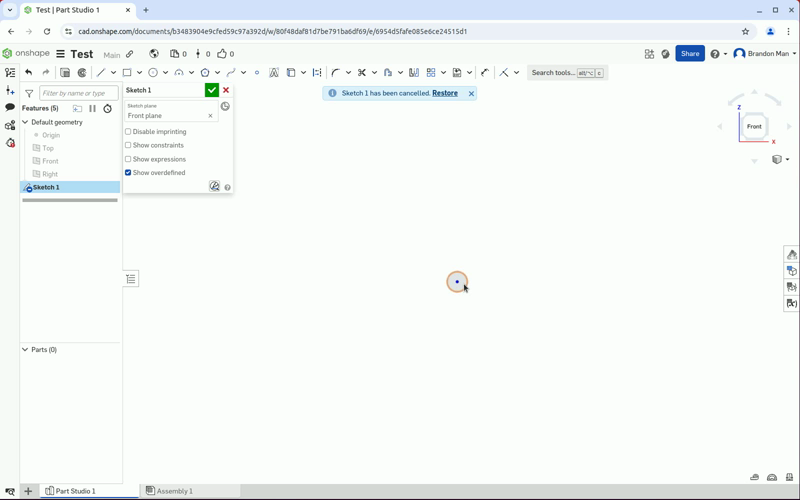
scroll(6)
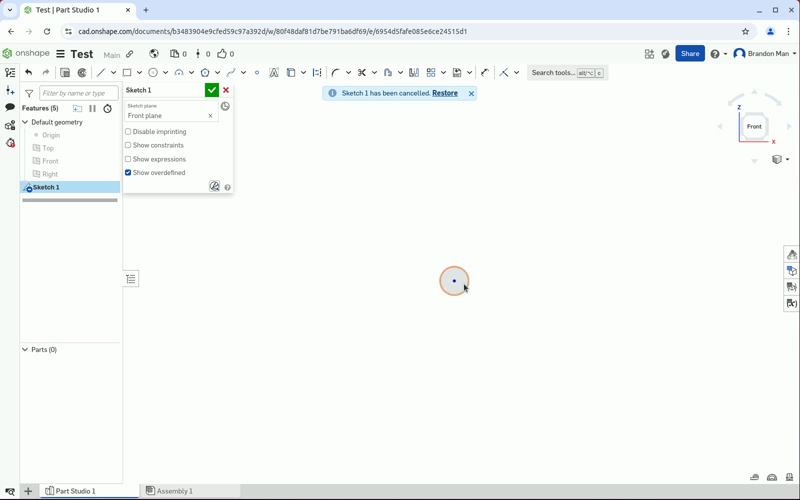
scroll(6)
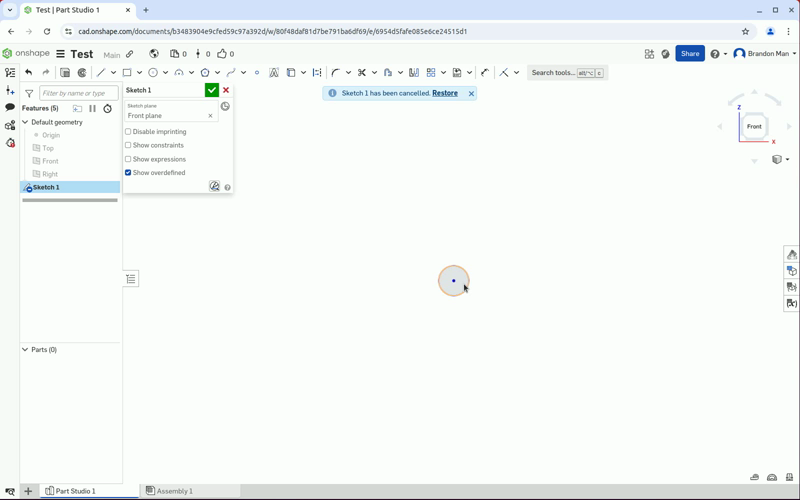
scroll(6)
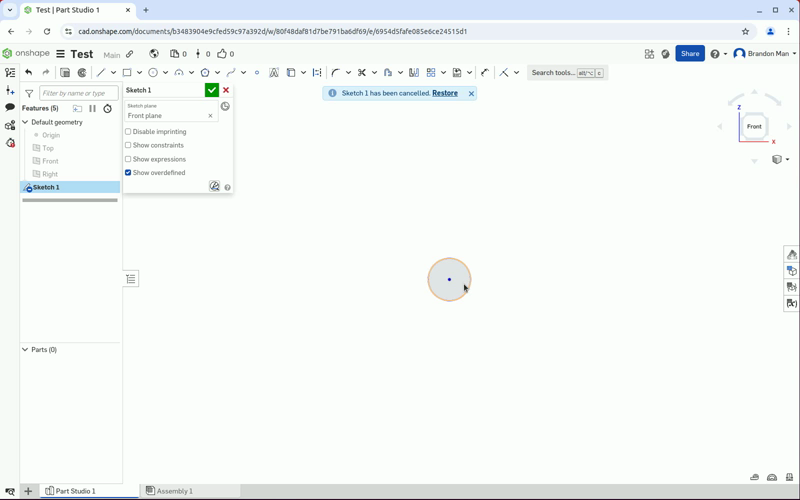
scroll(6)
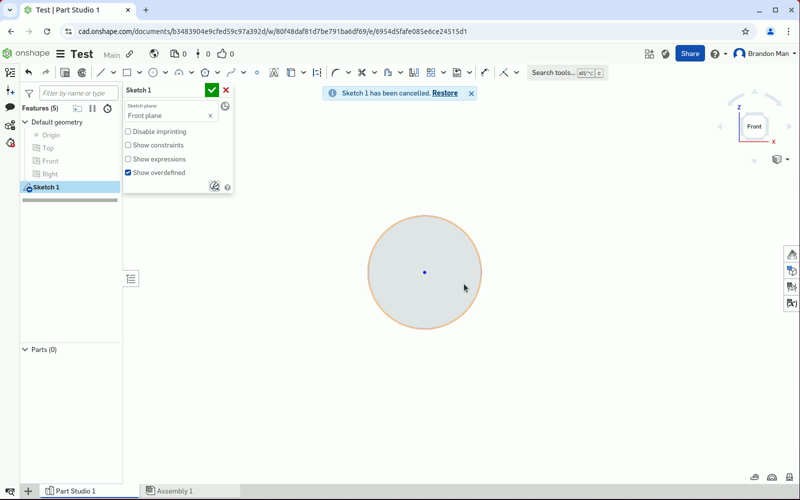
click(464, 283)
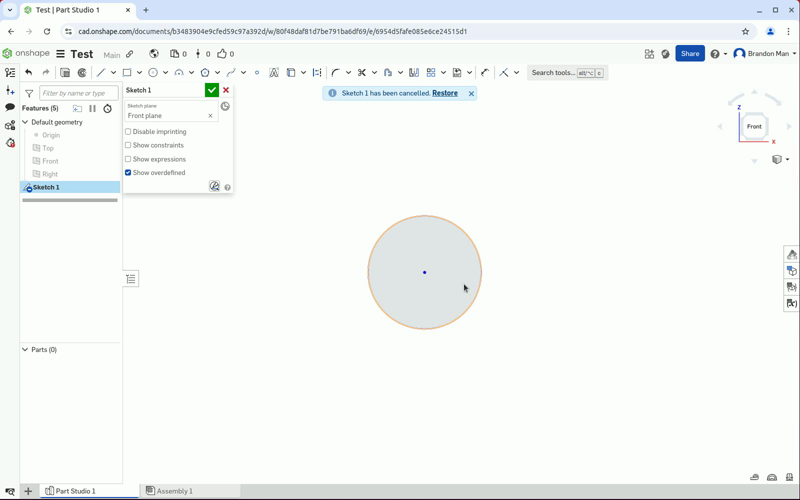
scroll(-6)
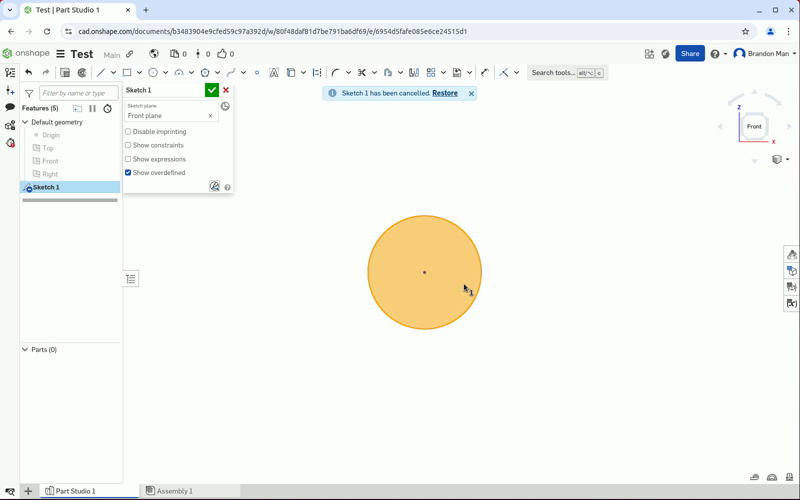
scroll(-6)
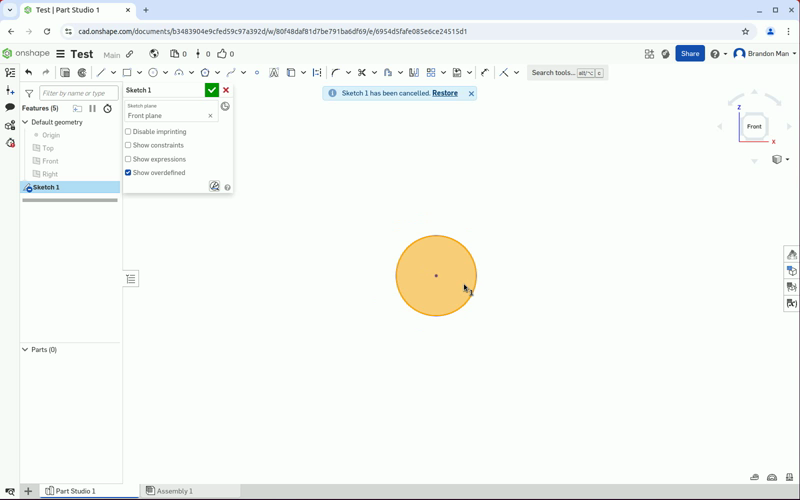
scroll(-6)
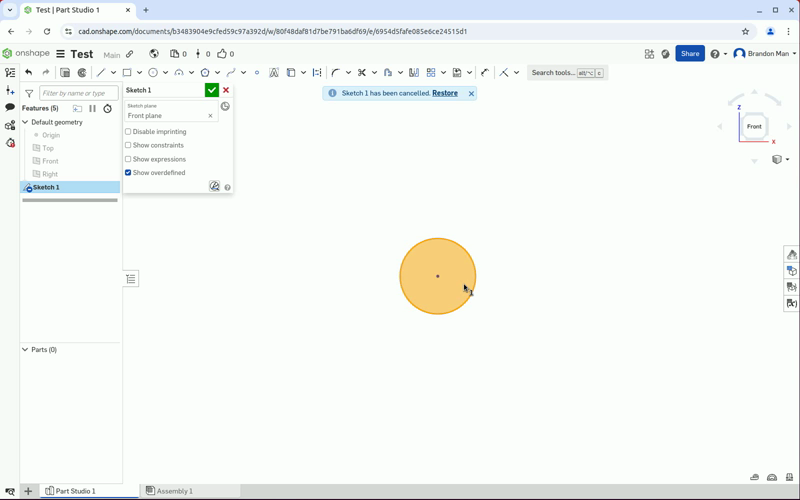
scroll(-6)
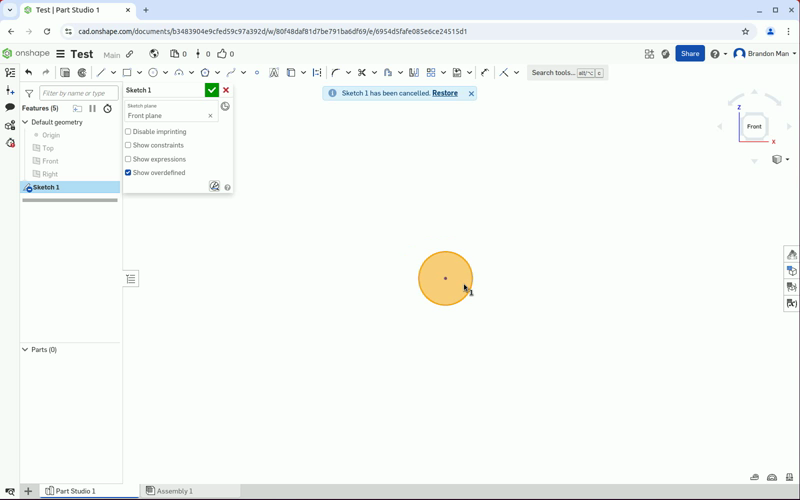
scroll(-6)
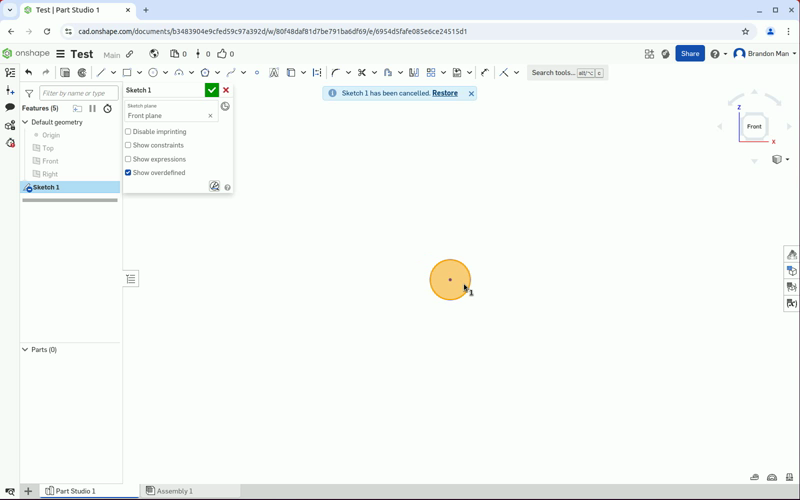
scroll(-6)
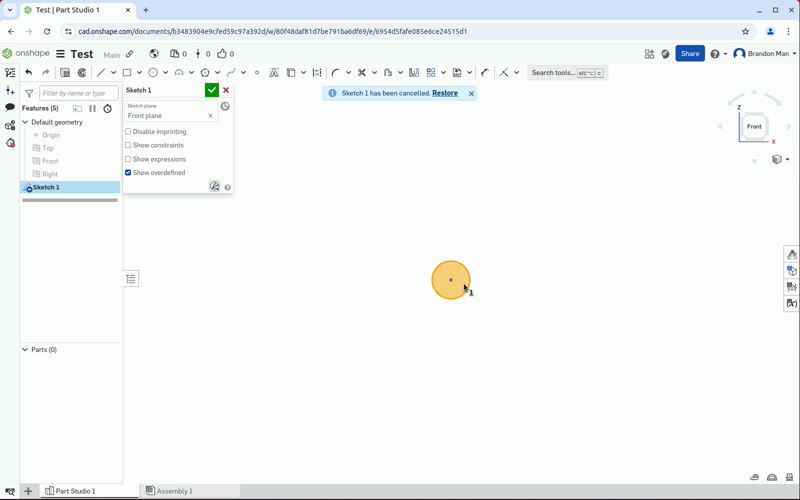
scroll(-6)
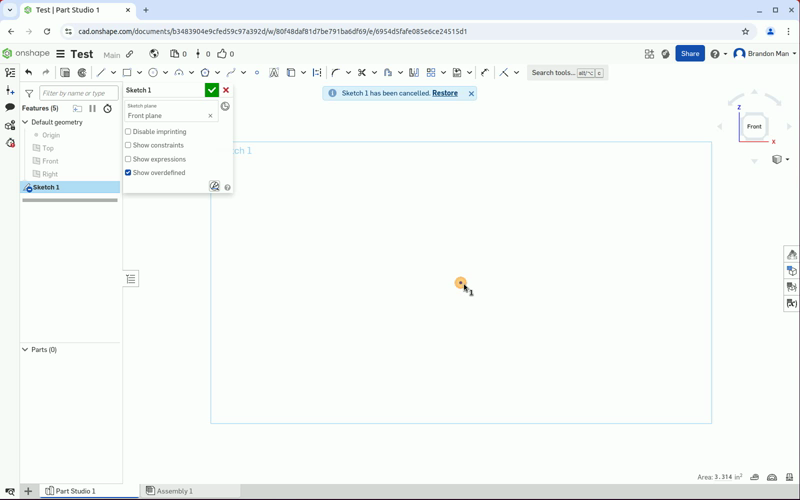
mouse_move(73, 352)
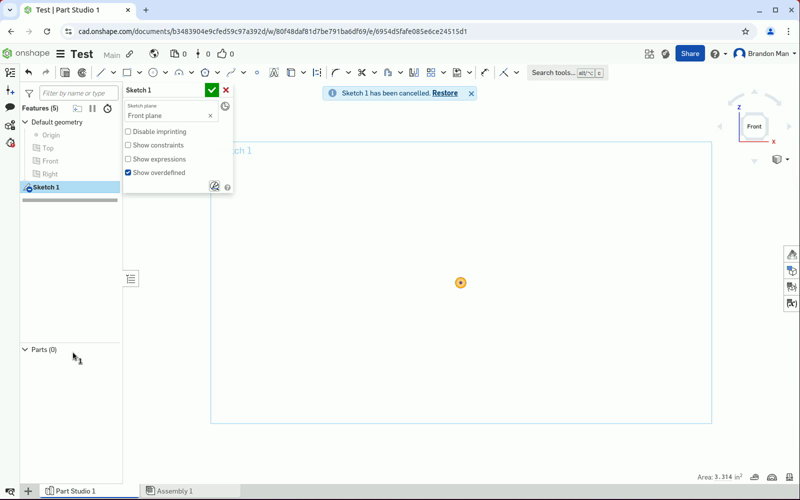
key(shift+y)
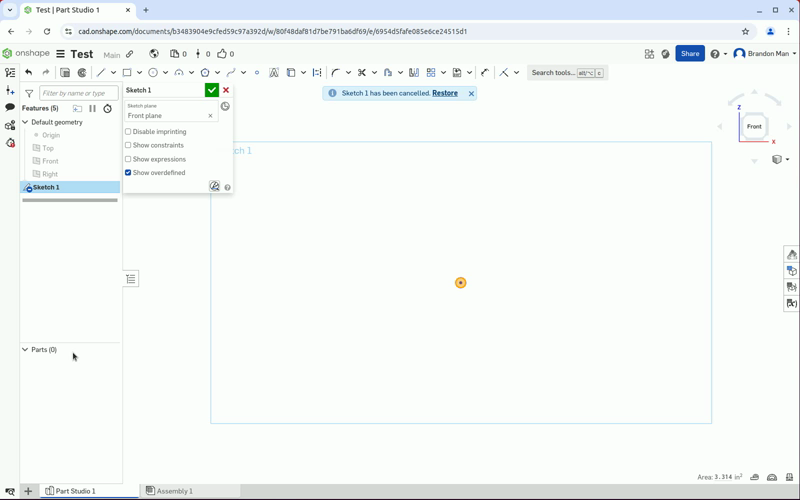
key(shift+e)
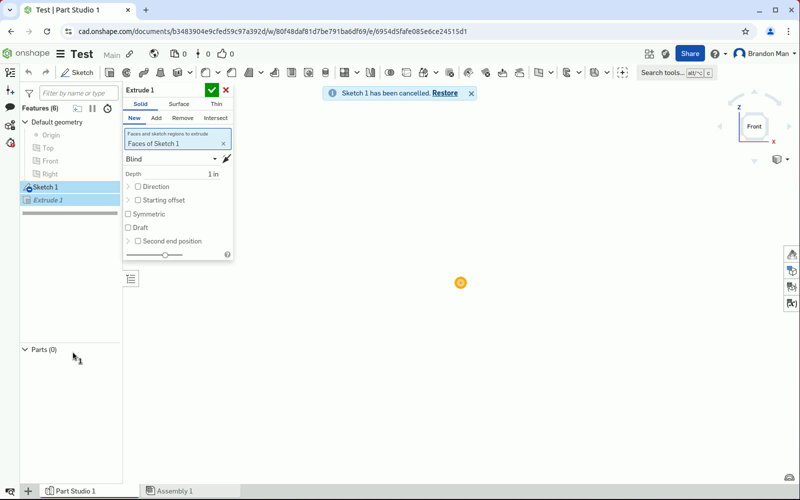
mouse_move(143, 106)
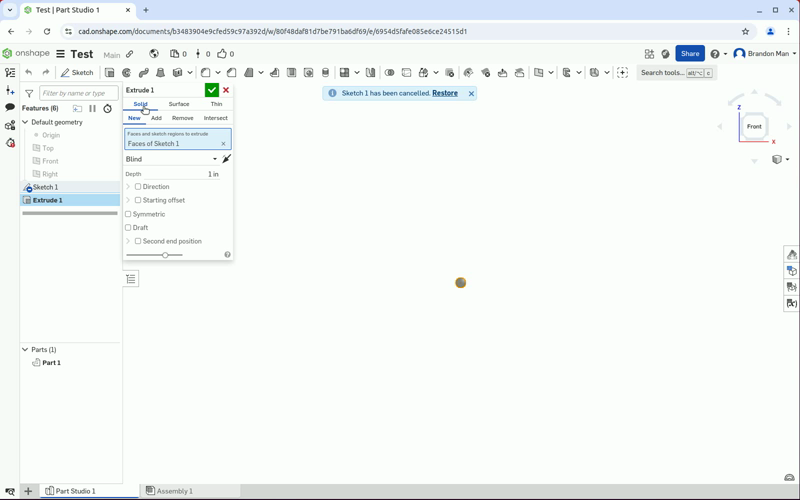
click(143, 106)
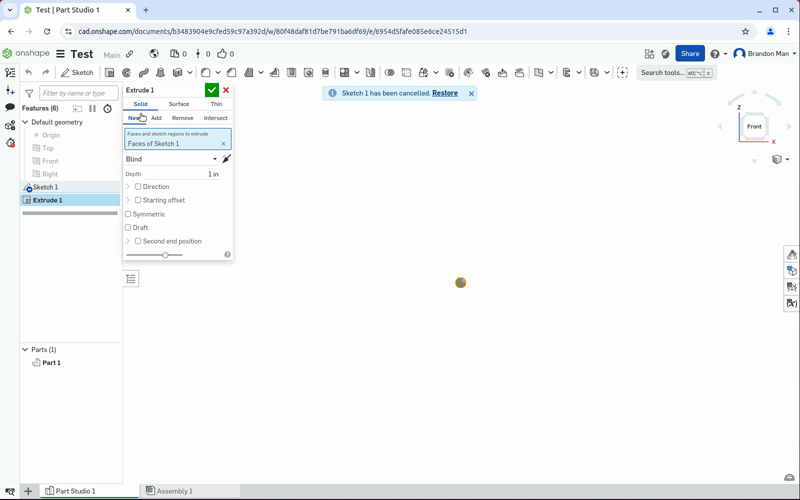
mouse_move(137, 120)
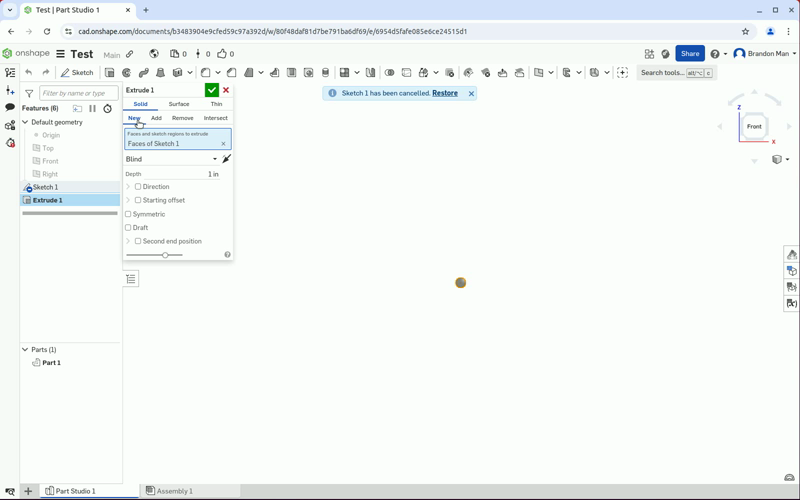
click(137, 120)
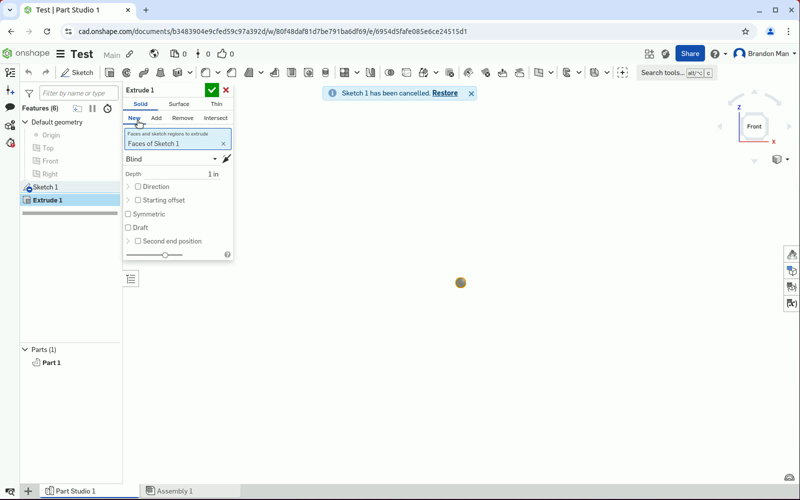
key(tab, 4)
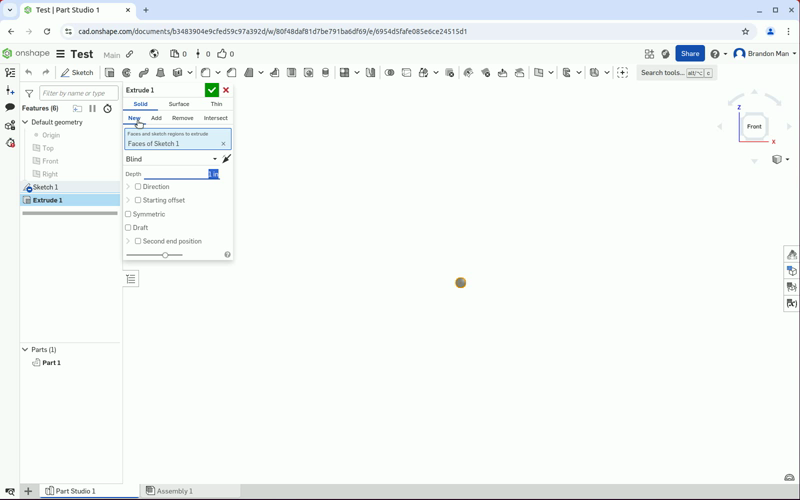
text(2.407)
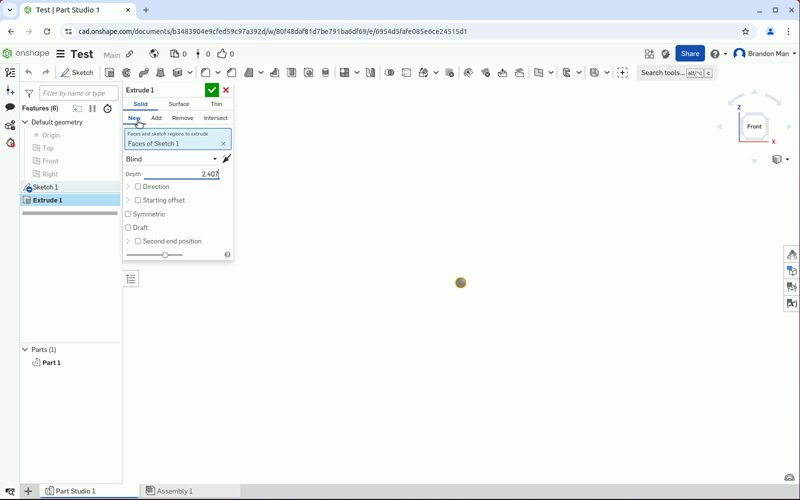
key(enter)
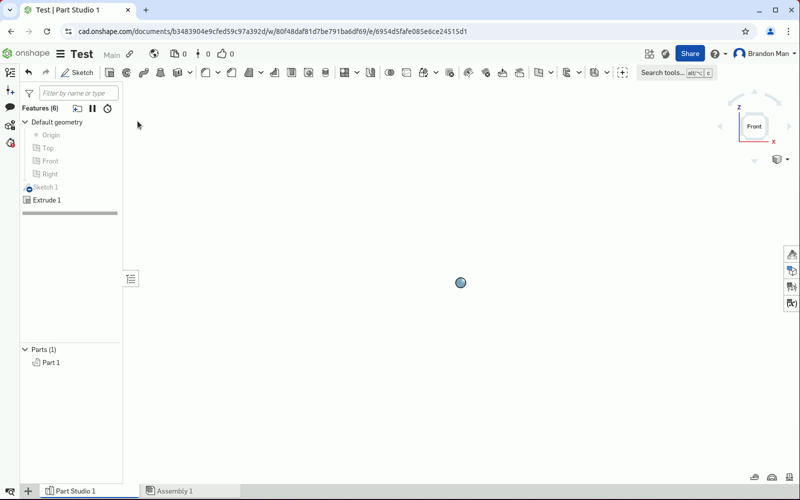
key(shift+h)
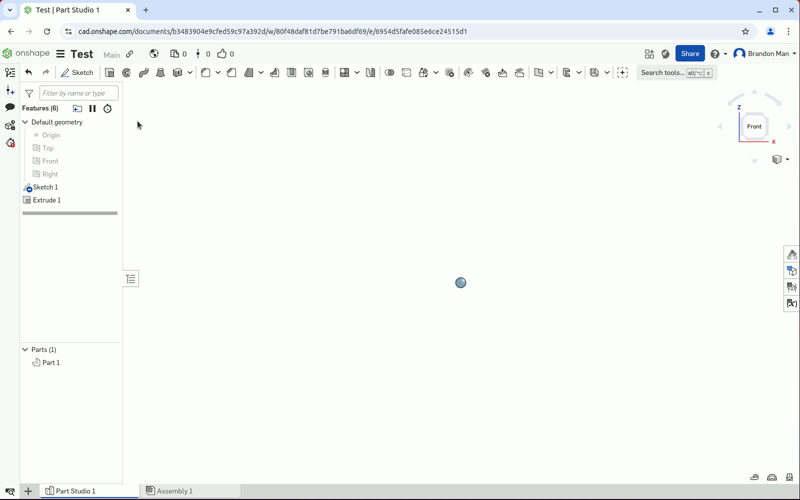
key(shift+h)
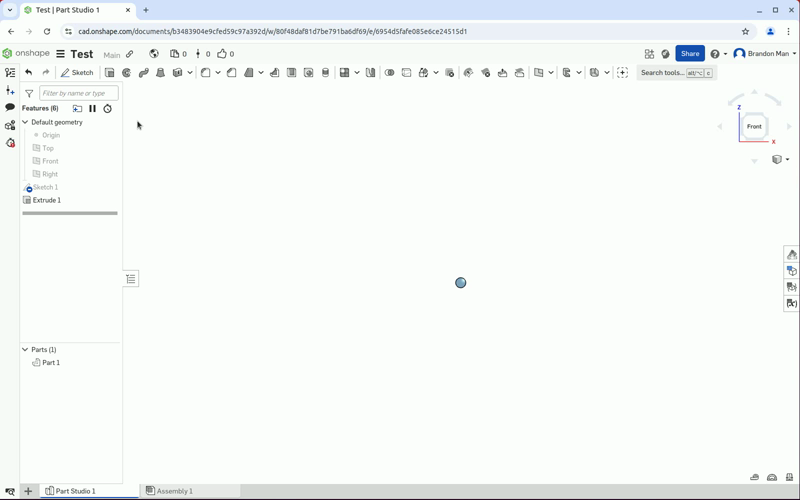
mouse_move(73, 189)
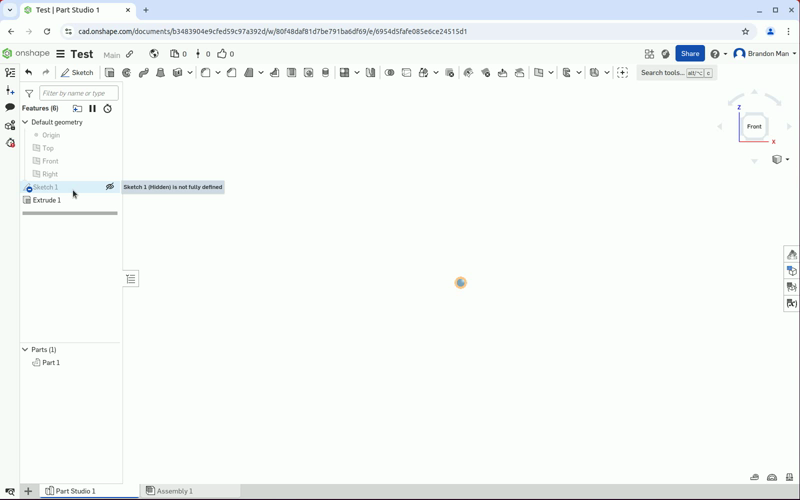
click(73, 189)
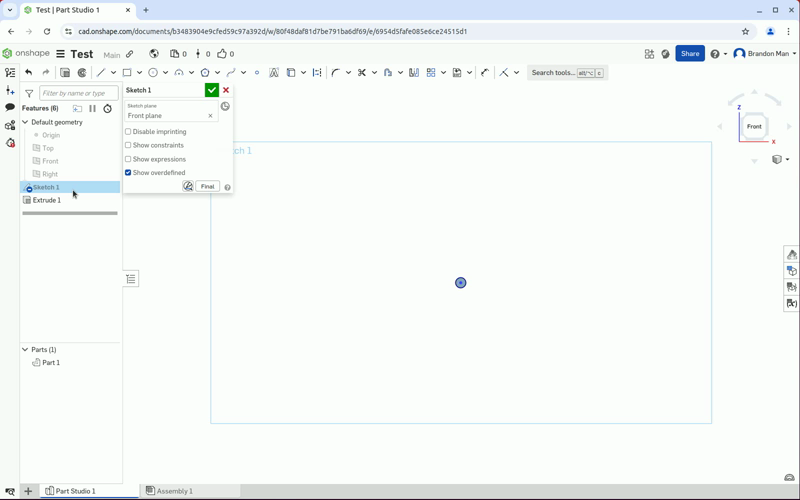
mouse_move(229, 92)
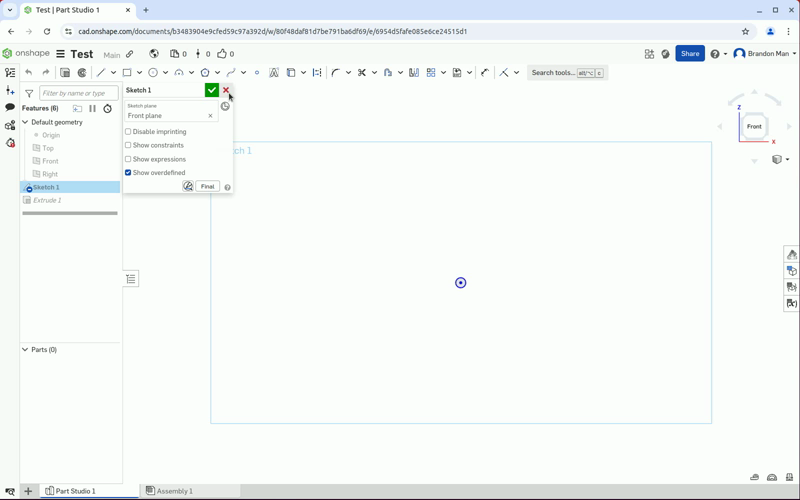
click(229, 92)
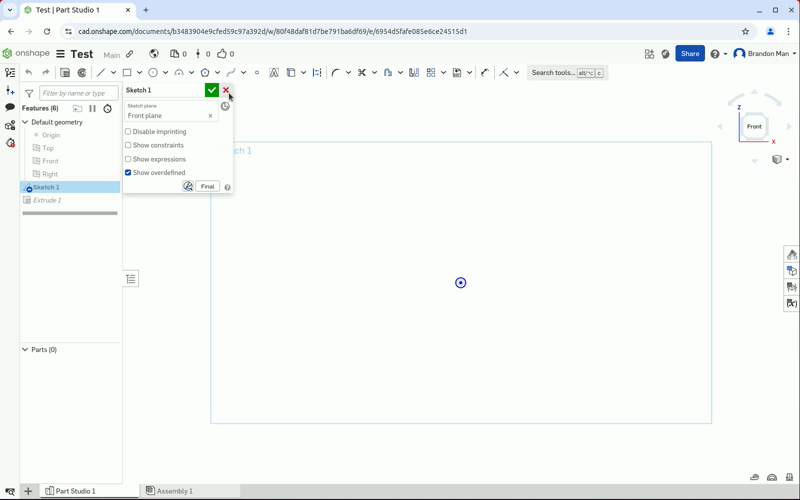
key(shift+s)
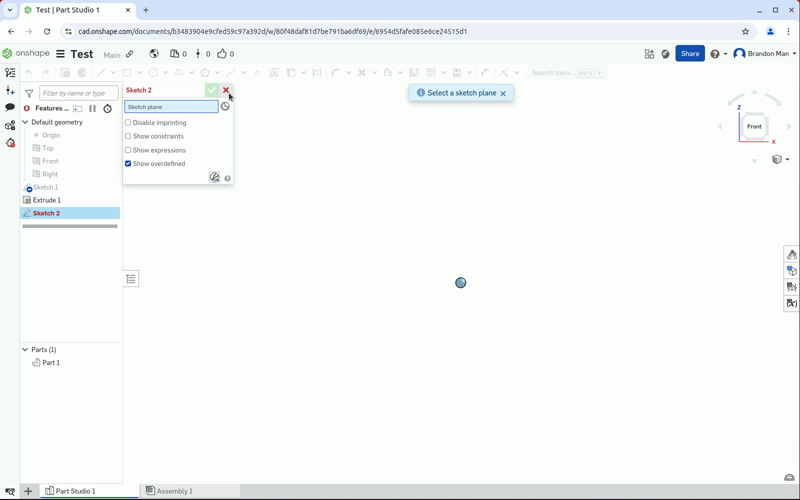
mouse_move(73, 163)
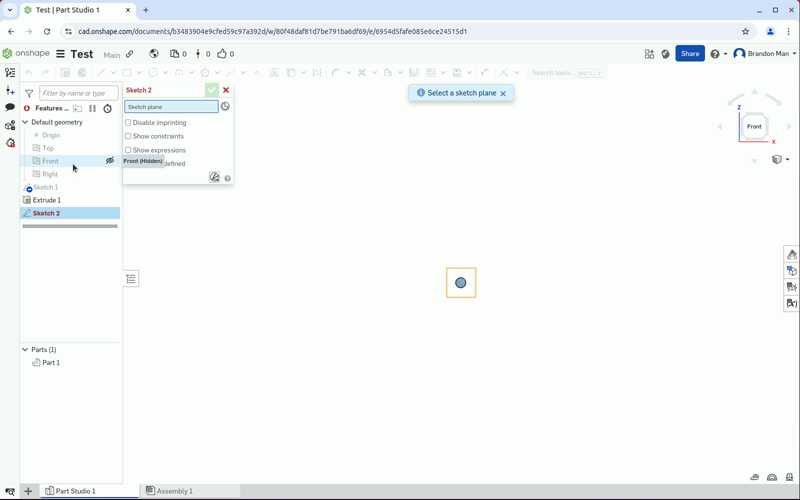
click(73, 163)
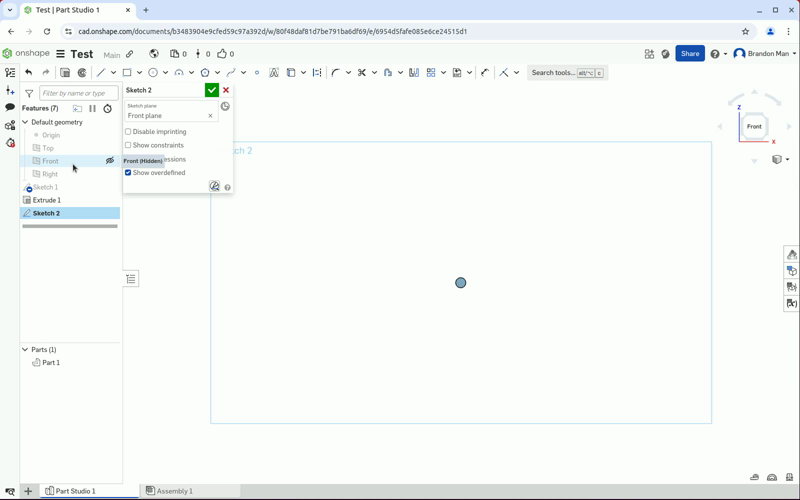
mouse_move(73, 352)
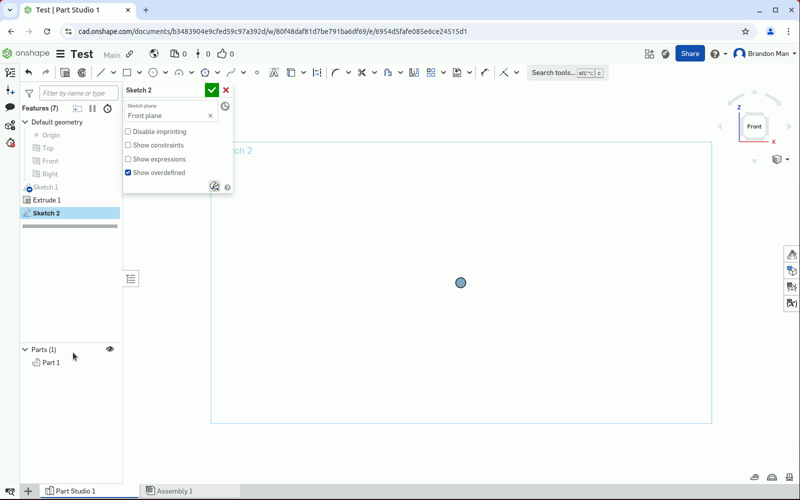
key(y)
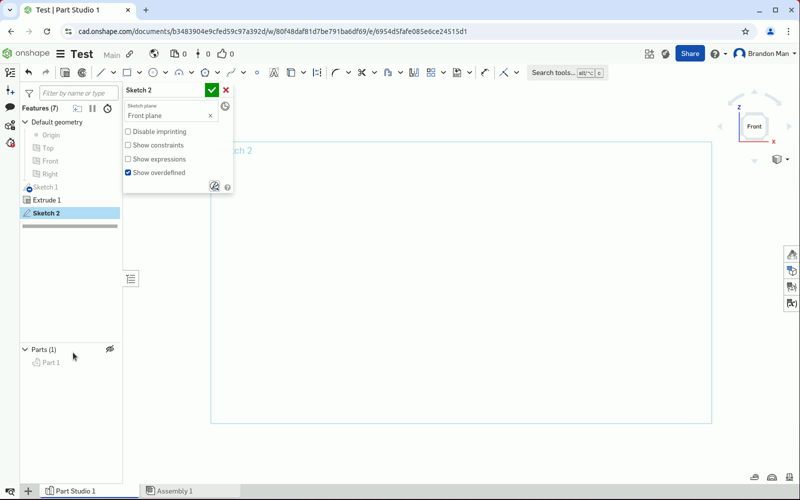
key(l)
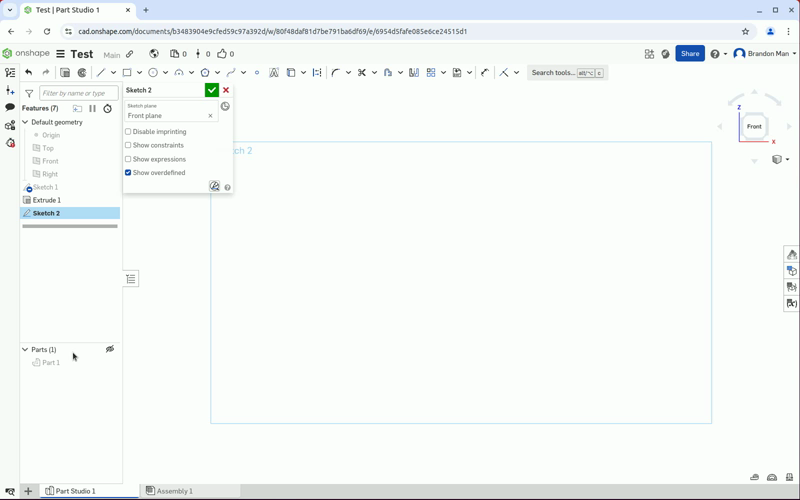
key_down(shift)
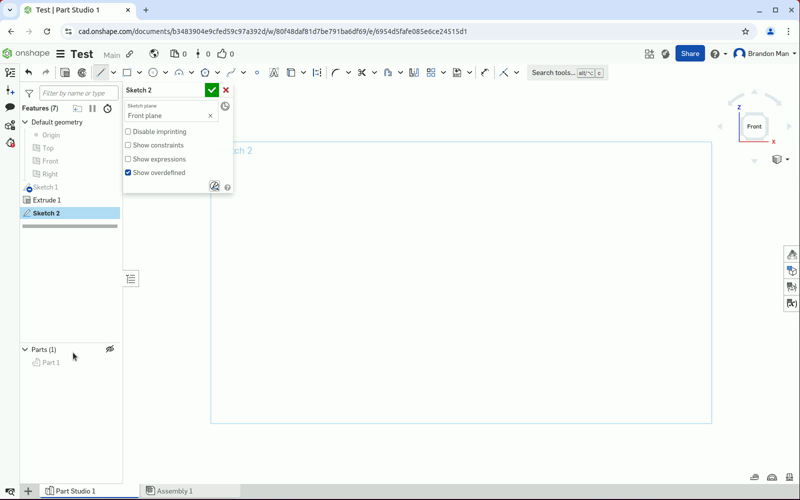
mouse_move(457, 285)
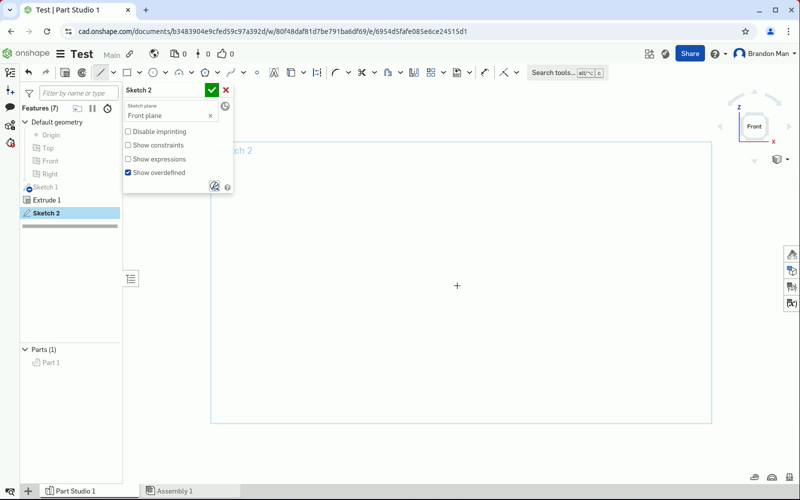
click(457, 285)
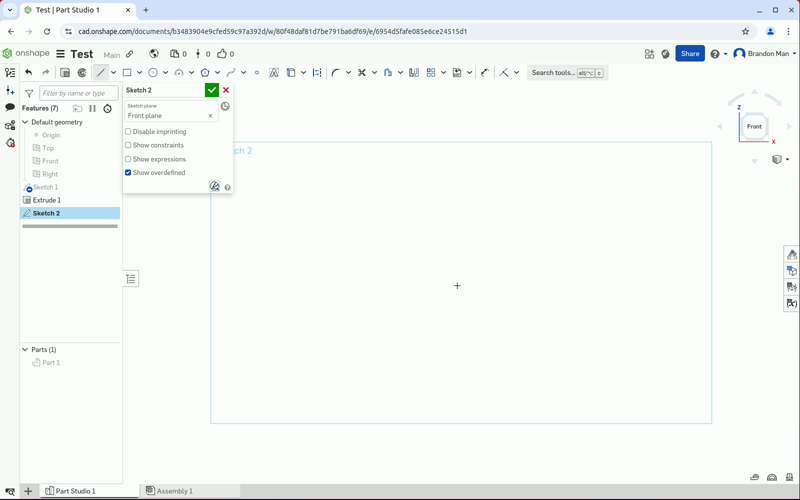
key_up(shift)
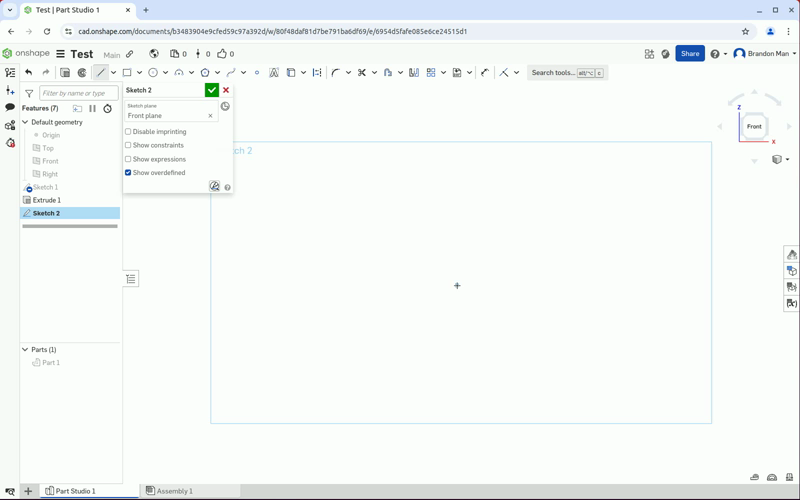
key_down(shift)
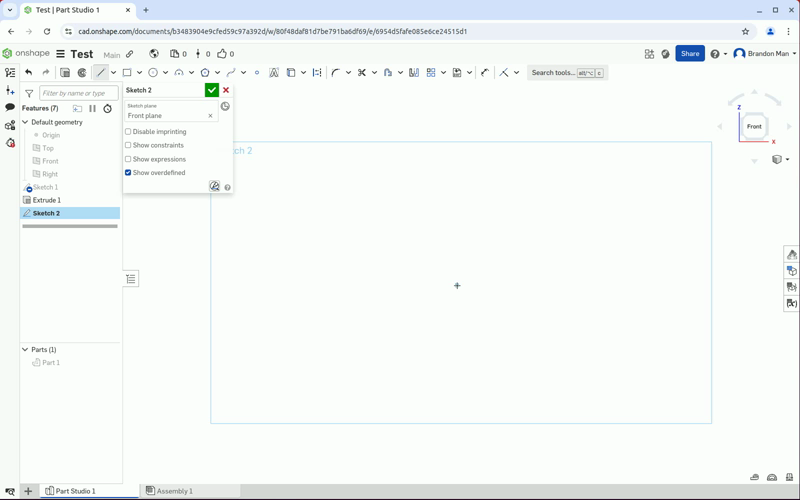
mouse_move(487, 285)
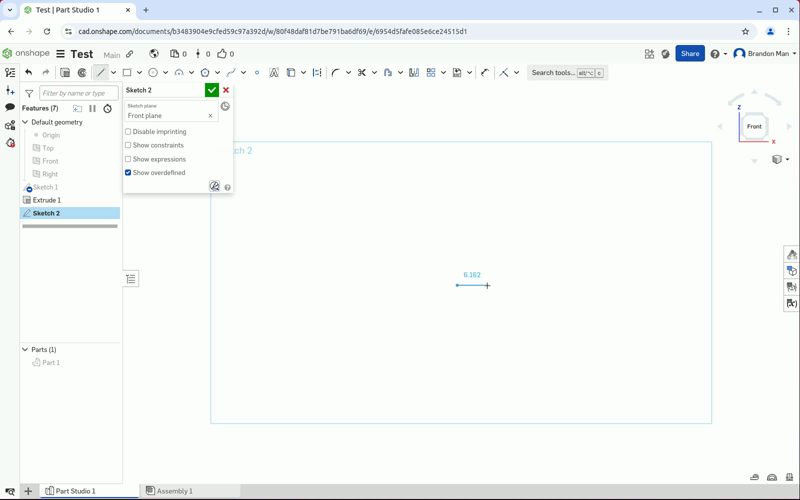
mouse_move(461, 288)
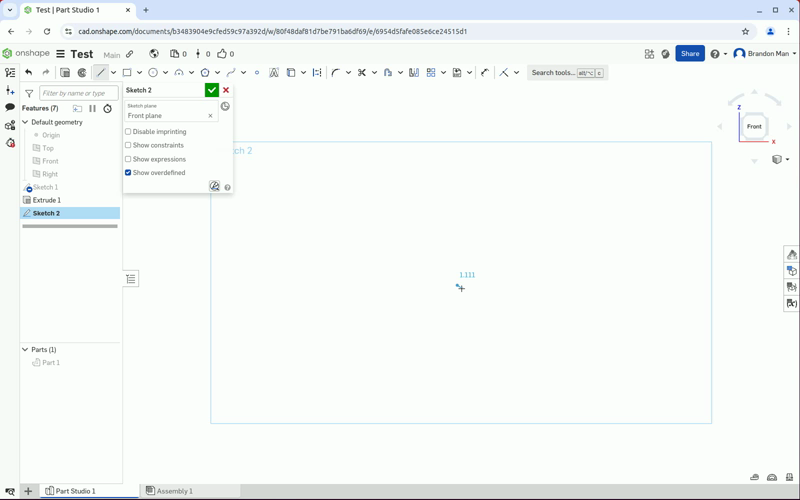
scroll(6)
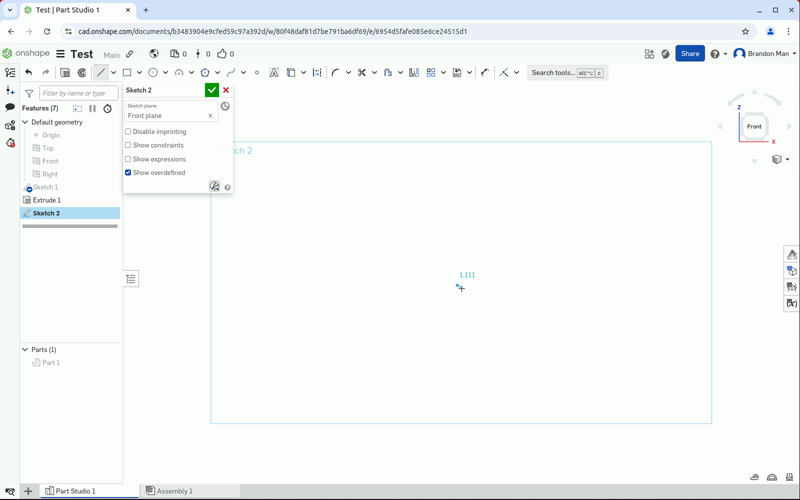
scroll(6)
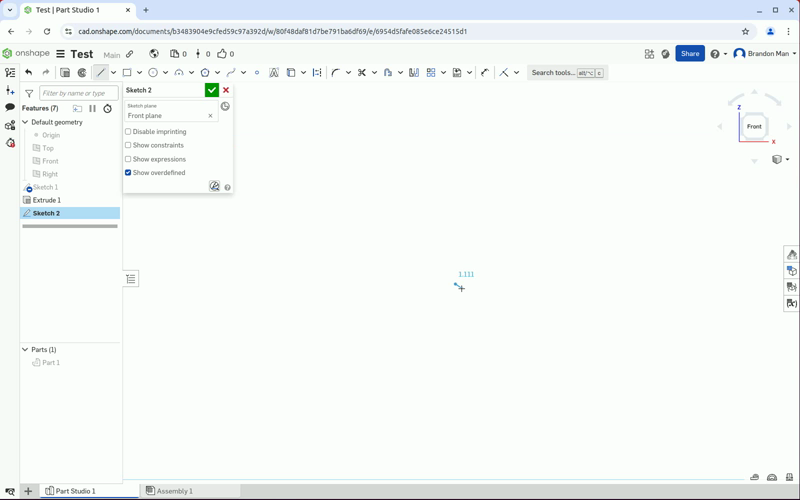
scroll(6)
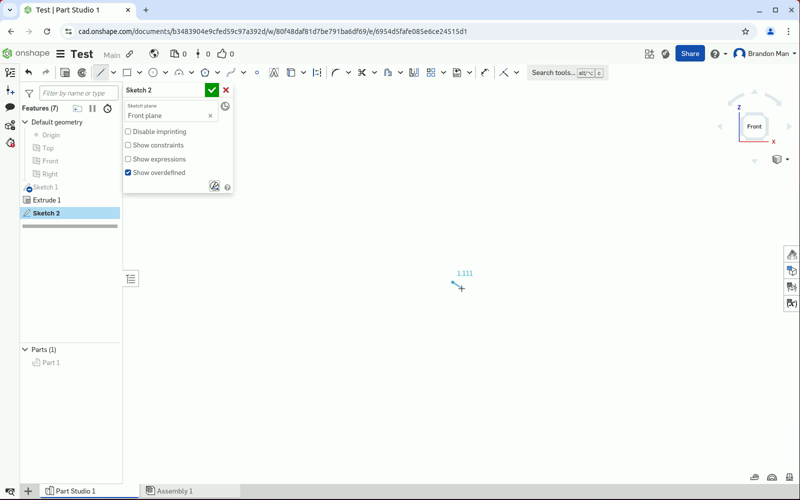
scroll(6)
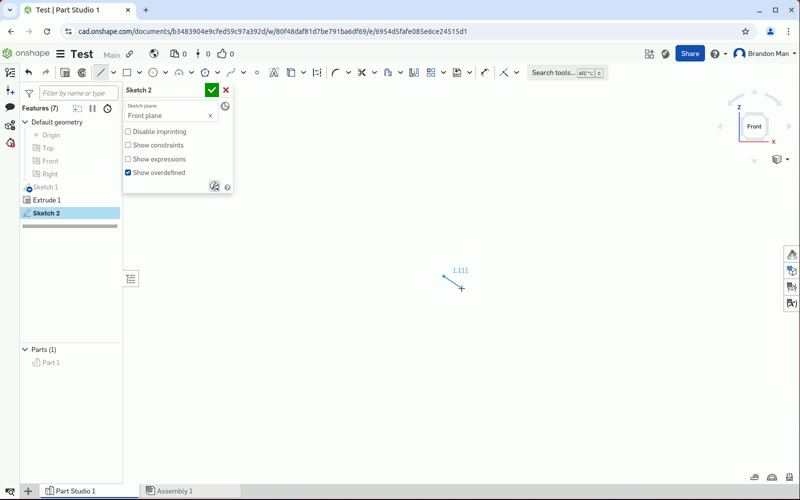
scroll(6)
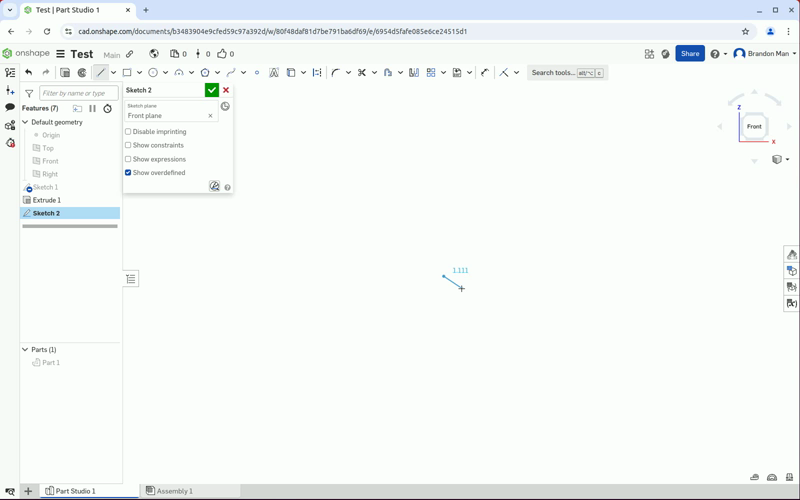
scroll(6)
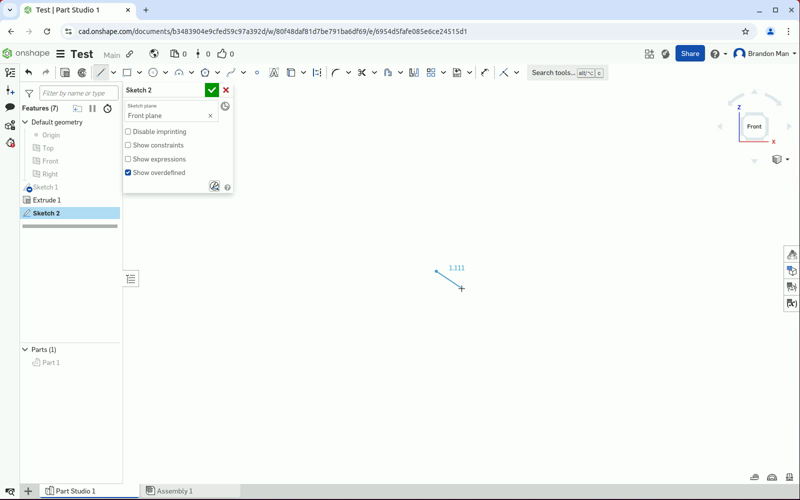
scroll(6)
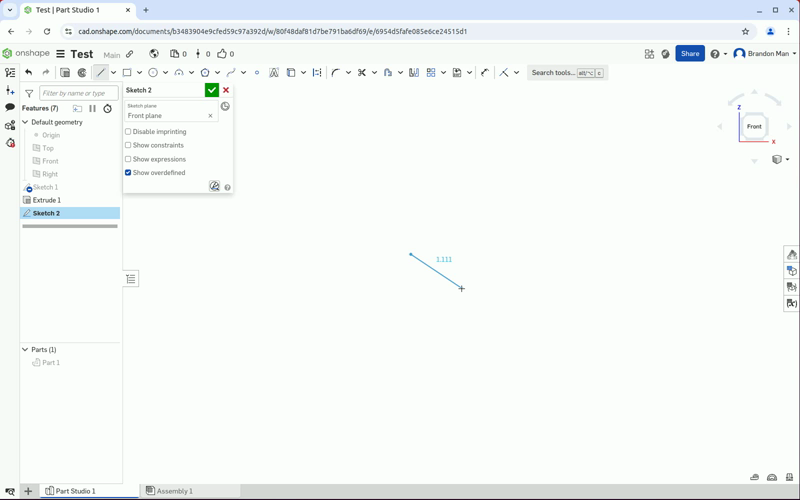
click(461, 288)
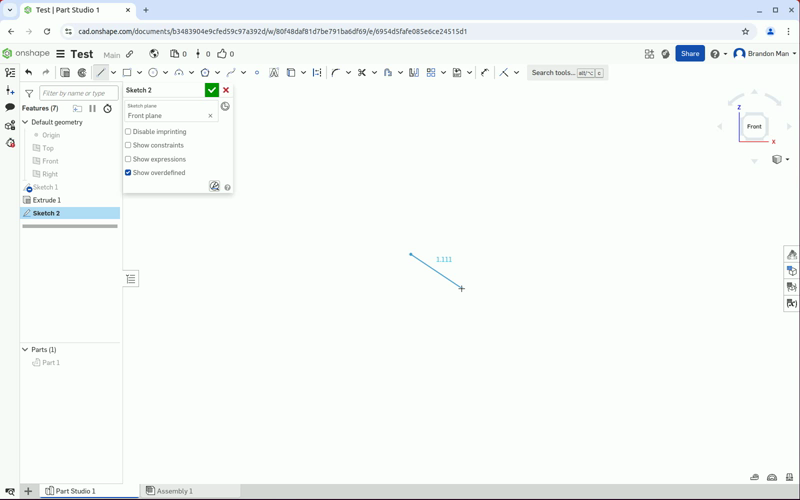
scroll(-6)
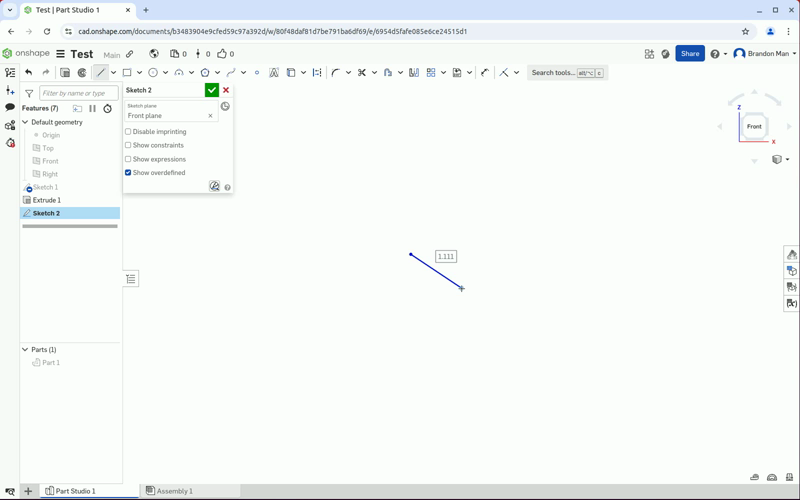
scroll(-6)
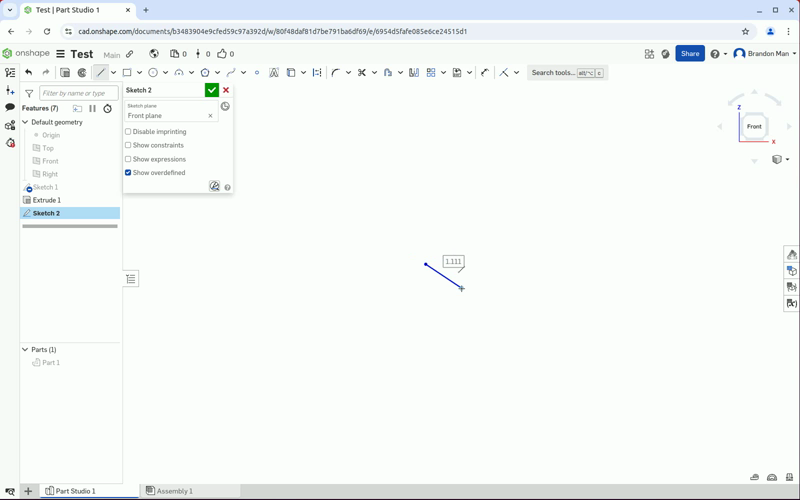
scroll(-6)
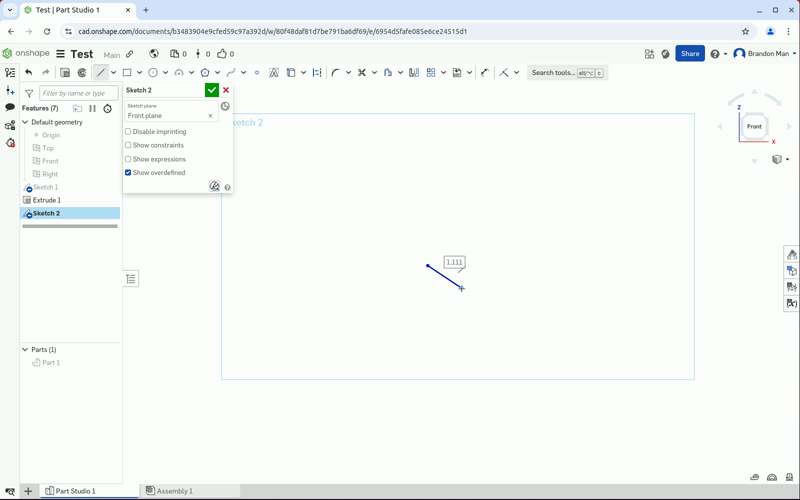
scroll(-6)
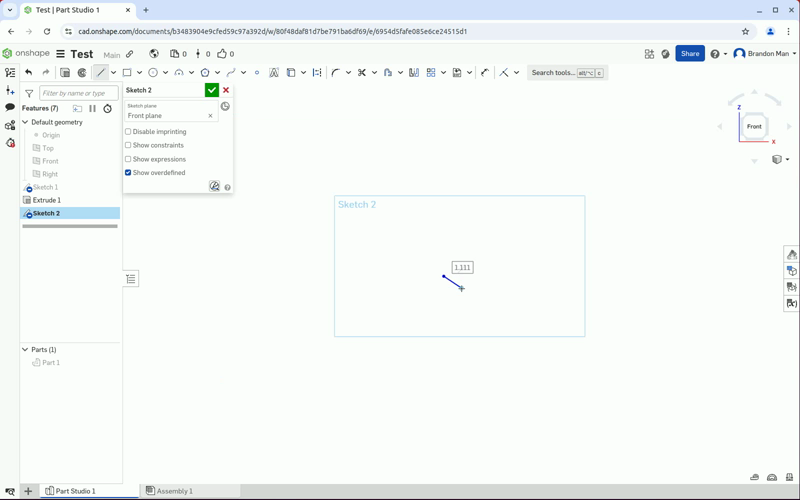
scroll(-6)
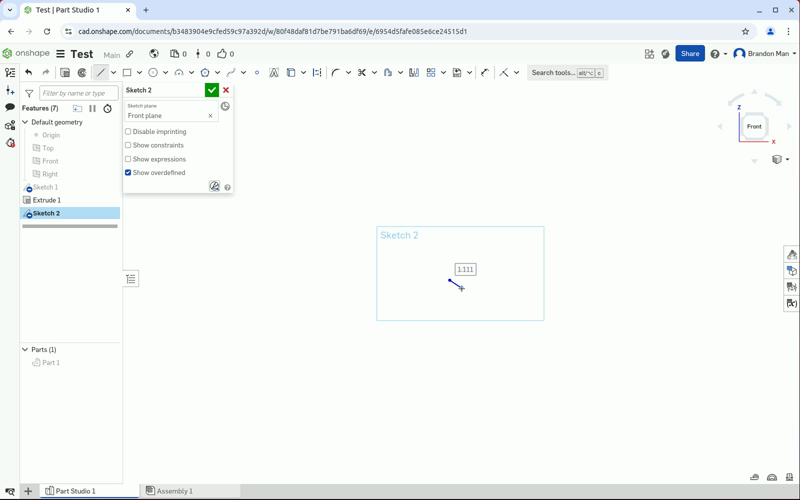
scroll(-6)
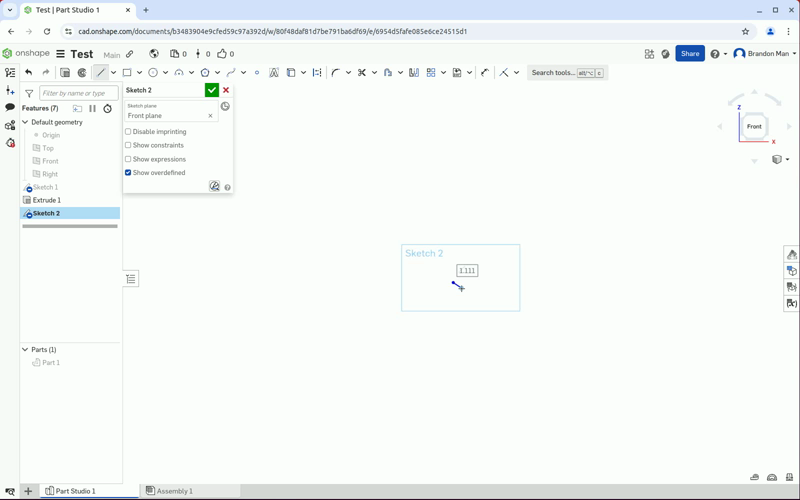
scroll(-6)
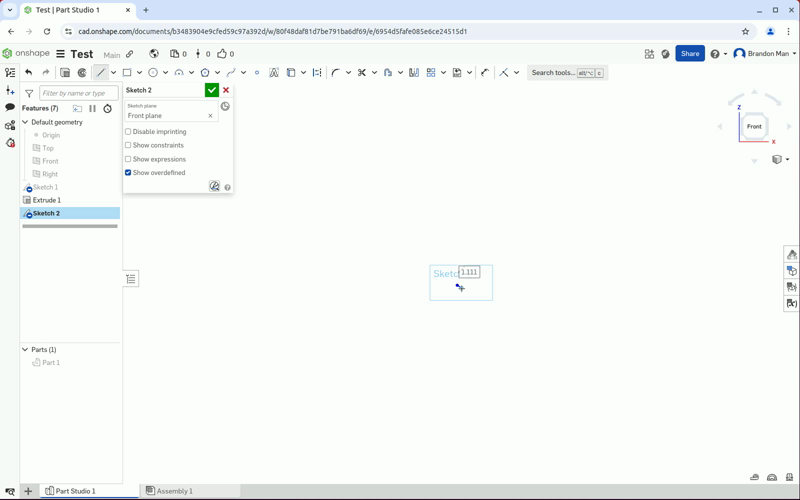
key_up(shift)
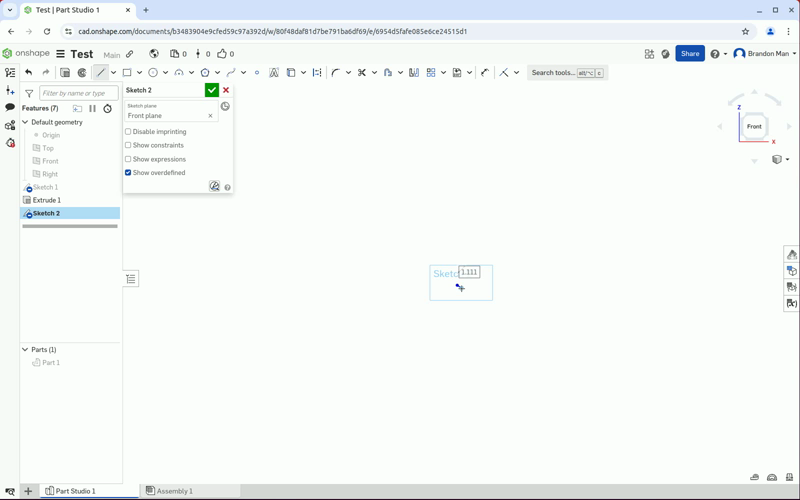
key_down(shift)
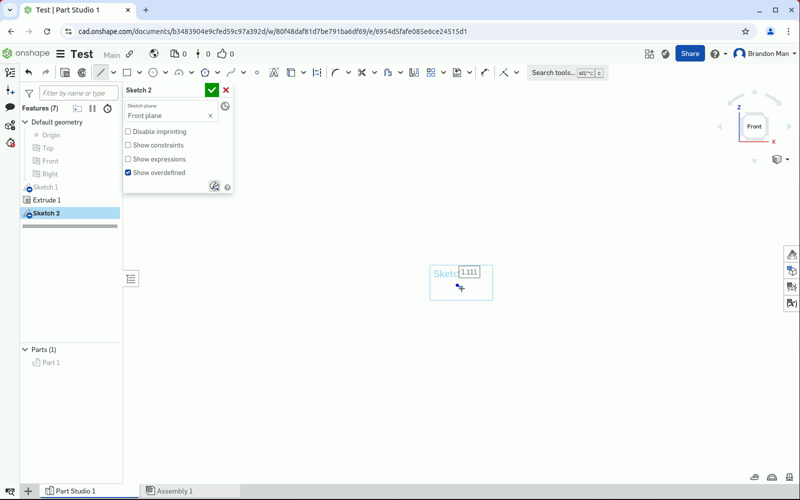
mouse_move(492, 288)
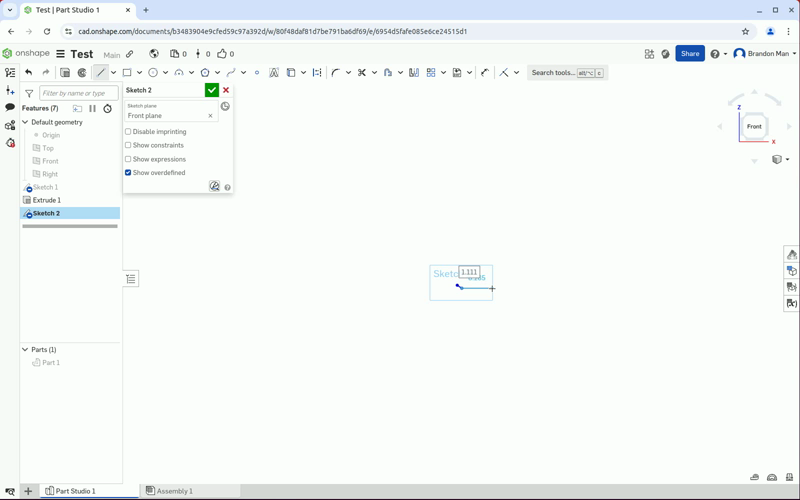
mouse_move(466, 285)
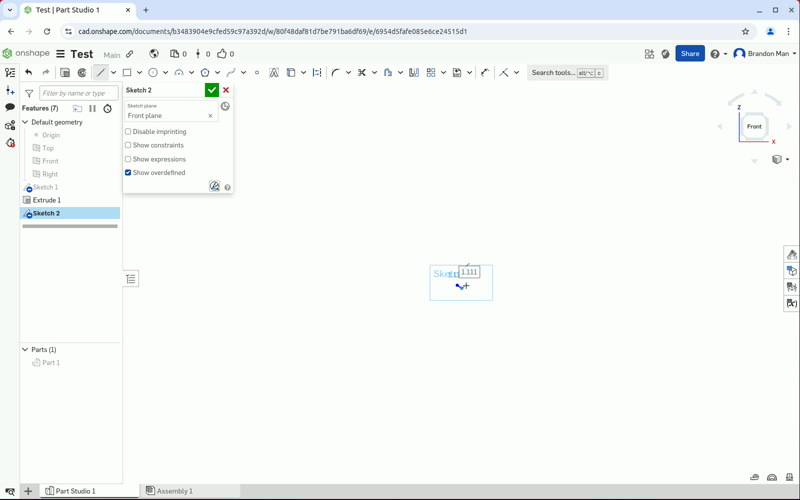
scroll(6)
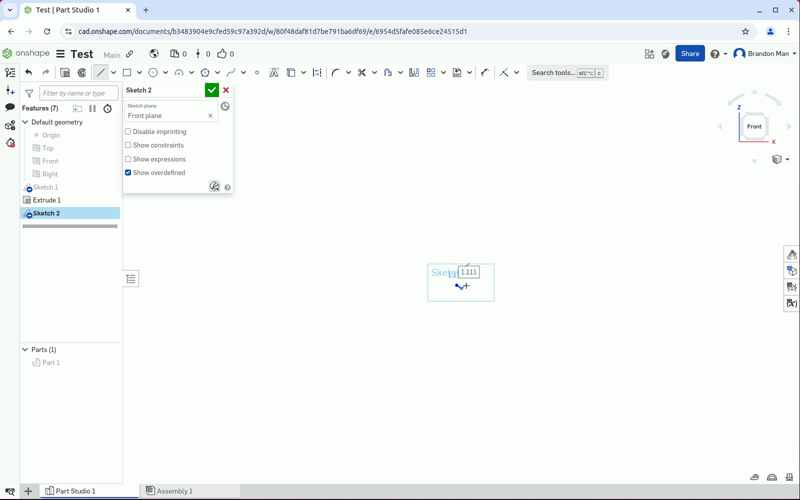
scroll(6)
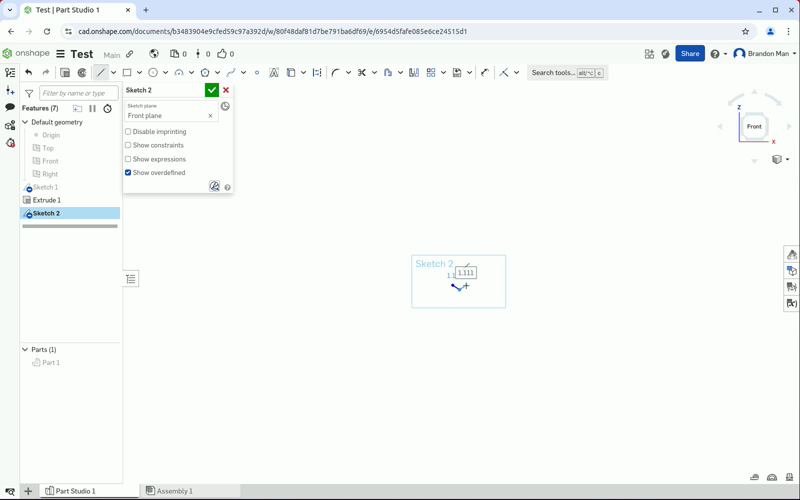
scroll(6)
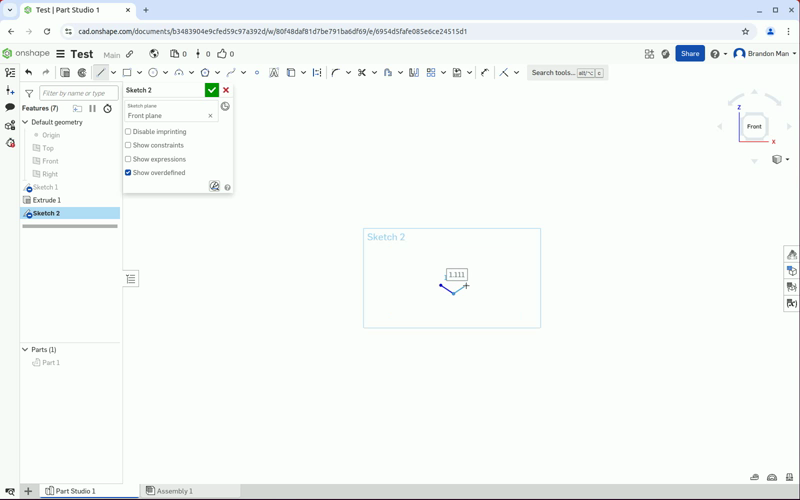
scroll(6)
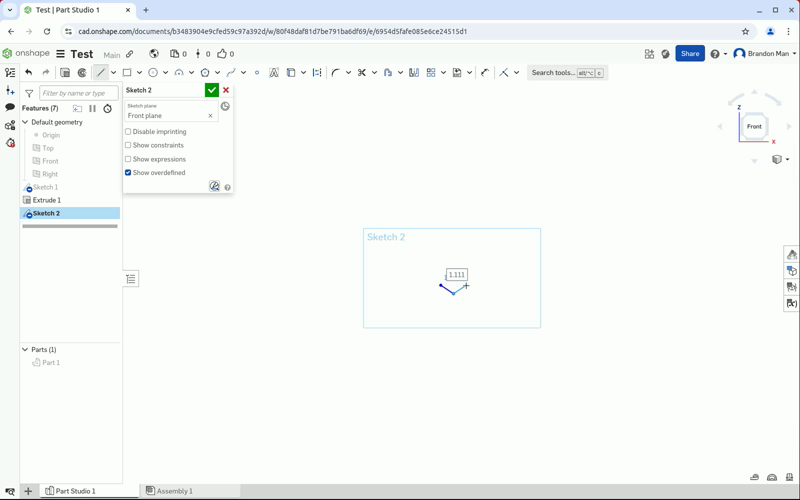
scroll(6)
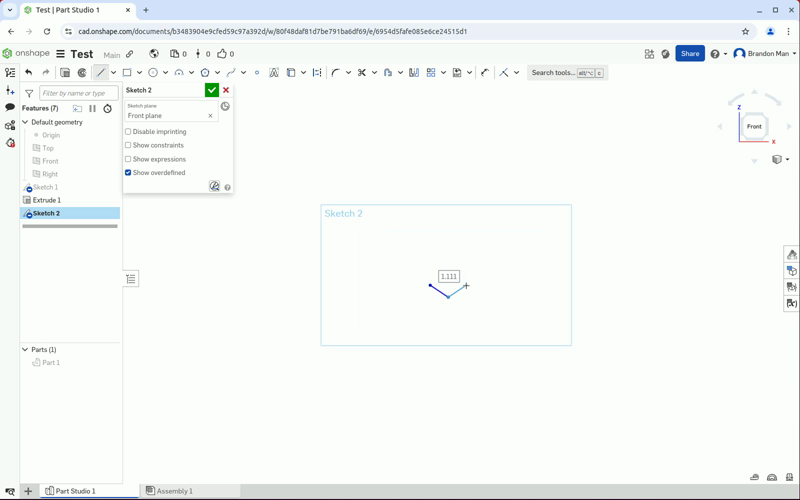
scroll(6)
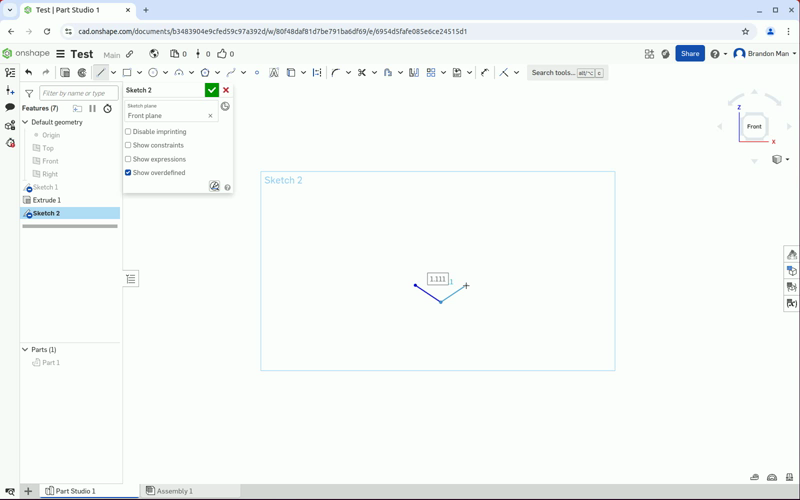
scroll(6)
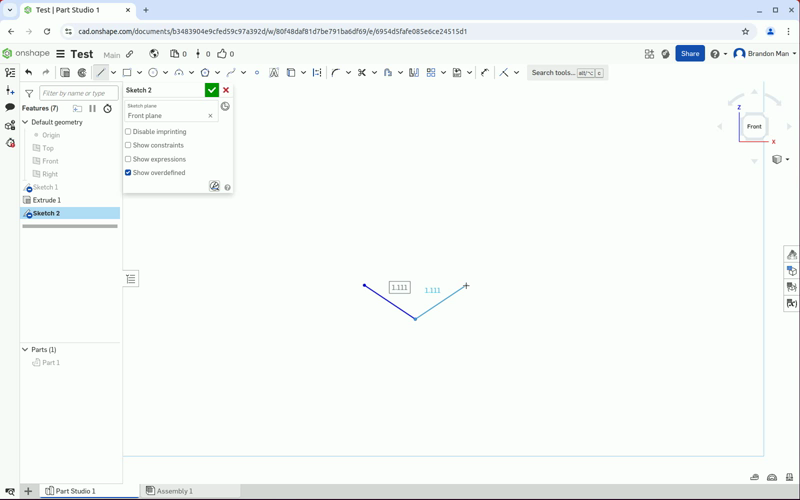
click(466, 285)
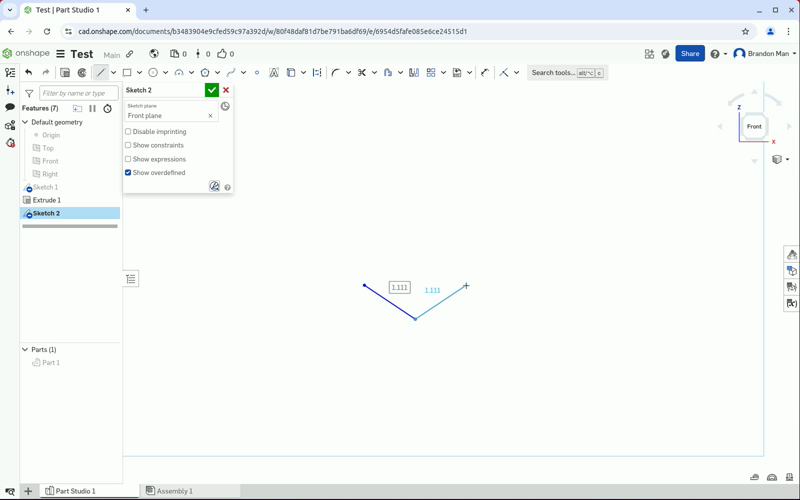
scroll(-6)
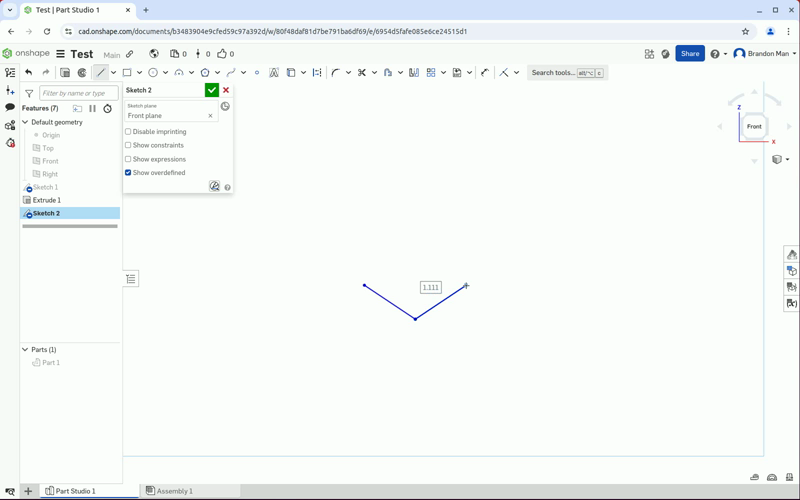
scroll(-6)
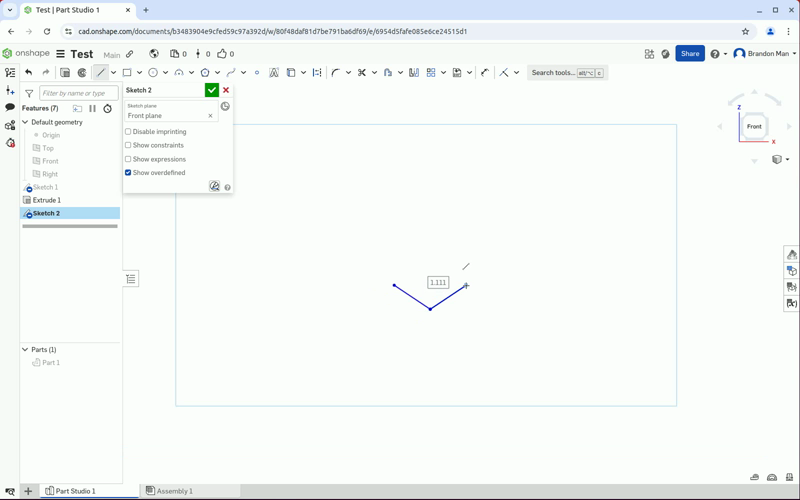
scroll(-6)
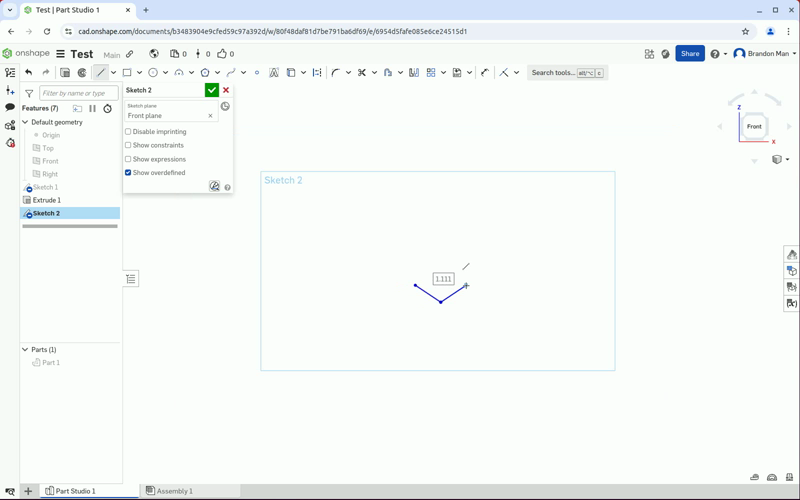
scroll(-6)
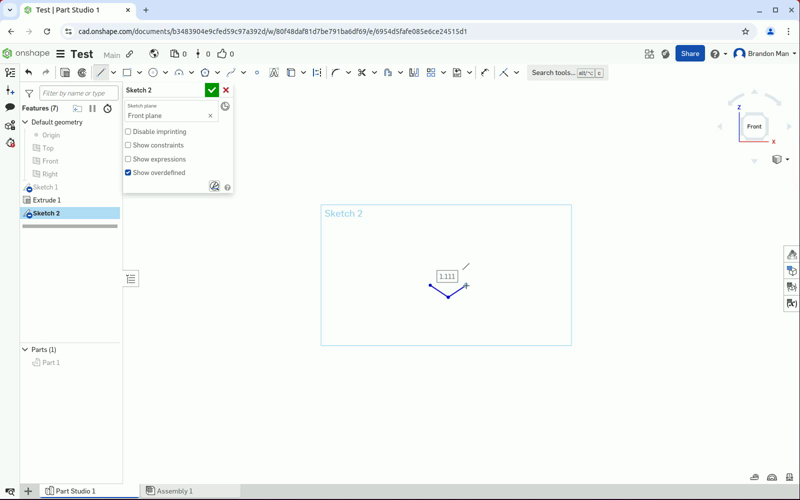
scroll(-6)
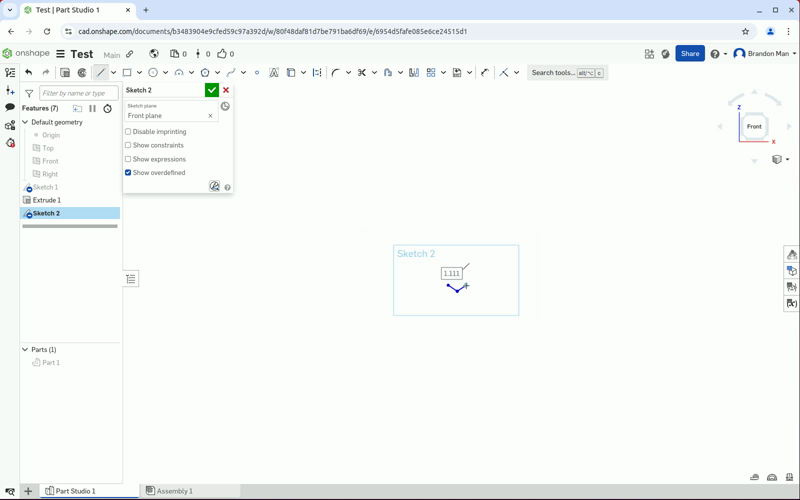
scroll(-6)
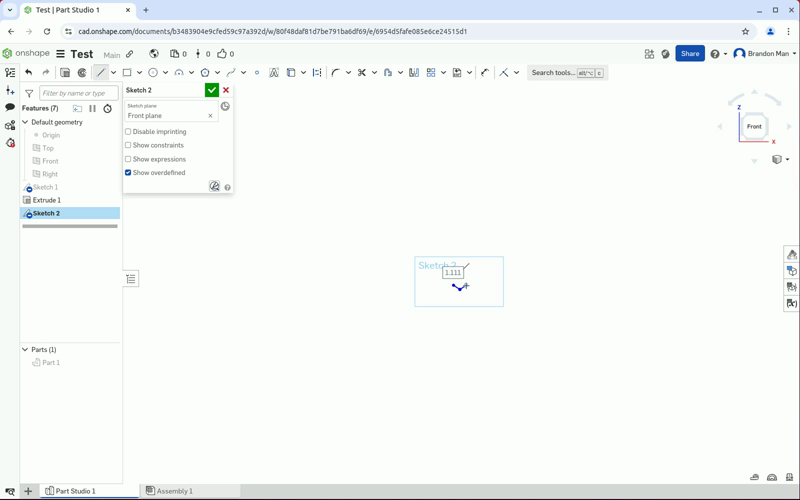
scroll(-6)
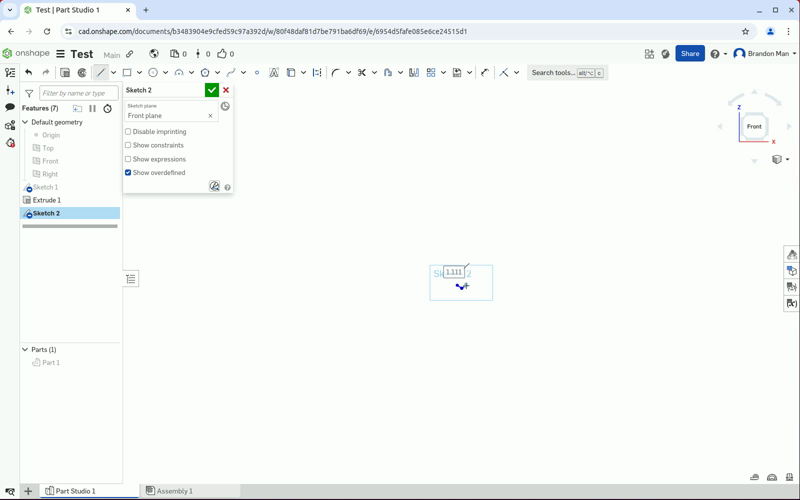
key_up(shift)
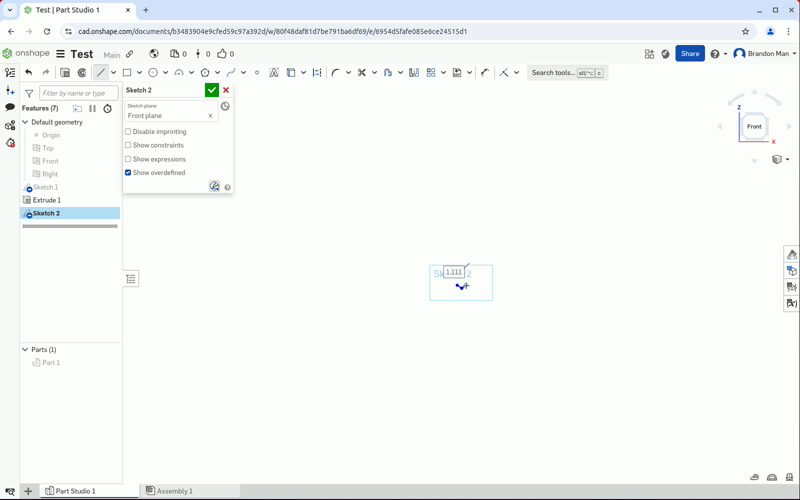
key_down(shift)
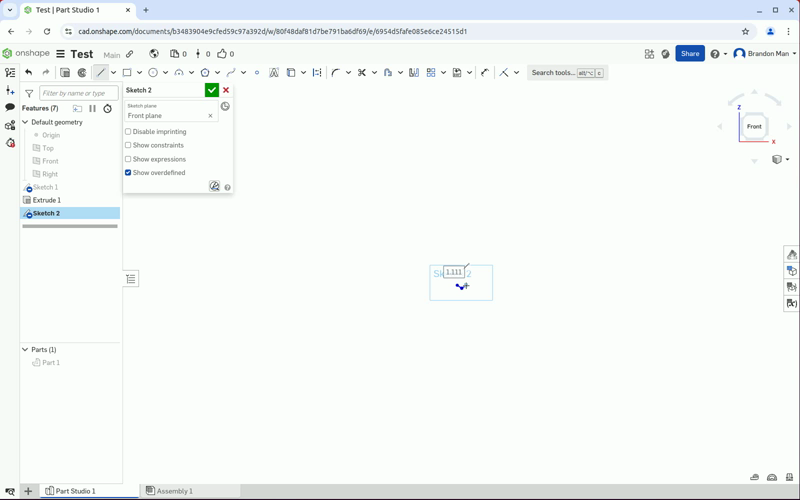
mouse_move(496, 285)
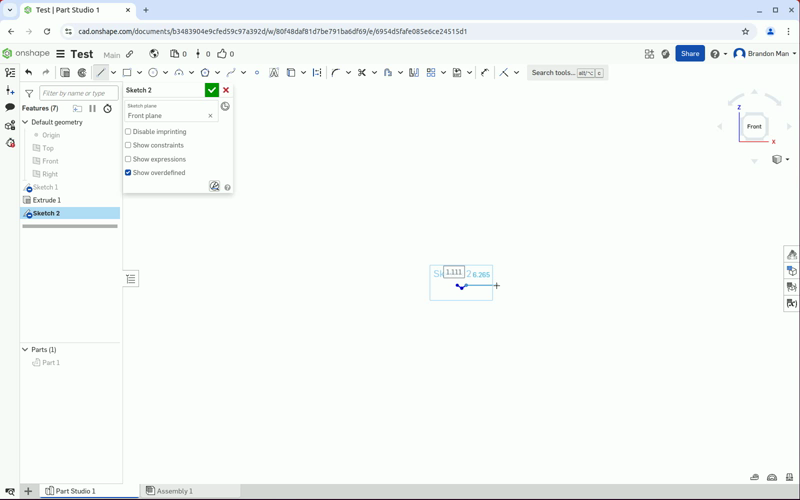
mouse_move(466, 279)
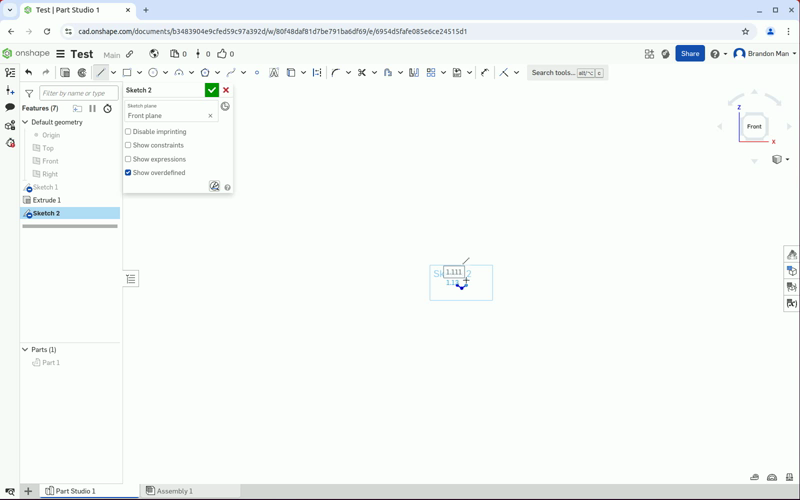
scroll(6)
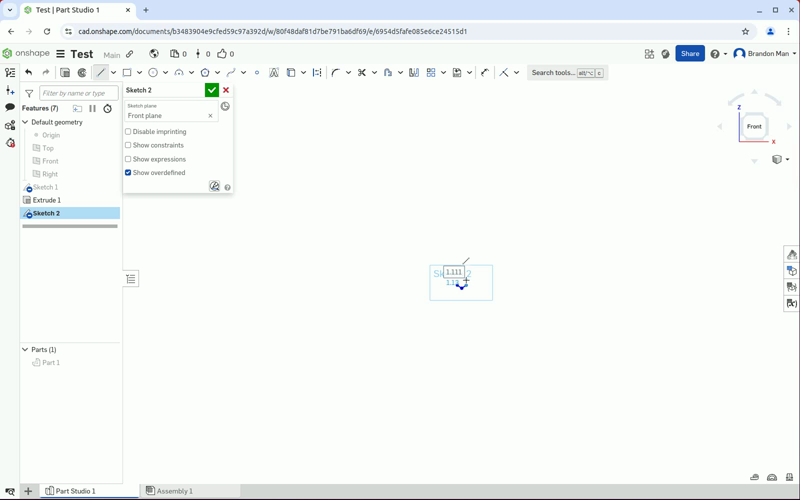
scroll(6)
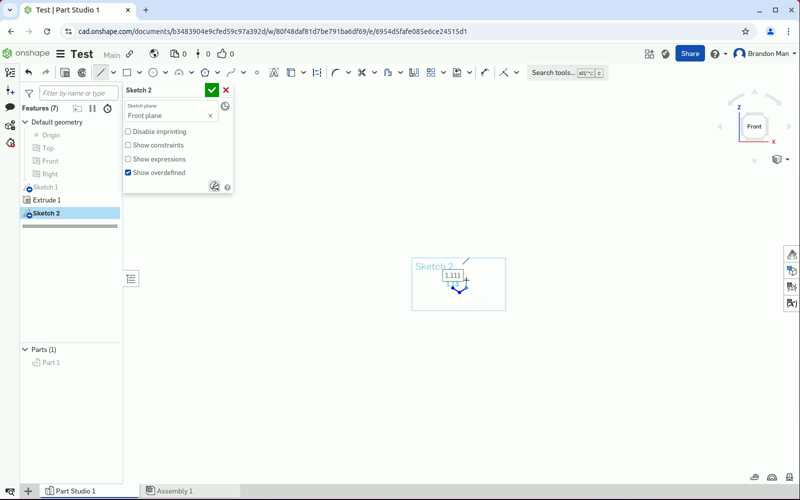
scroll(6)
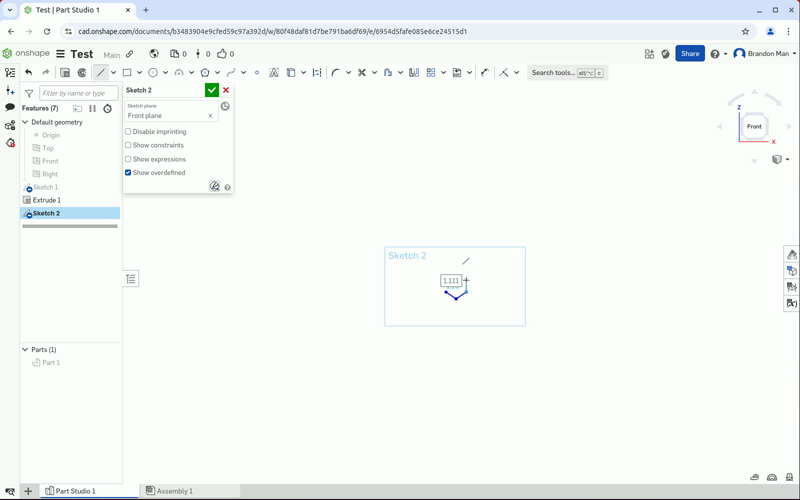
scroll(6)
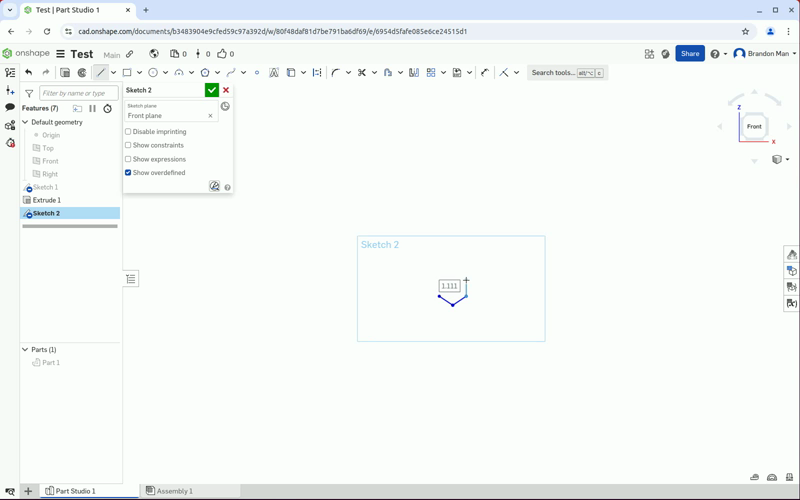
scroll(6)
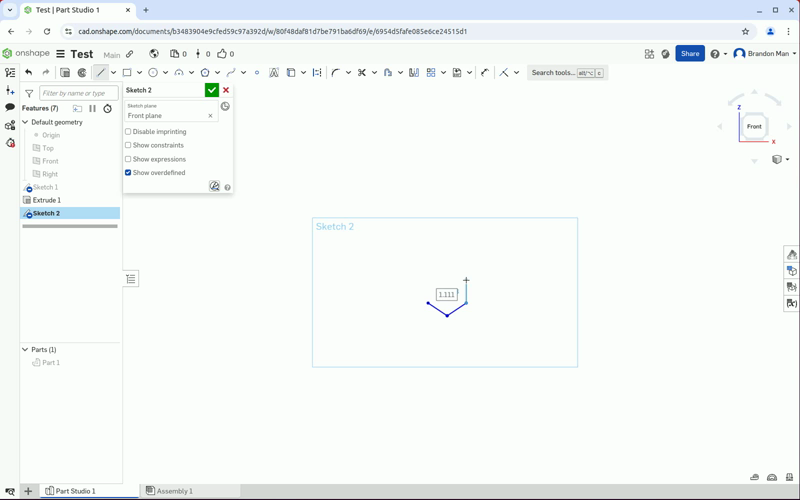
scroll(6)
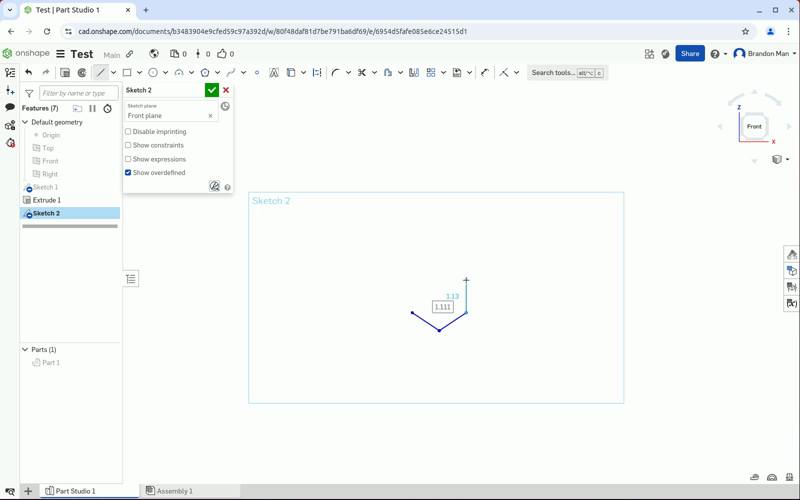
scroll(6)
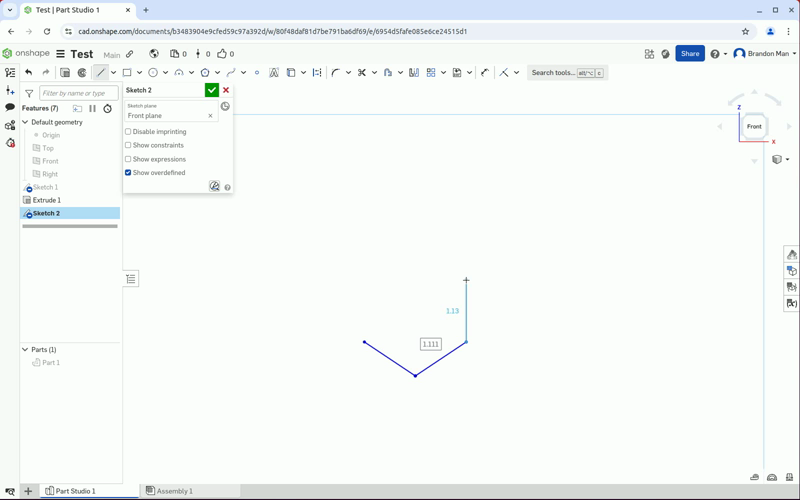
click(466, 279)
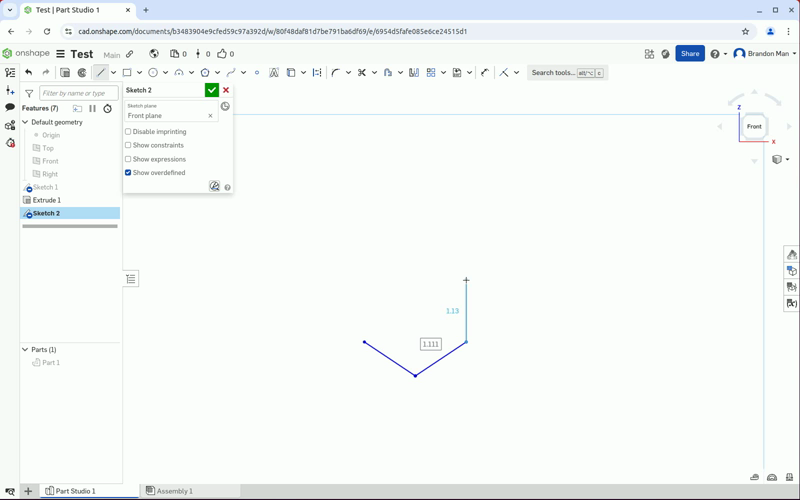
scroll(-6)
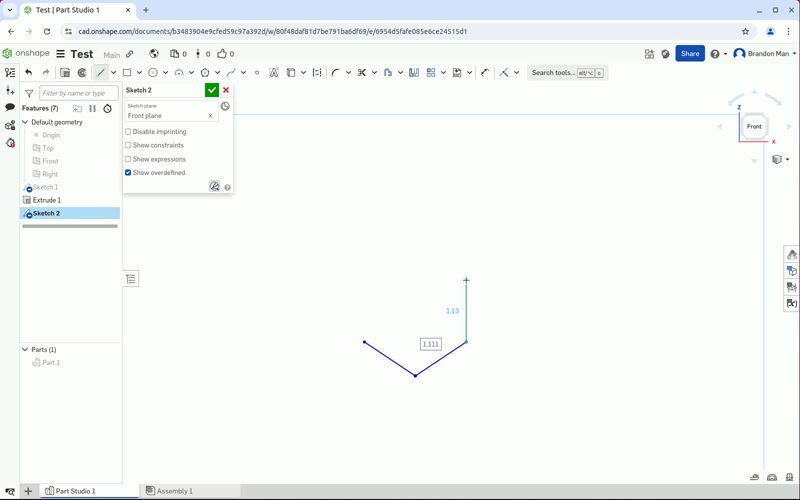
scroll(-6)
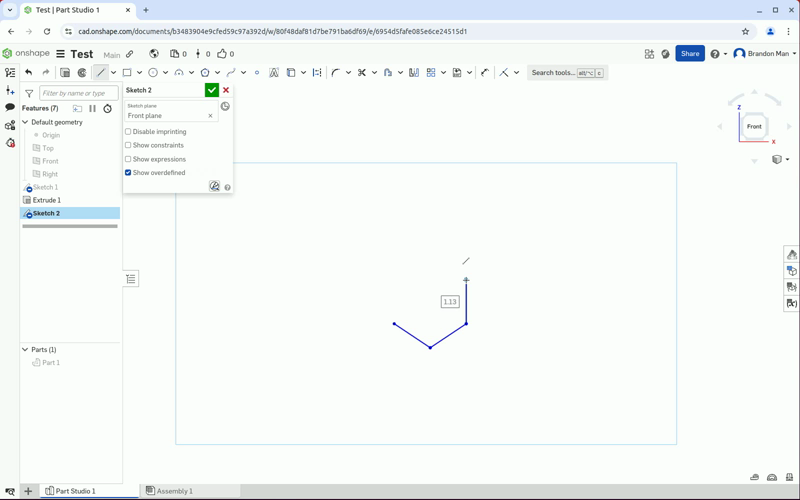
scroll(-6)
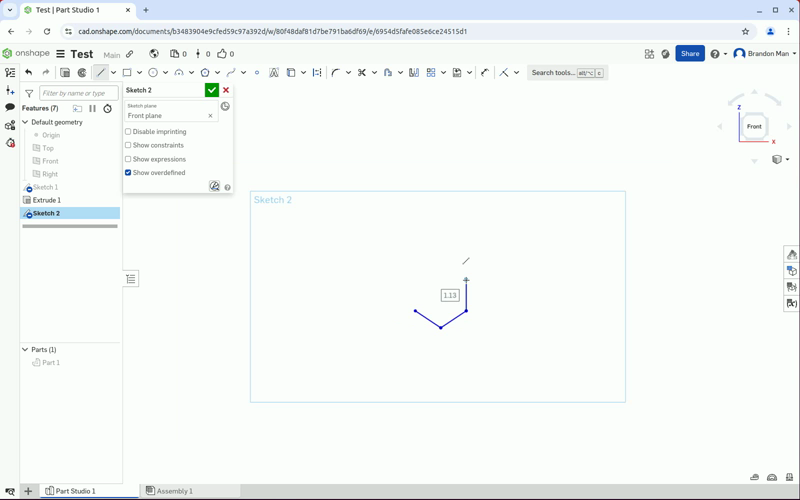
scroll(-6)
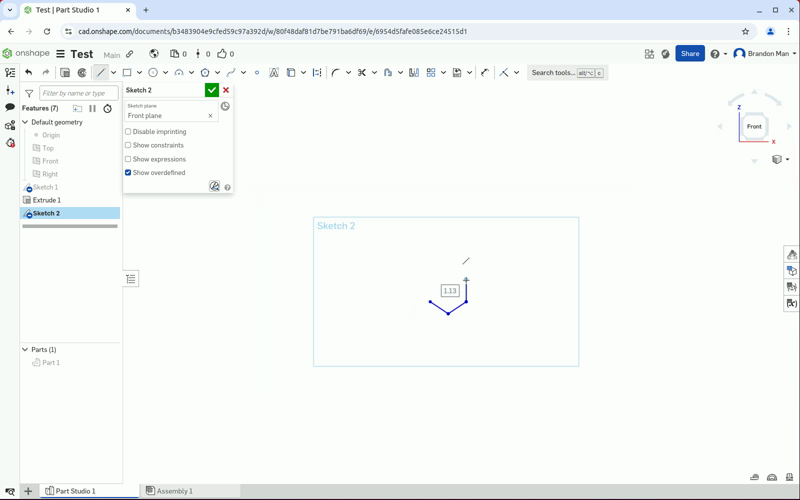
scroll(-6)
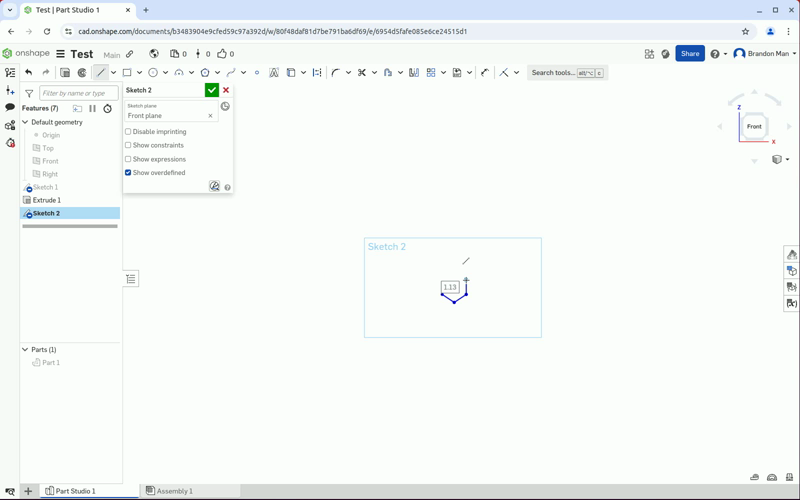
scroll(-6)
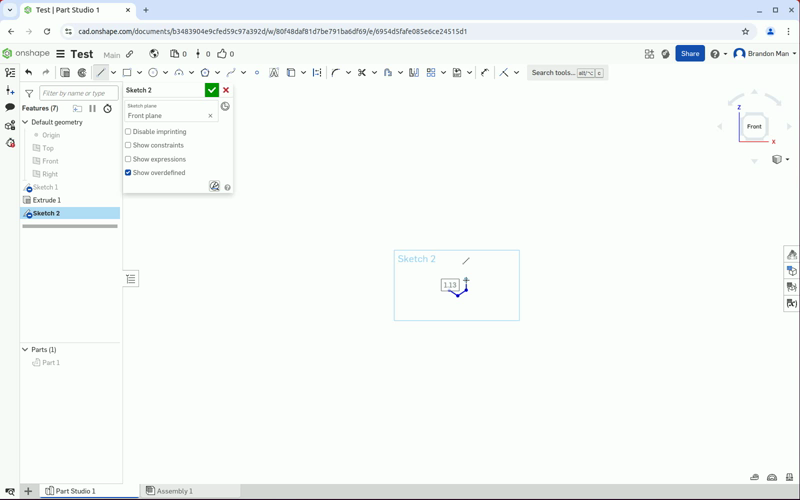
scroll(-6)
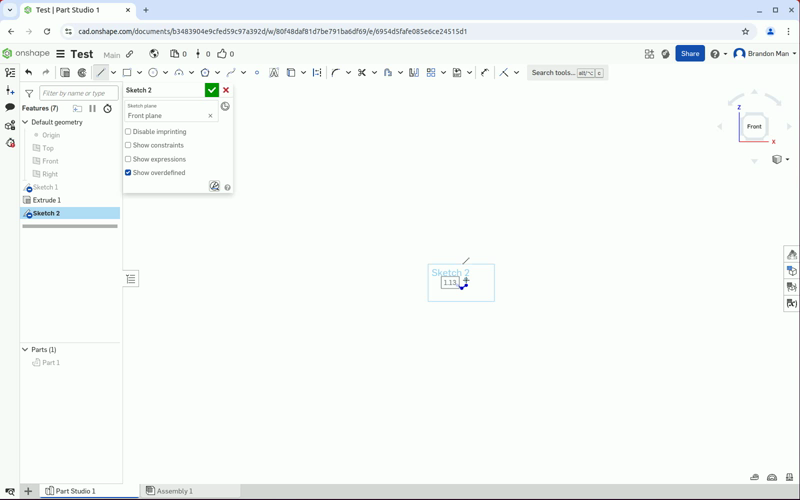
key_up(shift)
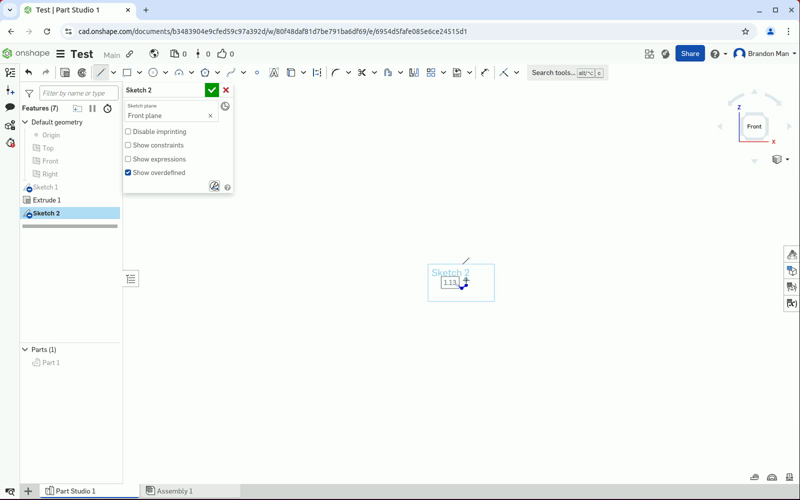
key_down(shift)
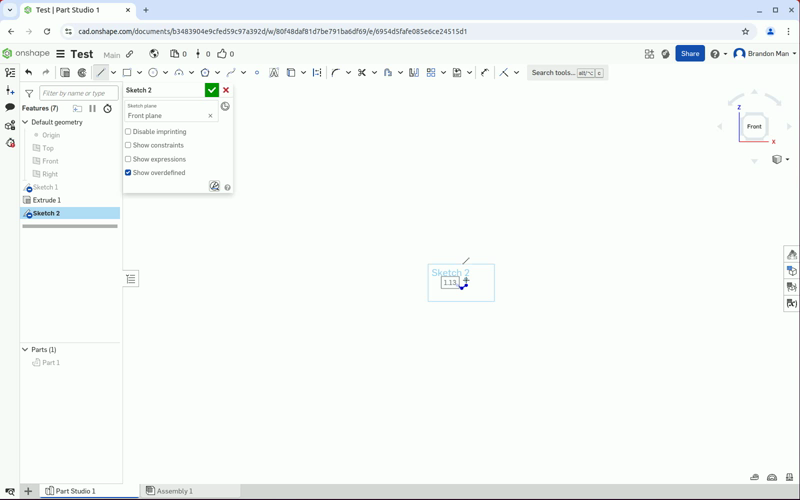
mouse_move(496, 279)
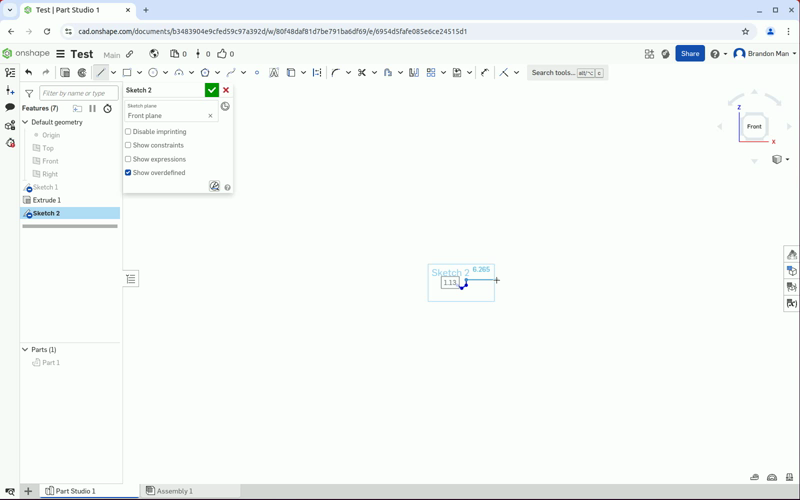
mouse_move(461, 277)
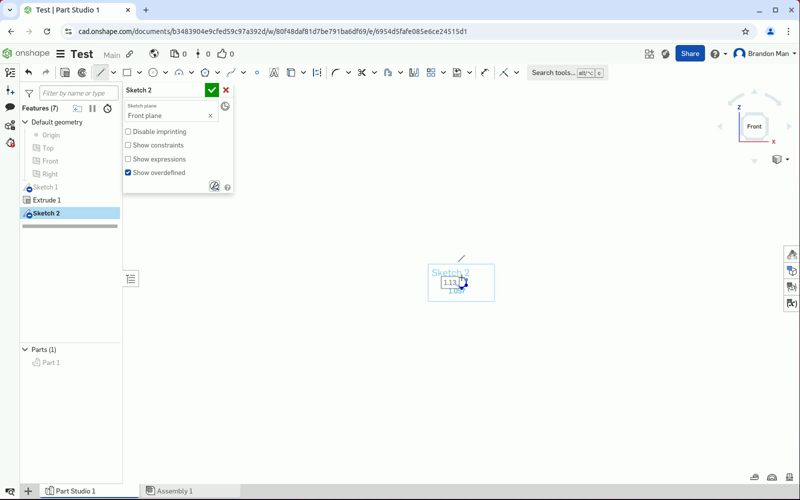
scroll(6)
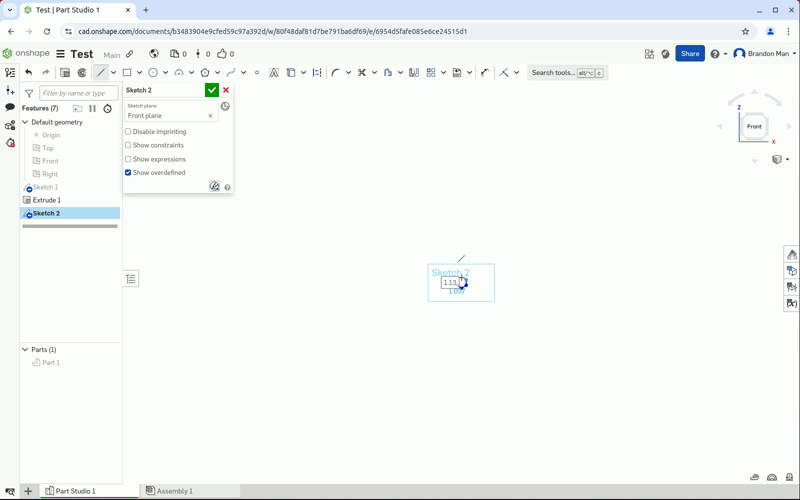
scroll(6)
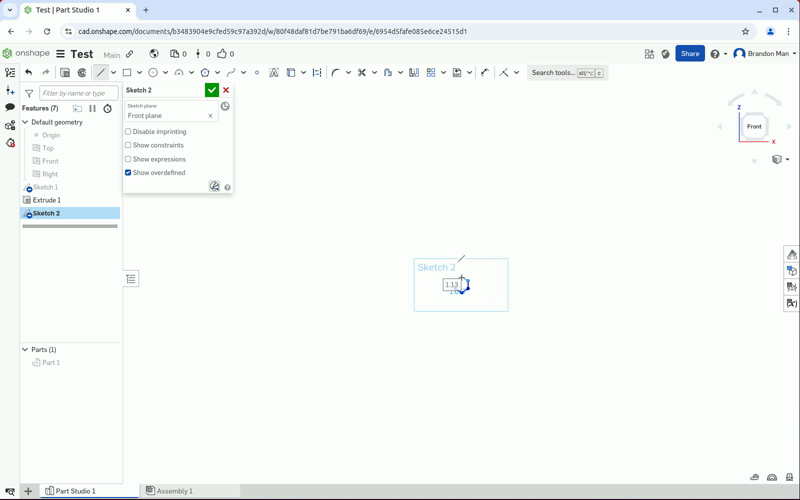
scroll(6)
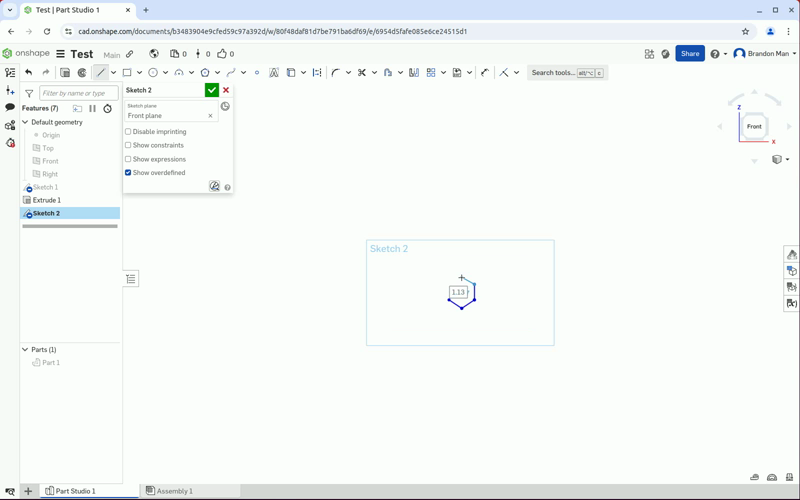
scroll(6)
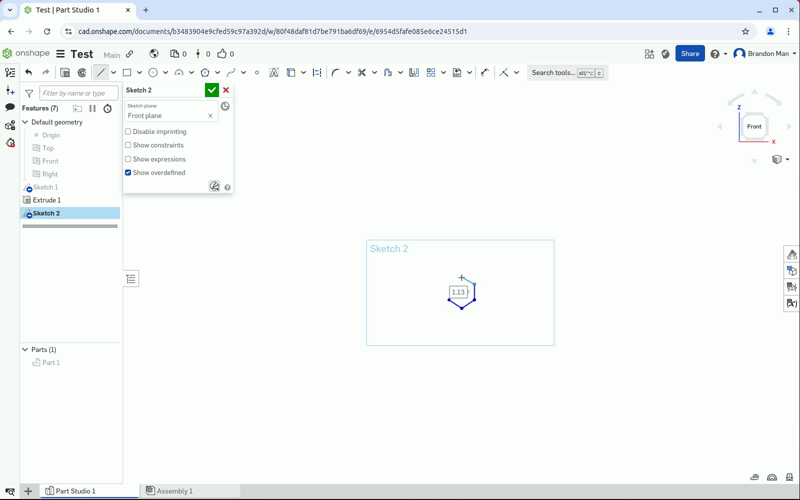
scroll(6)
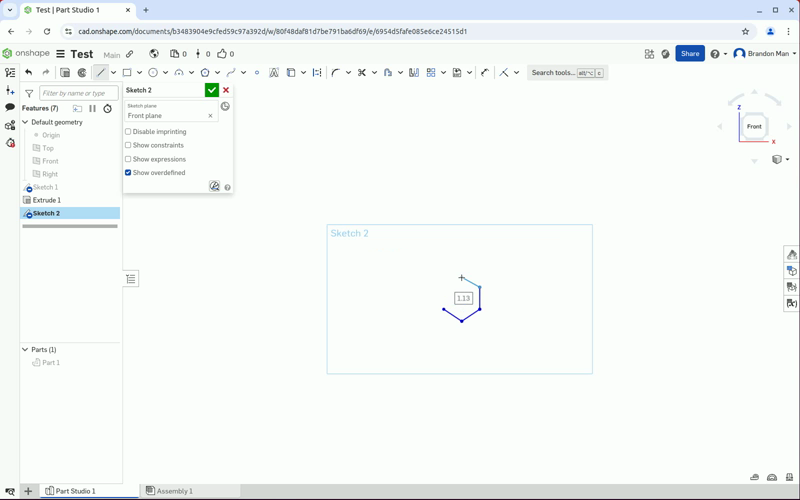
scroll(6)
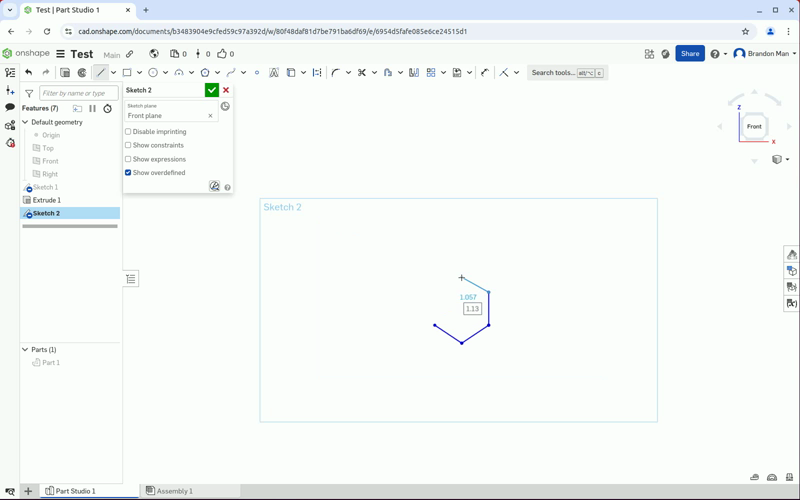
scroll(6)
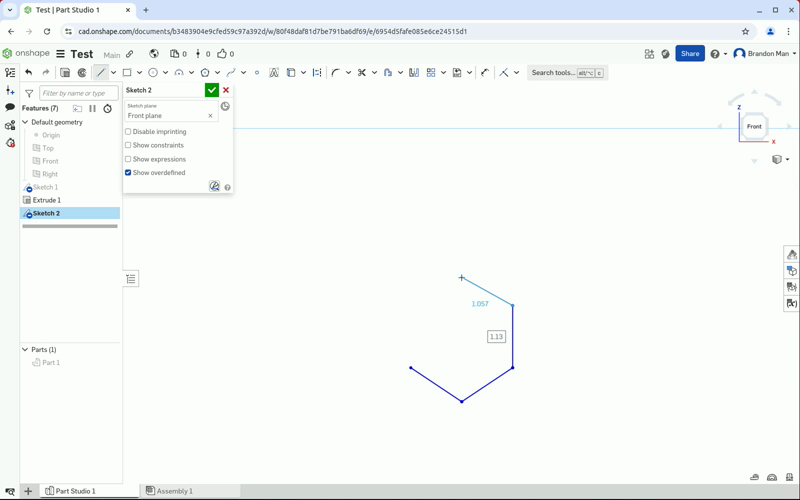
click(461, 277)
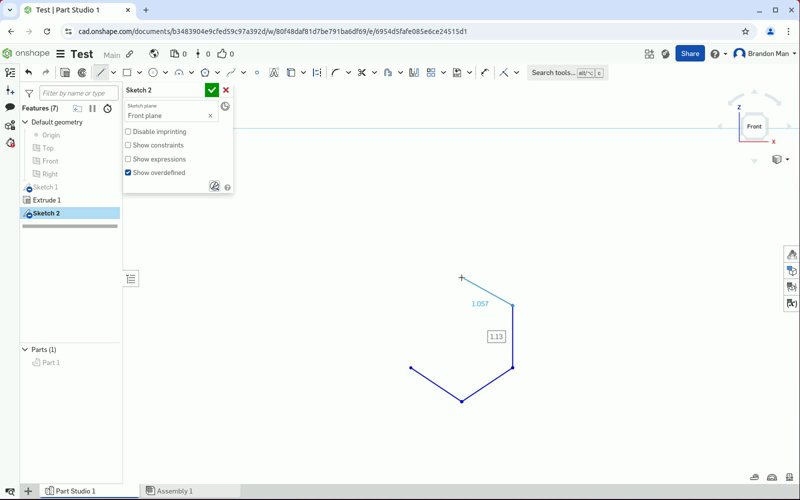
scroll(-6)
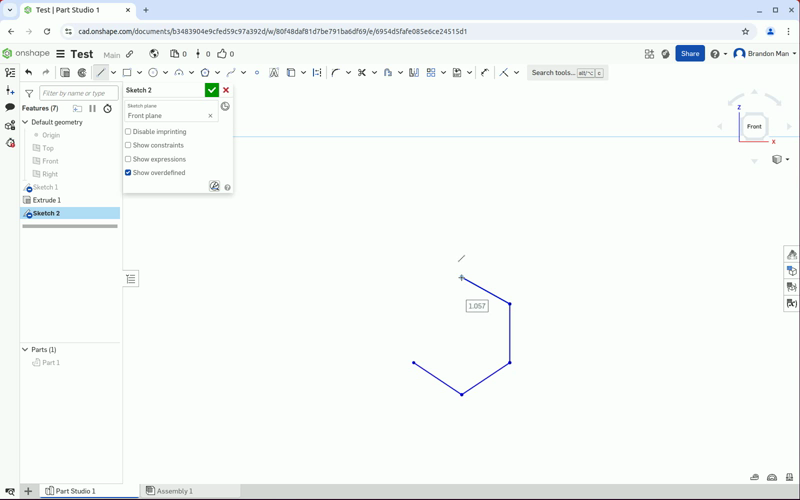
scroll(-6)
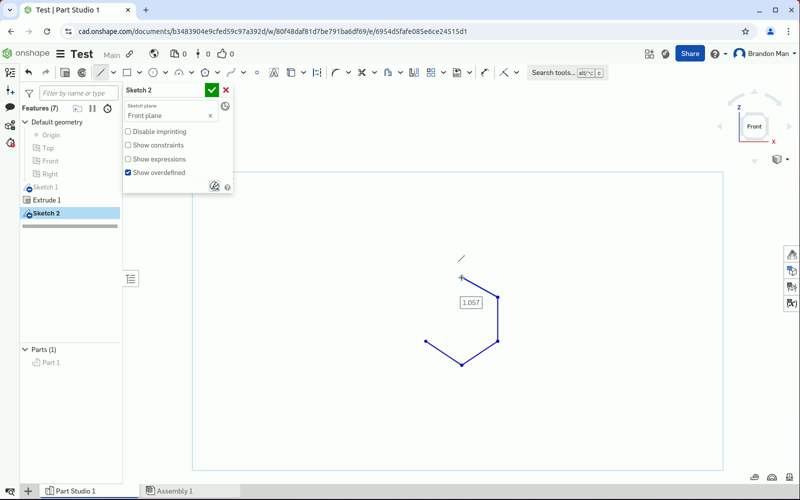
scroll(-6)
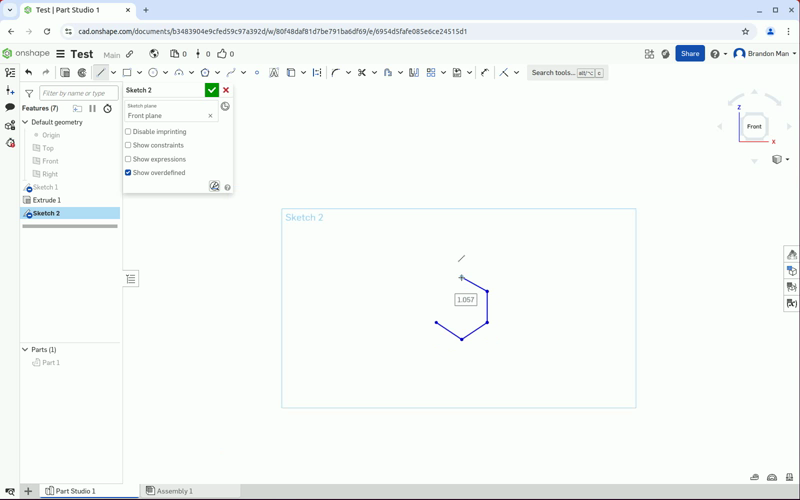
scroll(-6)
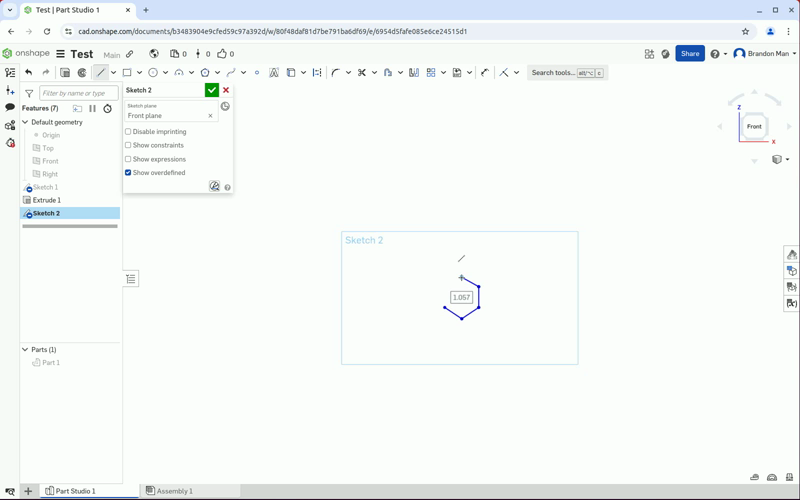
scroll(-6)
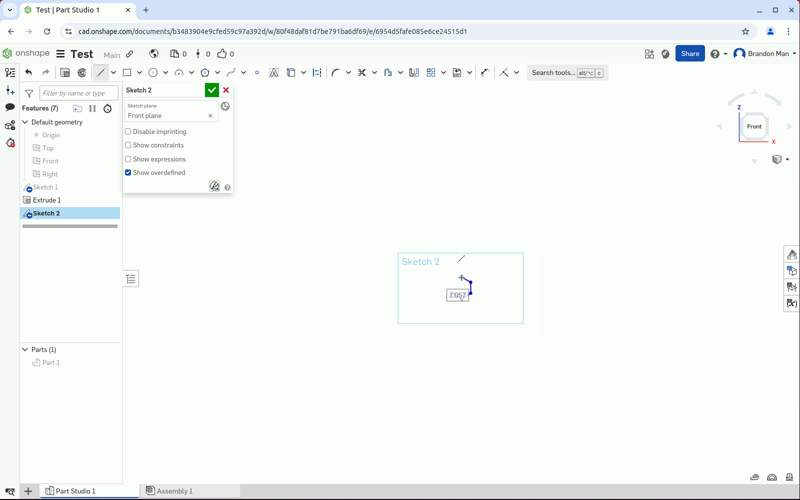
scroll(-6)
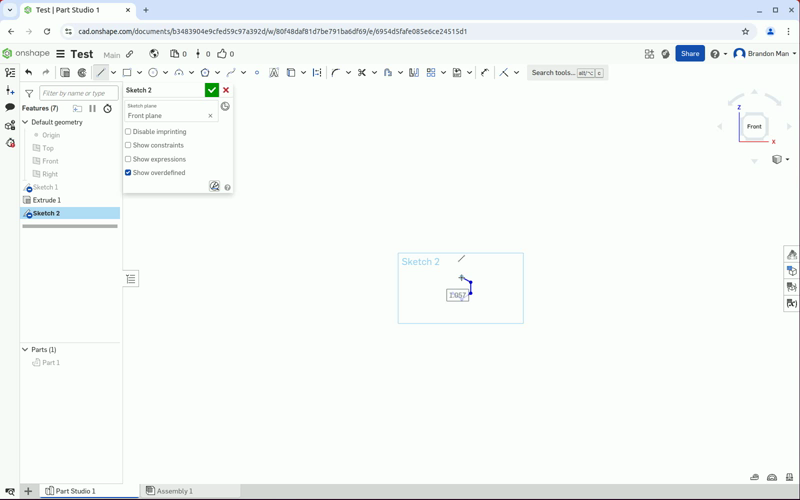
scroll(-6)
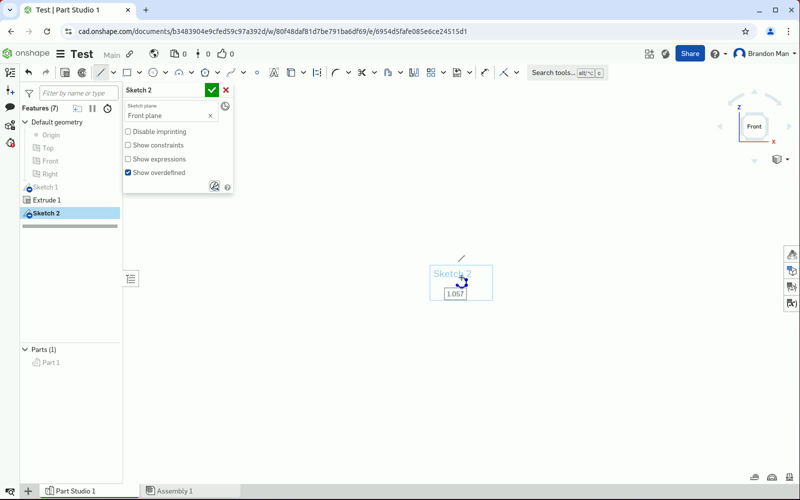
key_up(shift)
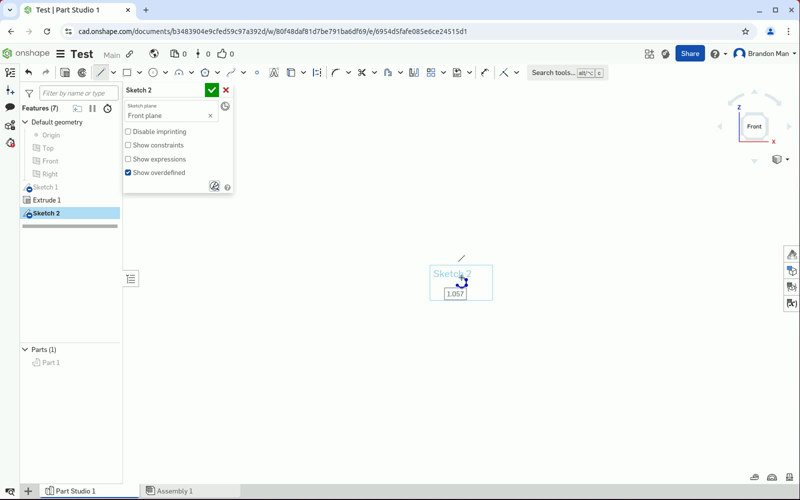
key_down(shift)
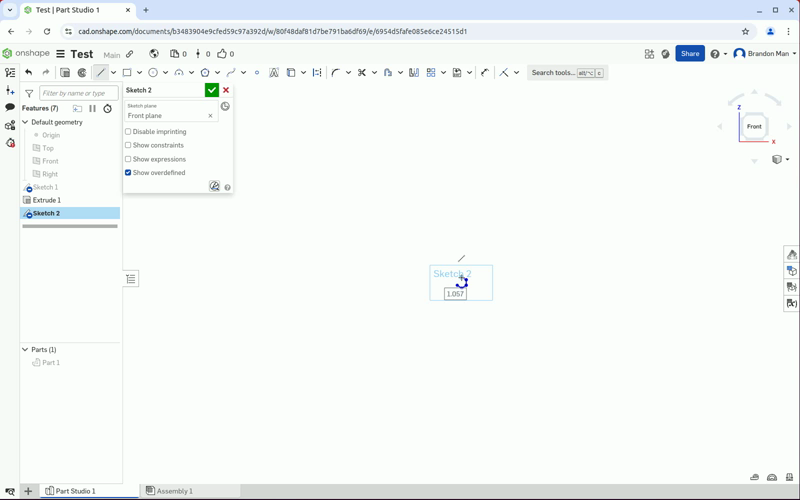
mouse_move(492, 277)
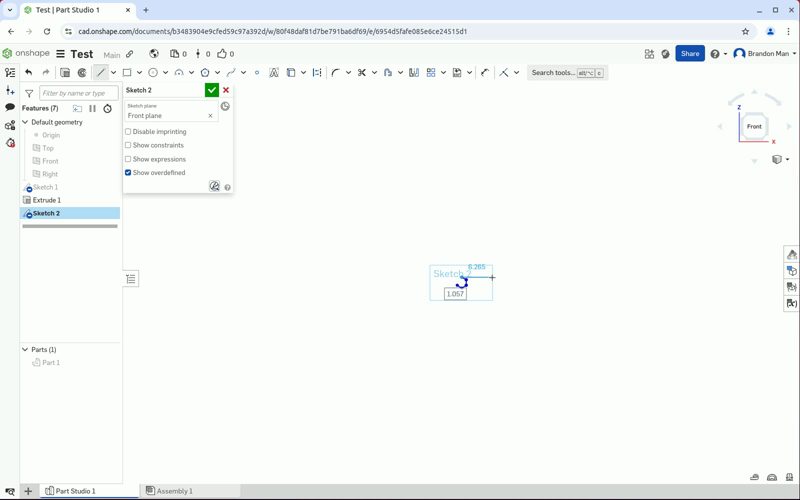
mouse_move(457, 279)
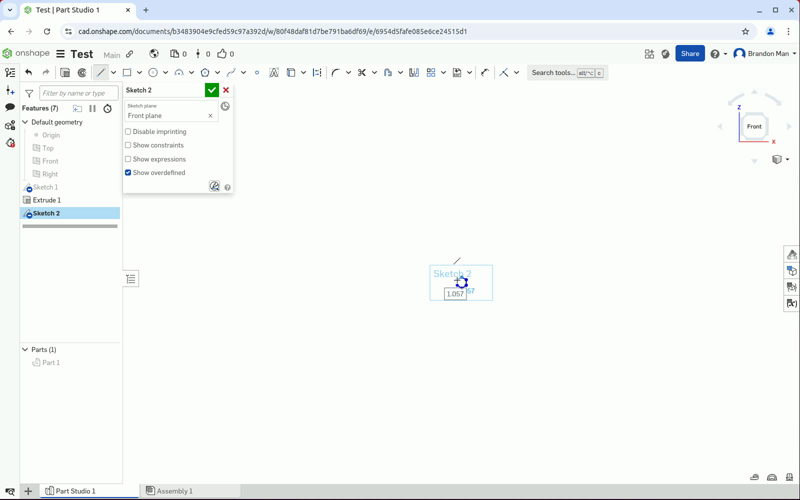
scroll(6)
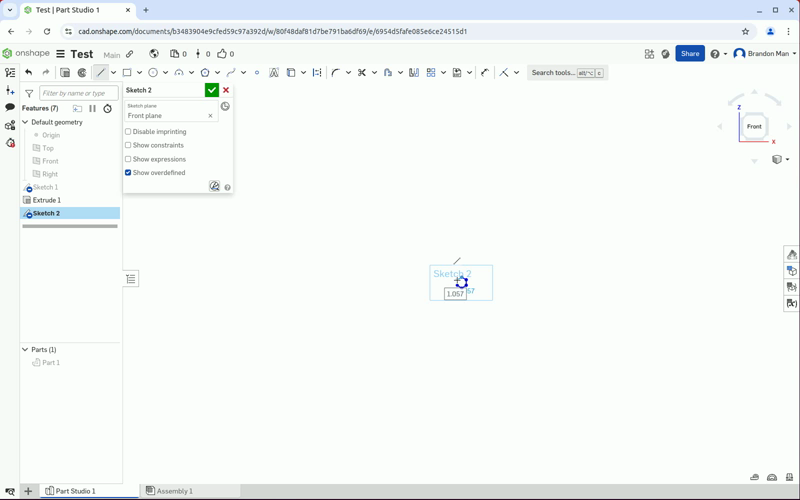
scroll(6)
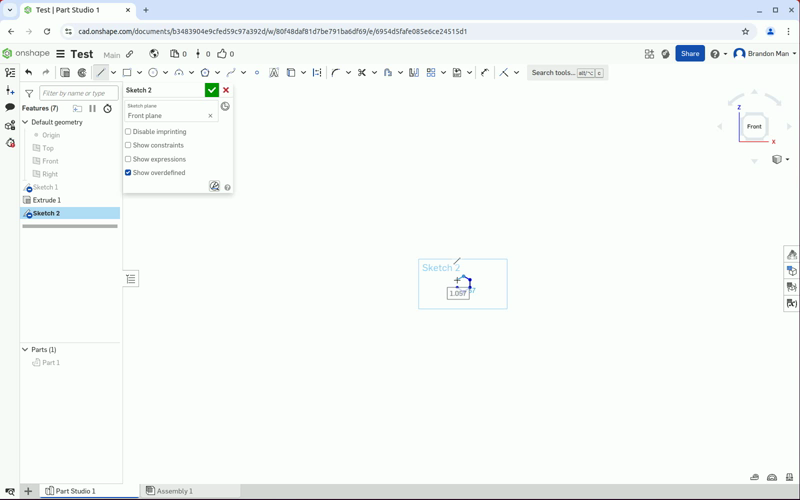
scroll(6)
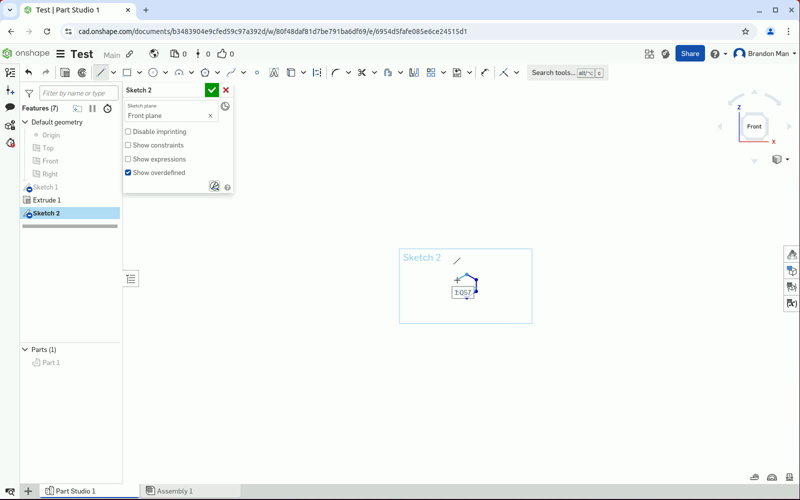
scroll(6)
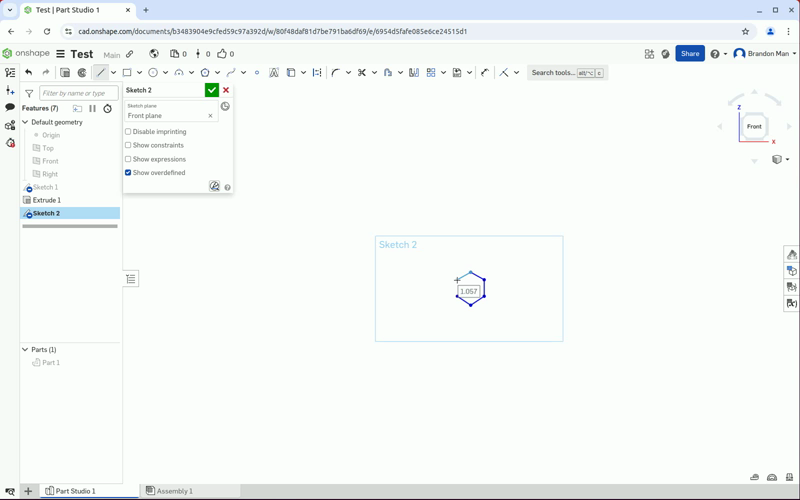
scroll(6)
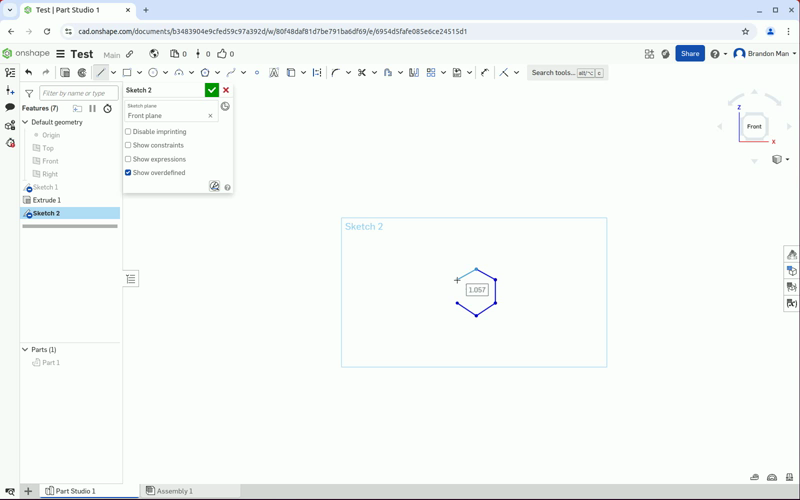
scroll(6)
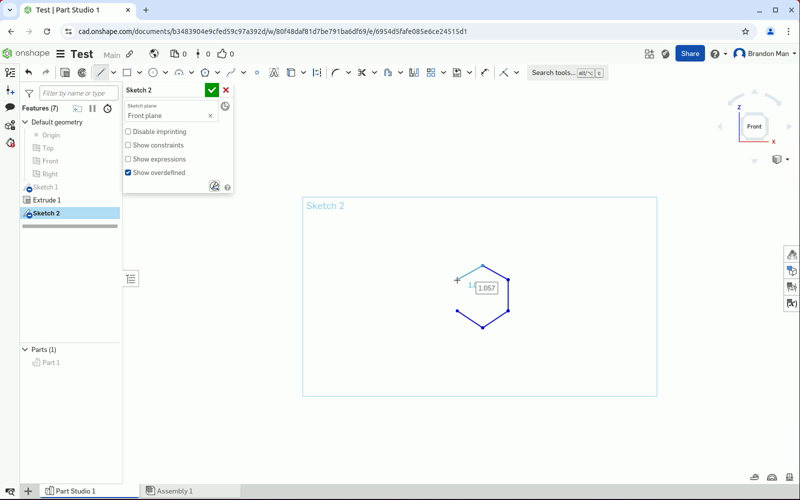
scroll(6)
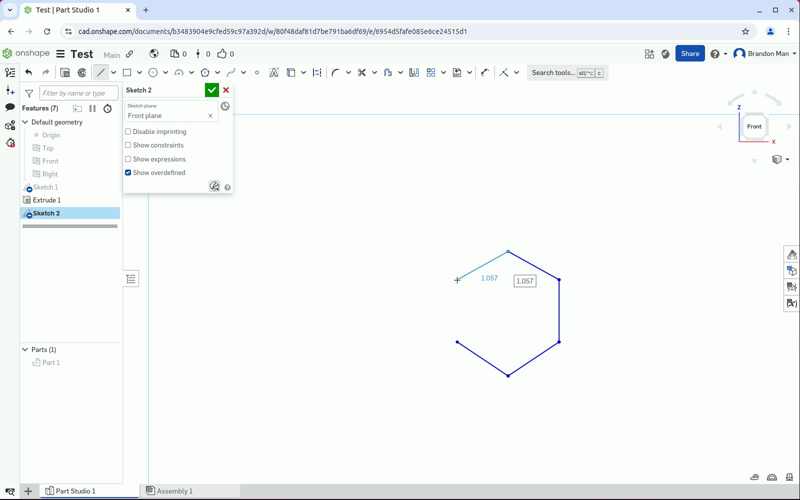
click(457, 279)
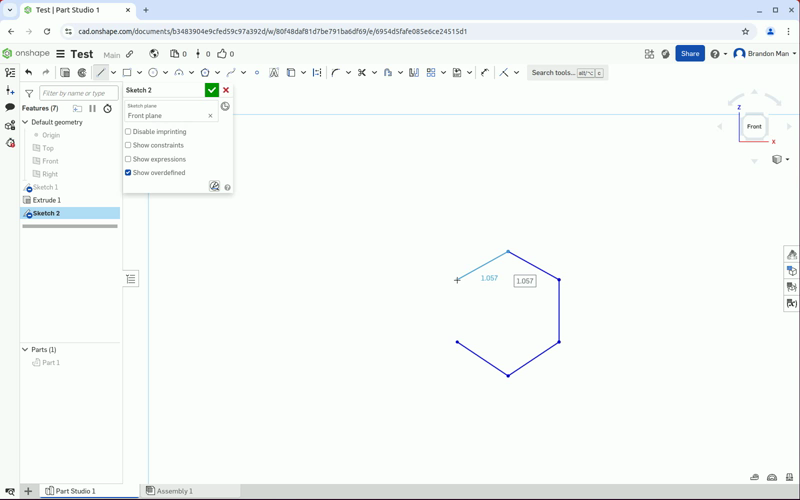
scroll(-6)
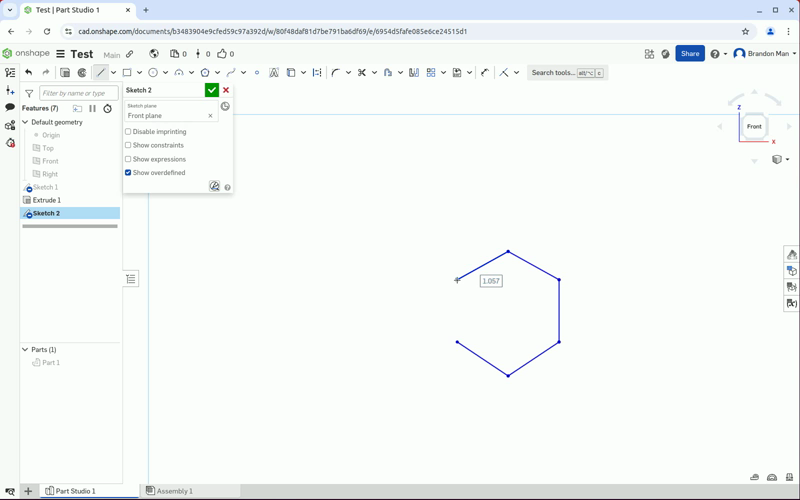
scroll(-6)
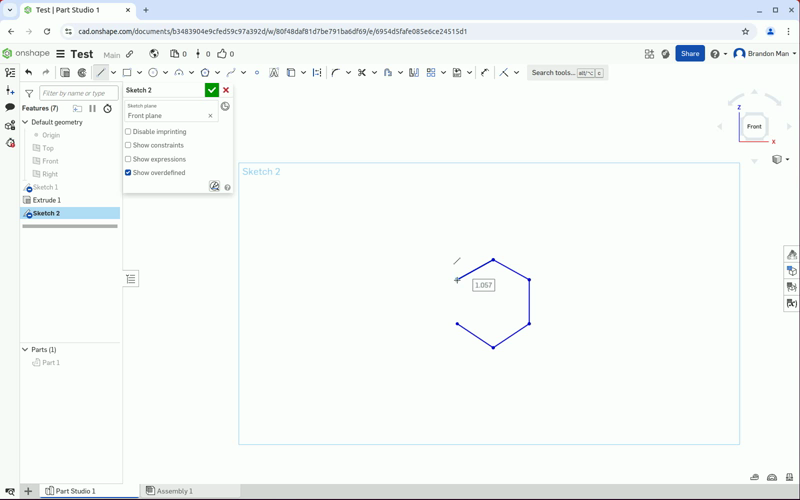
scroll(-6)
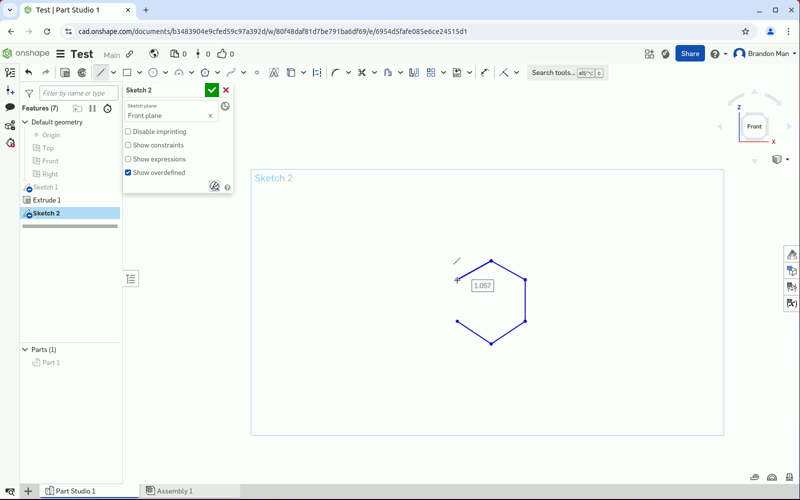
scroll(-6)
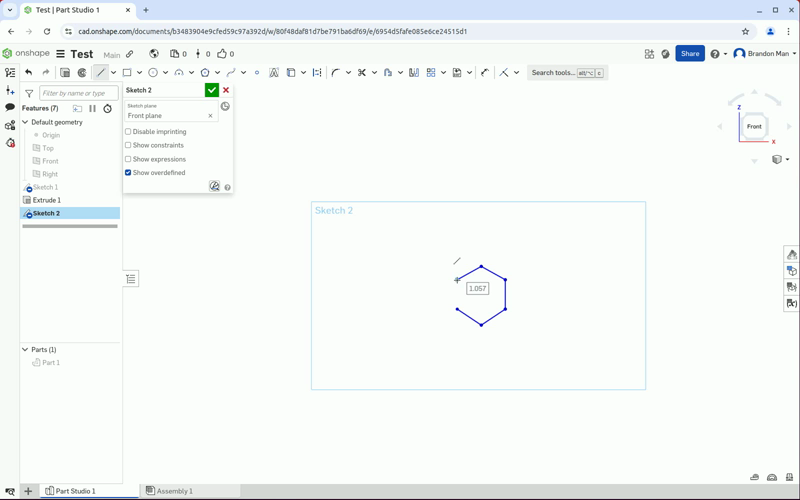
scroll(-6)
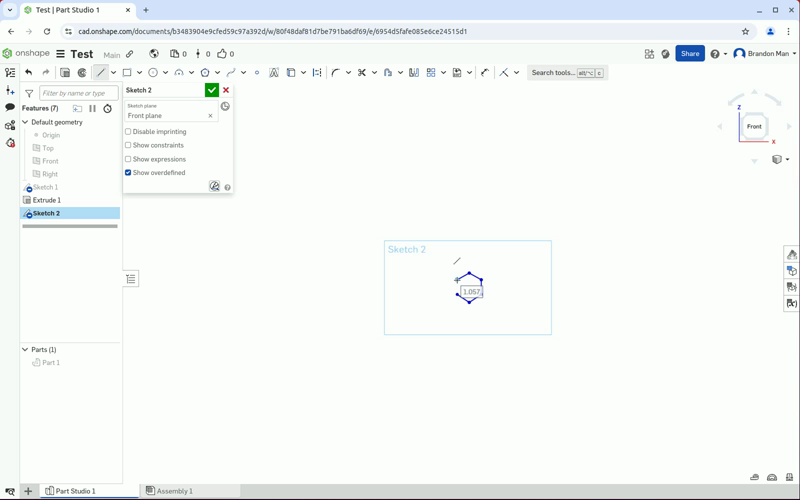
scroll(-6)
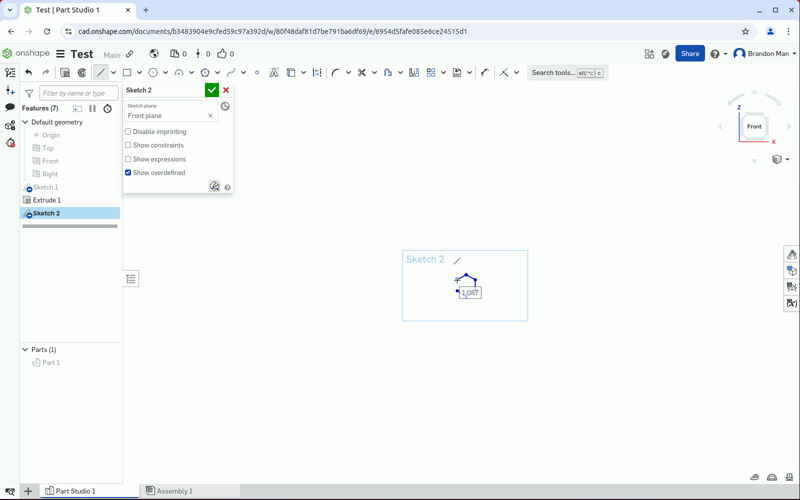
scroll(-6)
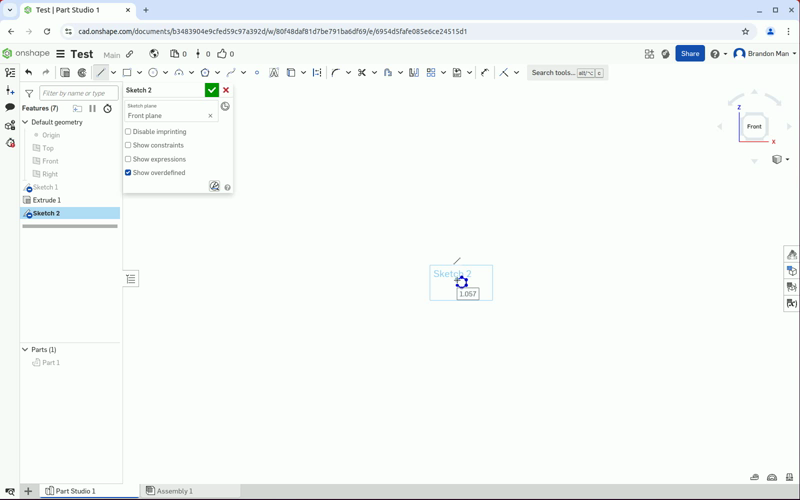
key_up(shift)
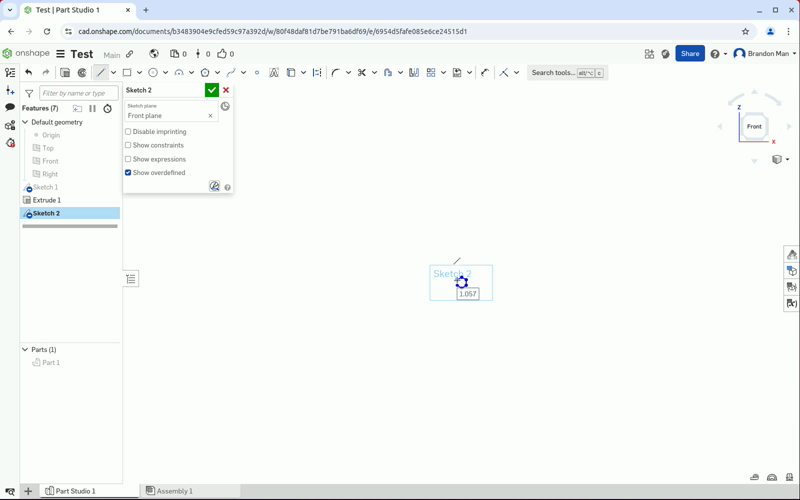
mouse_move(487, 279)
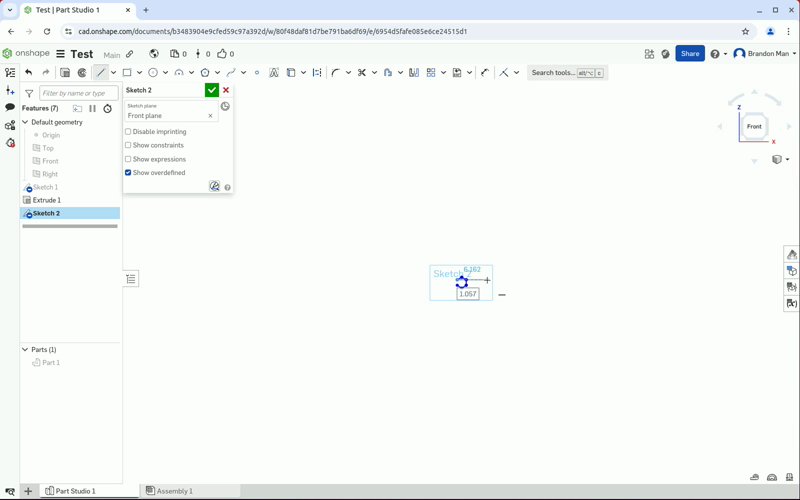
key_down(shift)
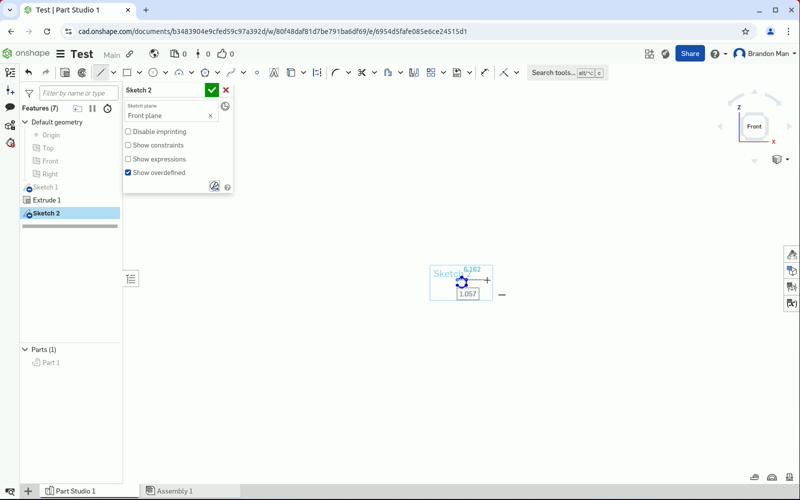
mouse_move(457, 285)
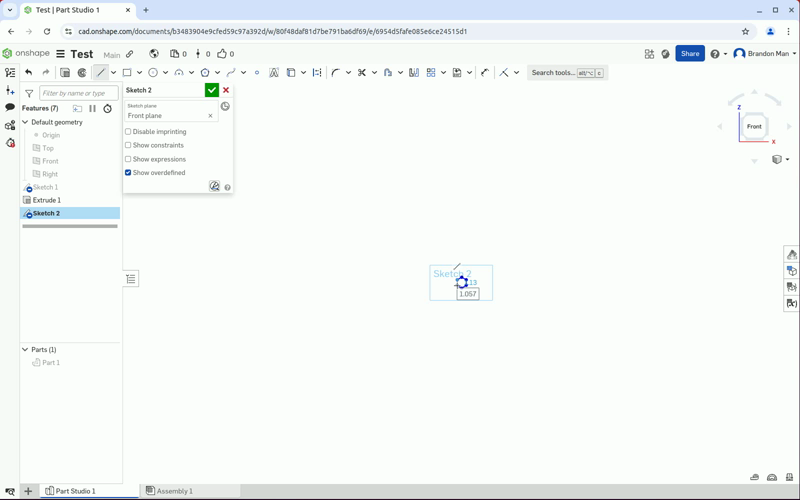
scroll(6)
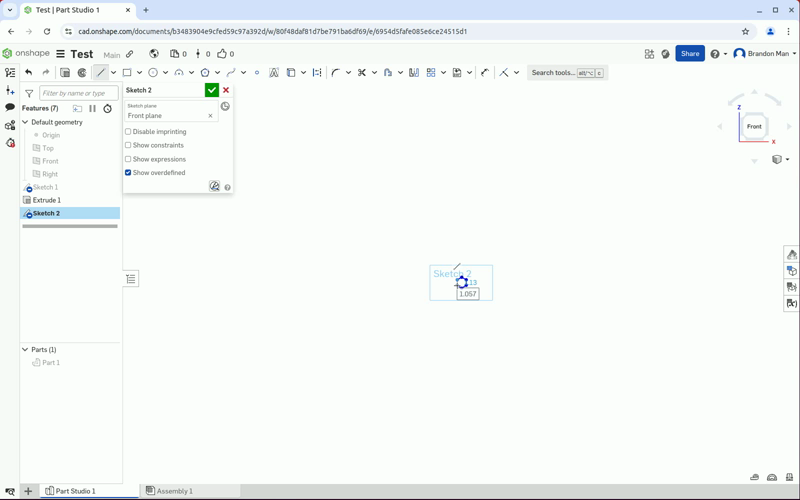
scroll(6)
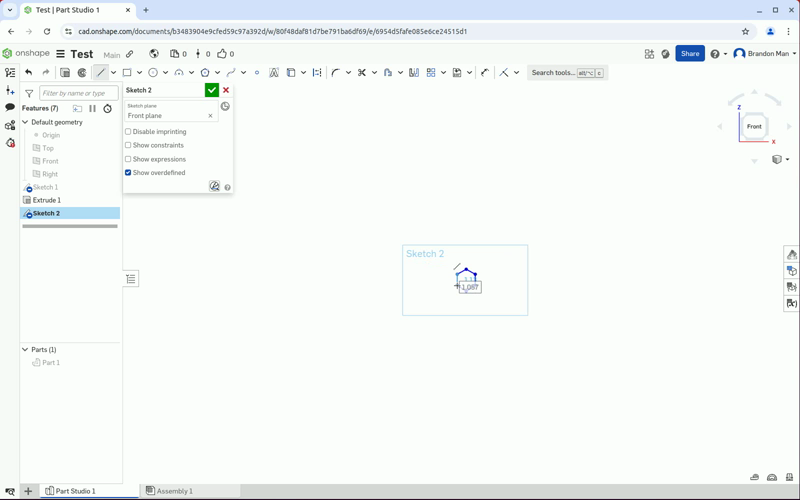
scroll(6)
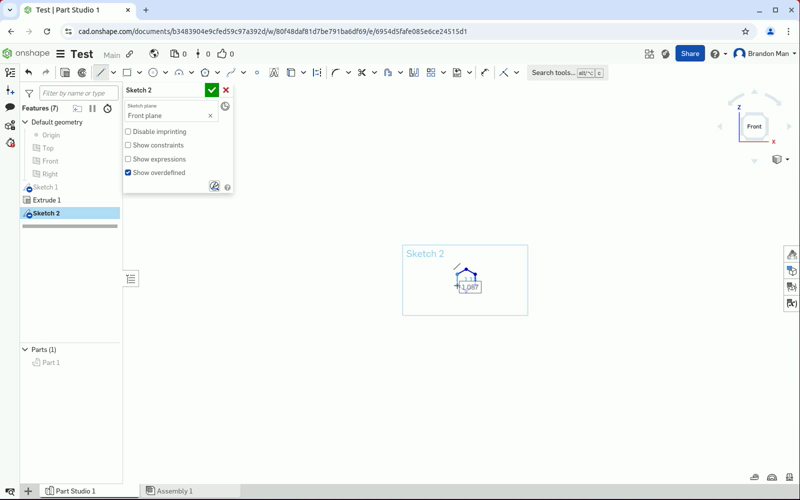
scroll(6)
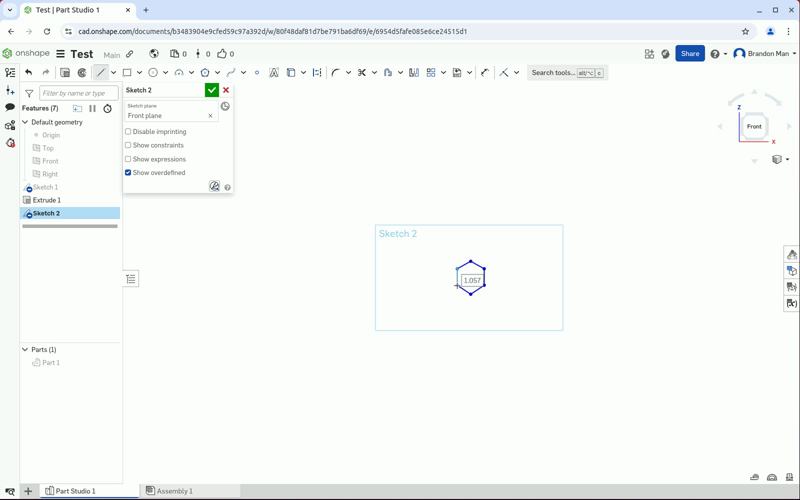
scroll(6)
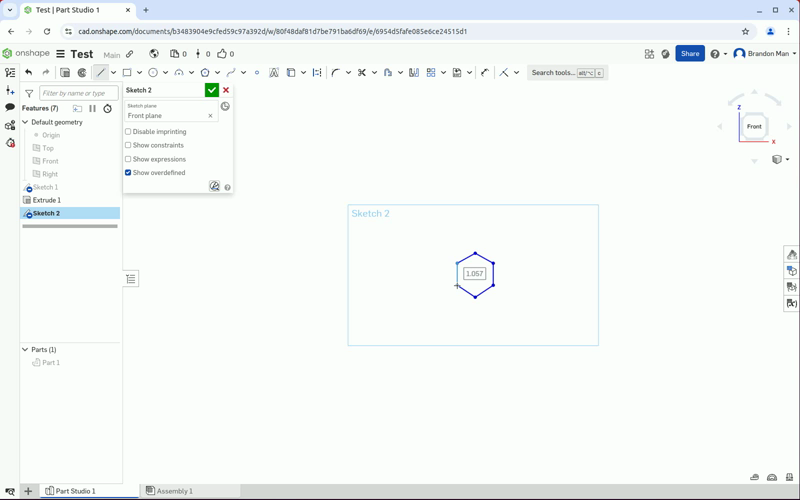
scroll(6)
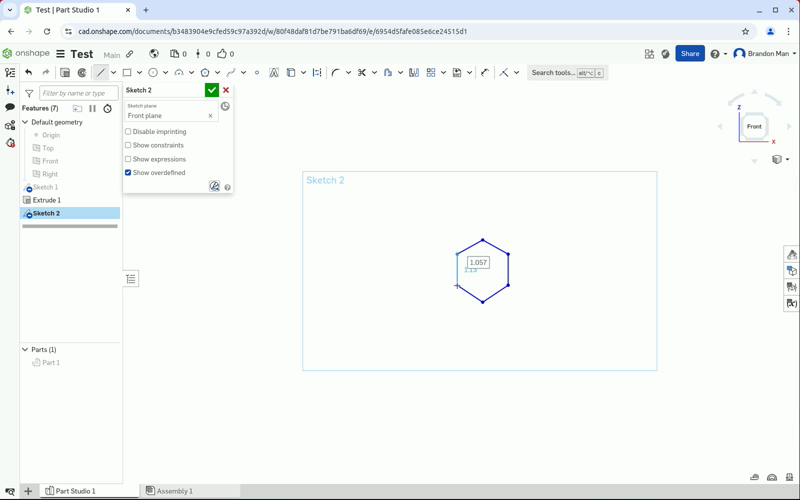
scroll(6)
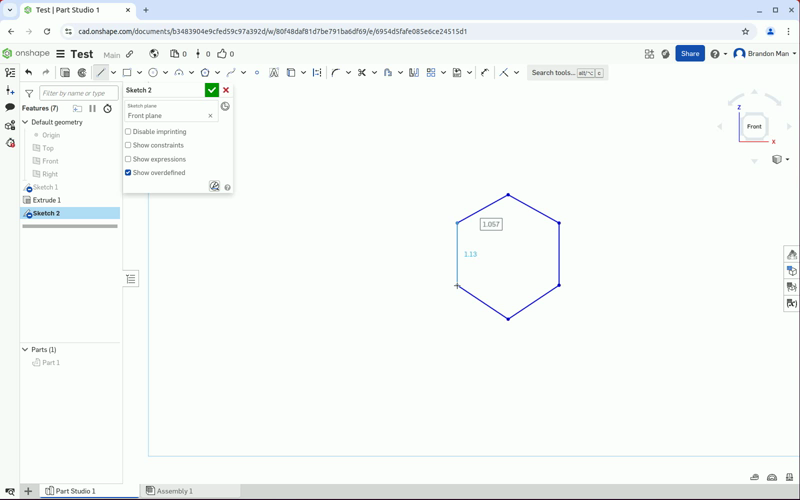
key_up(shift)
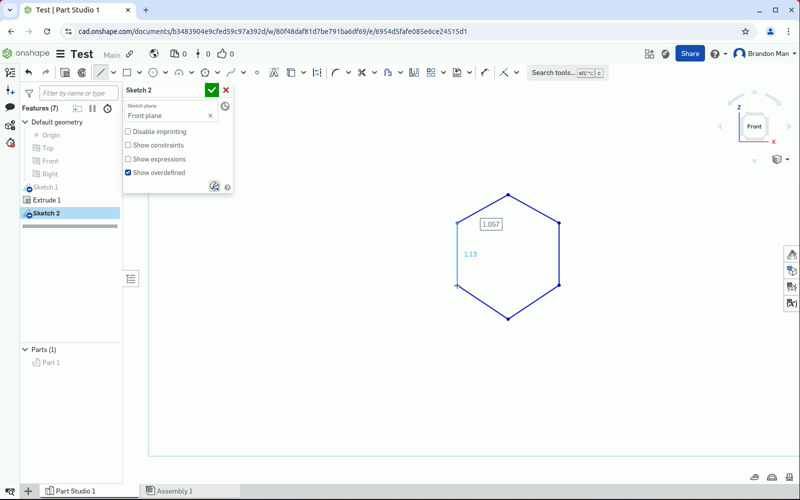
click(457, 285)
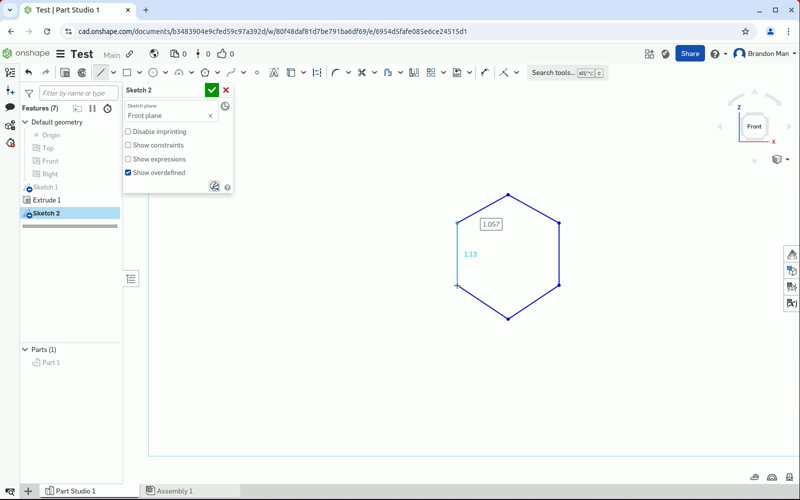
scroll(-6)
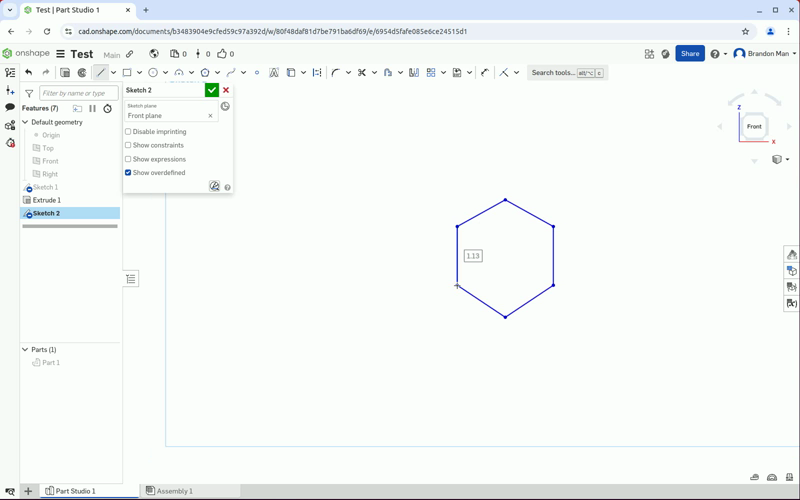
scroll(-6)
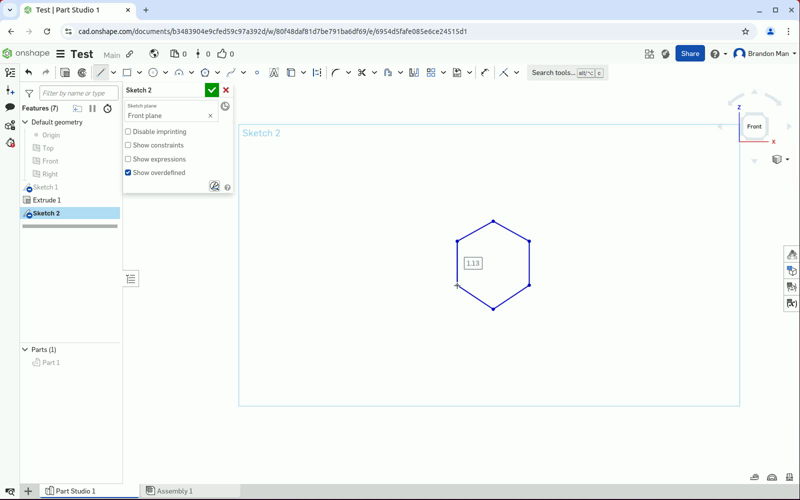
scroll(-6)
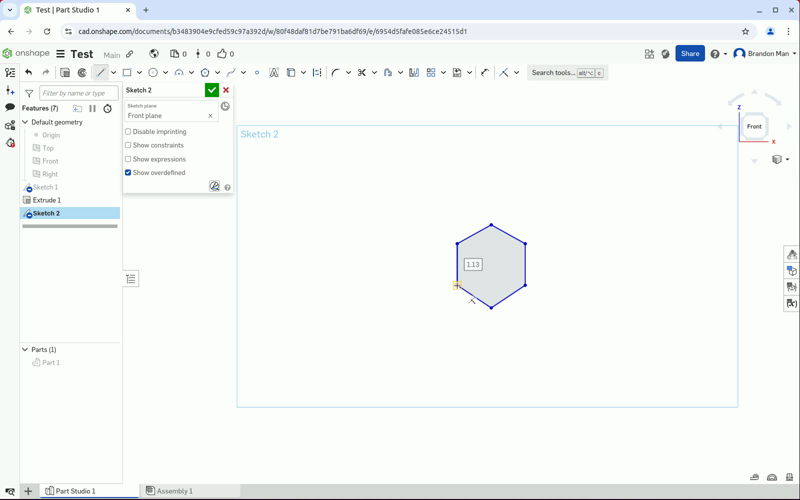
scroll(-6)
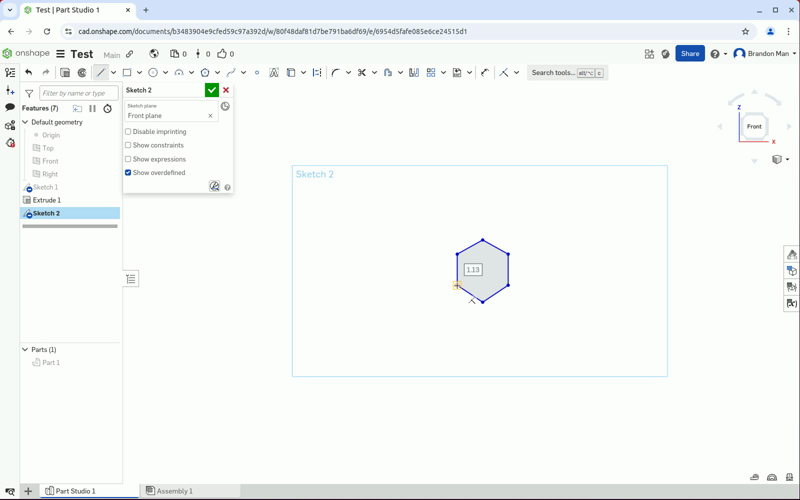
scroll(-6)
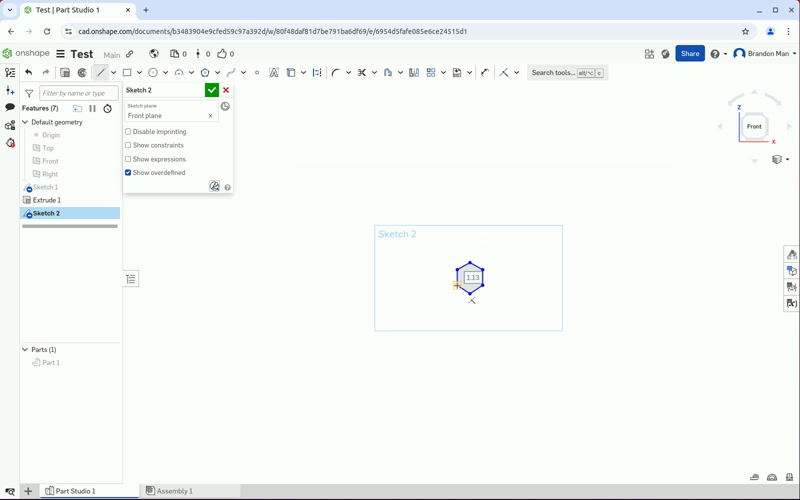
scroll(-6)
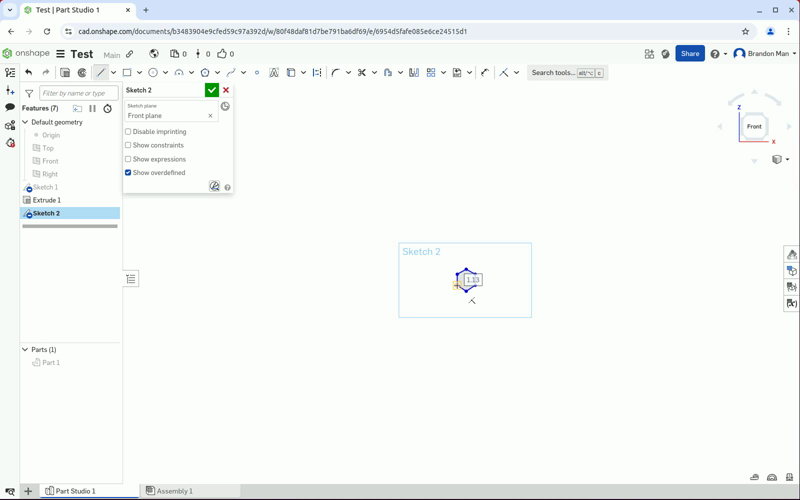
scroll(-6)
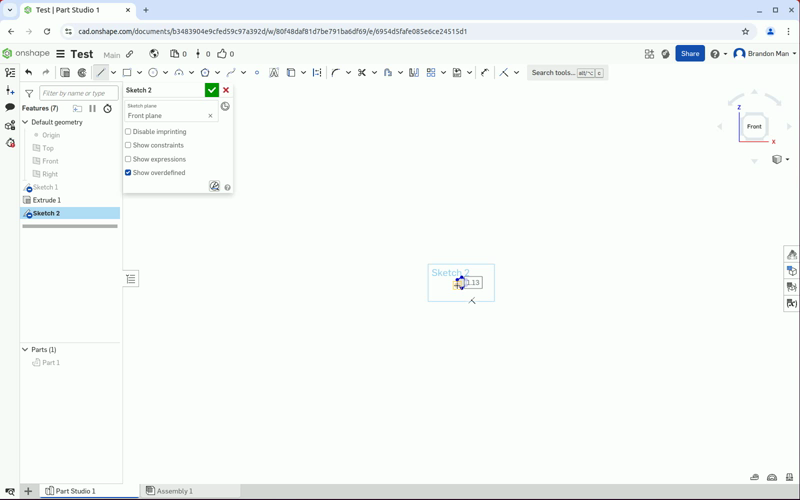
key(esc)
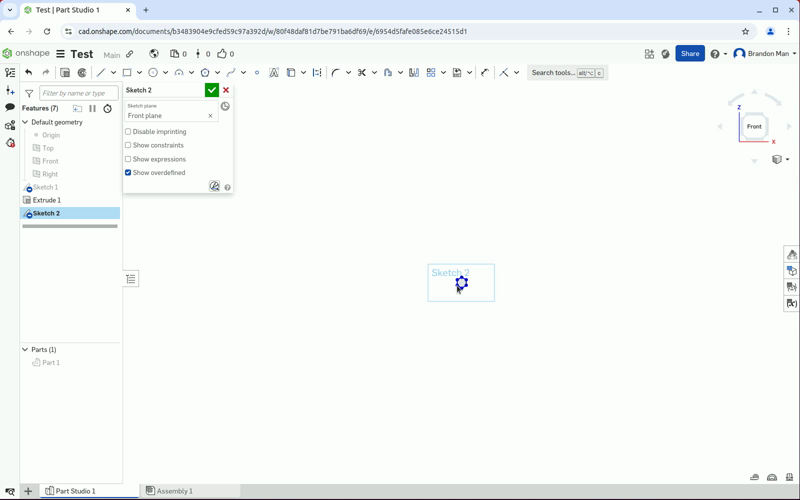
mouse_move(460, 281)
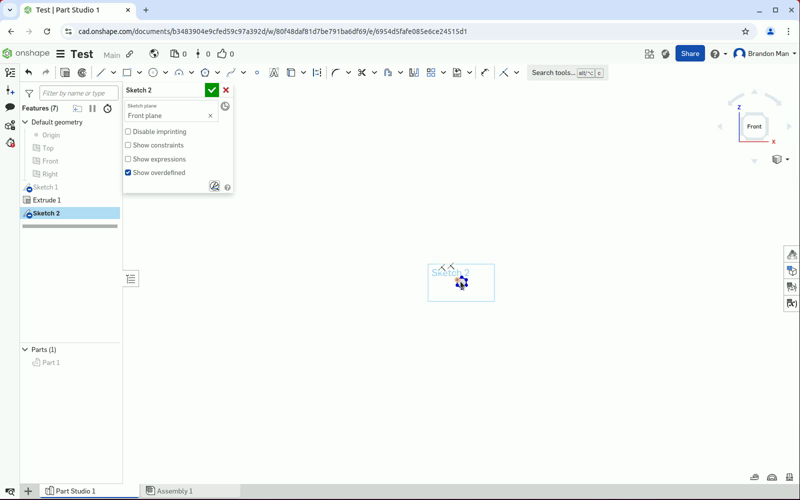
scroll(6)
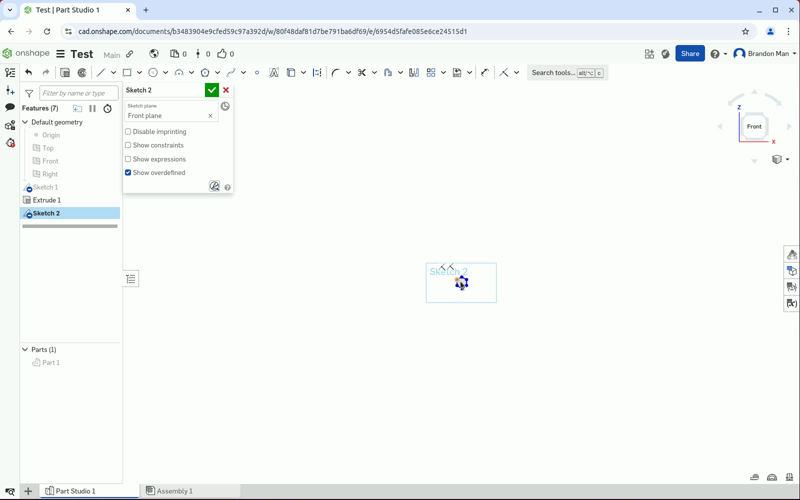
scroll(6)
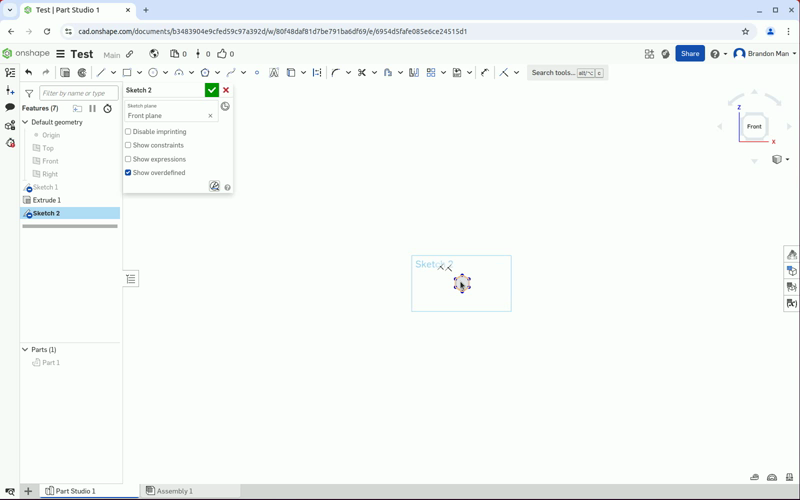
scroll(6)
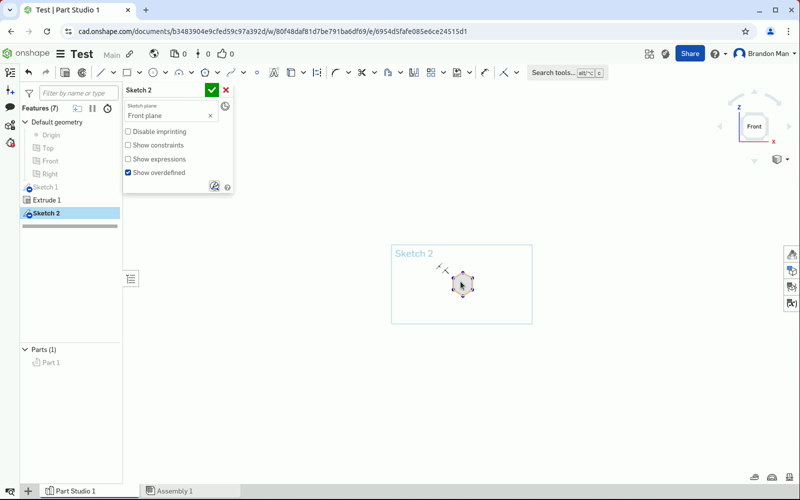
scroll(6)
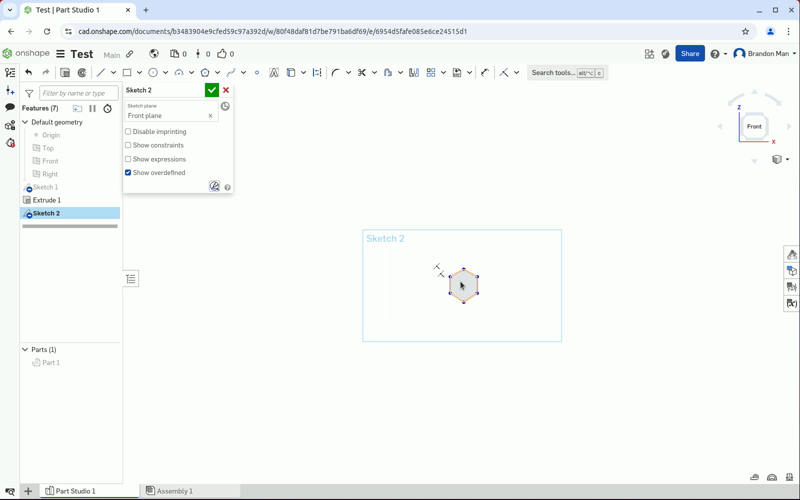
scroll(6)
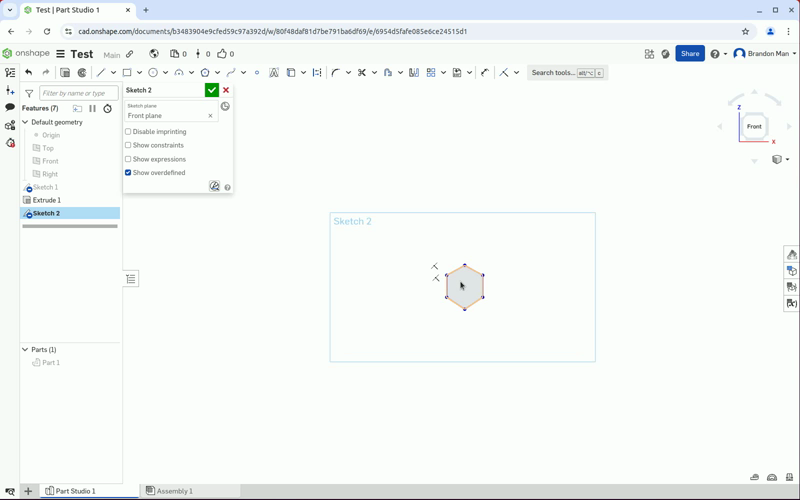
scroll(6)
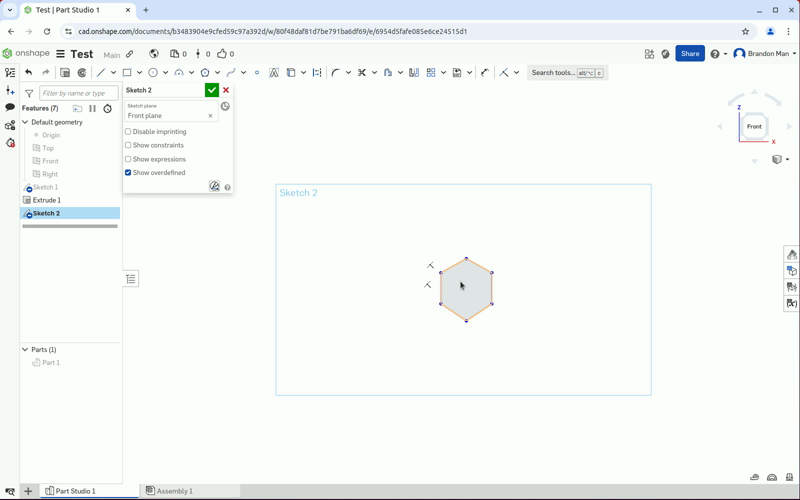
scroll(6)
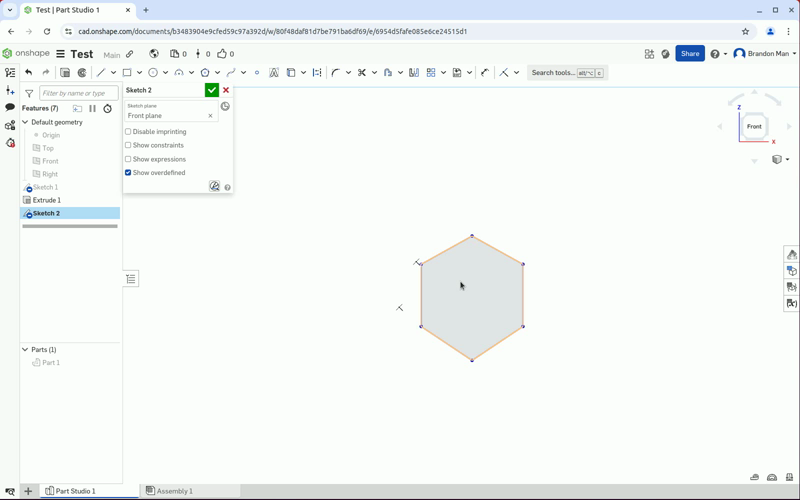
click(460, 281)
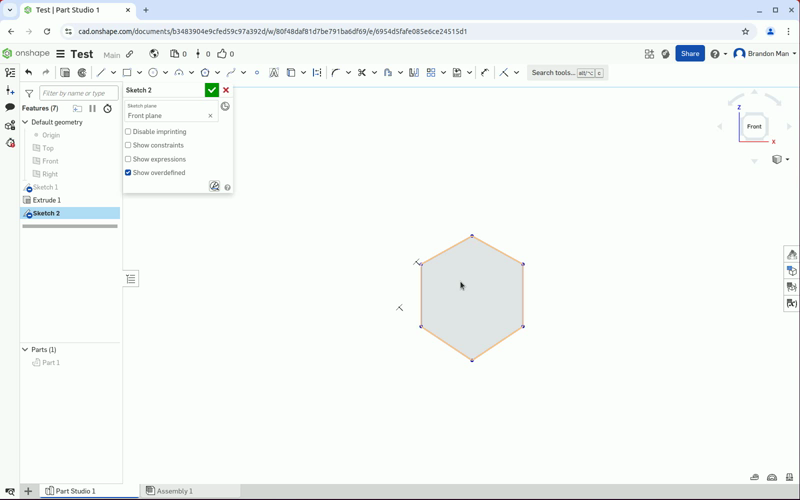
scroll(-6)
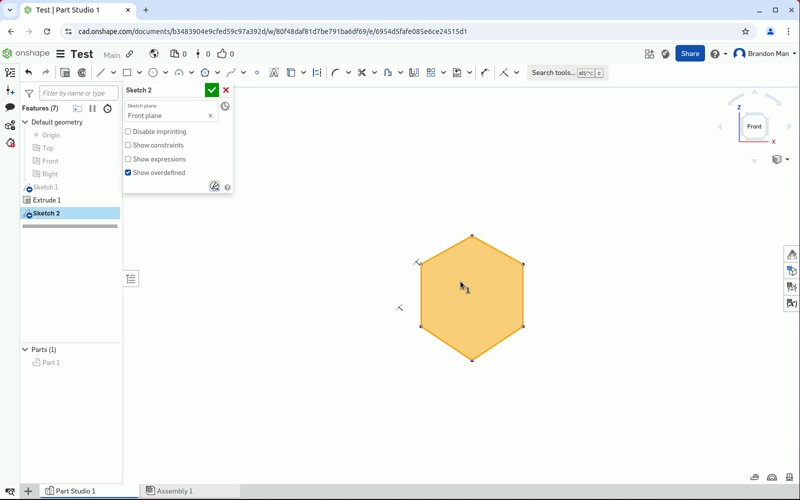
scroll(-6)
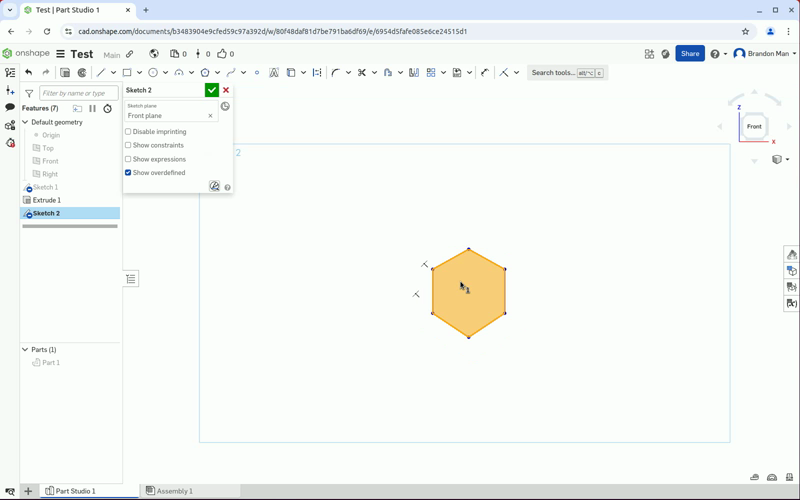
scroll(-6)
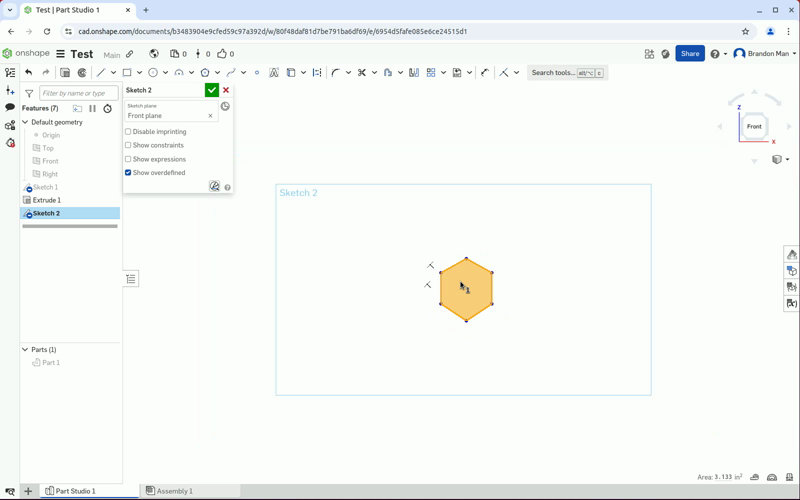
scroll(-6)
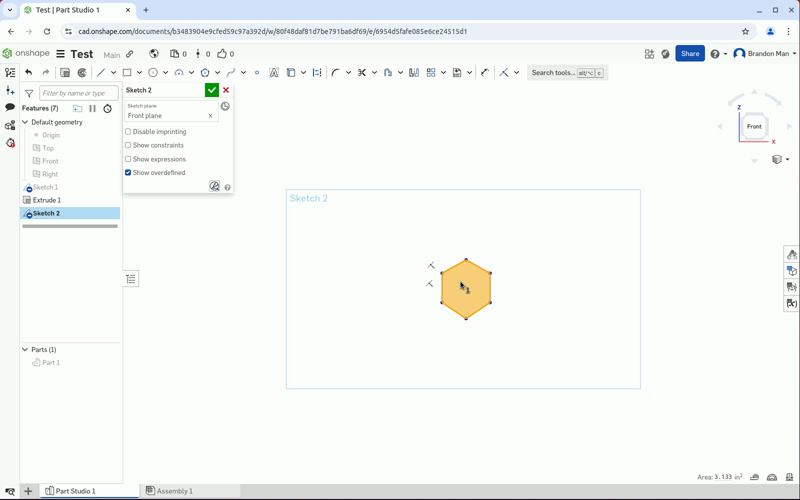
scroll(-6)
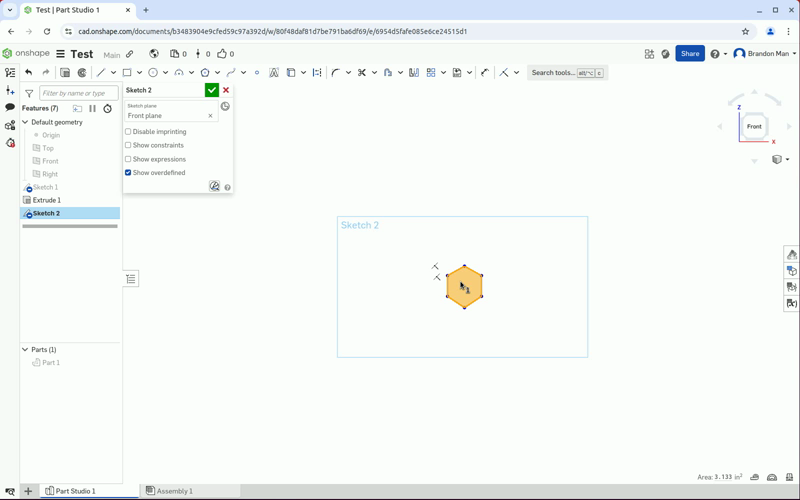
scroll(-6)
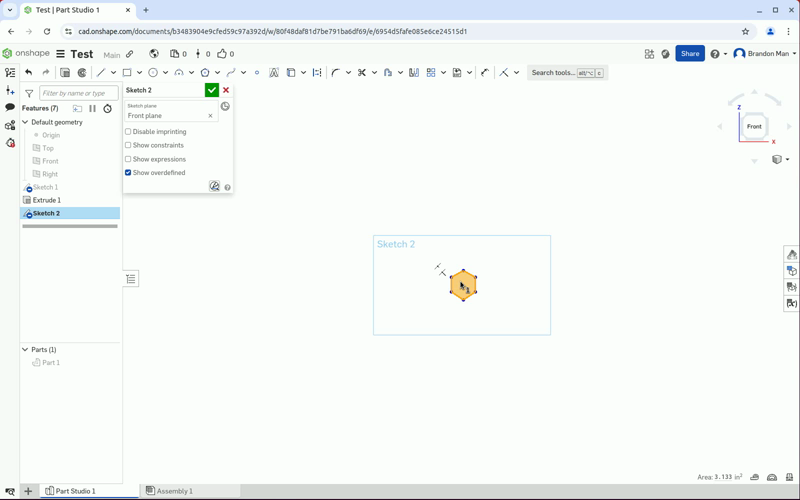
scroll(-6)
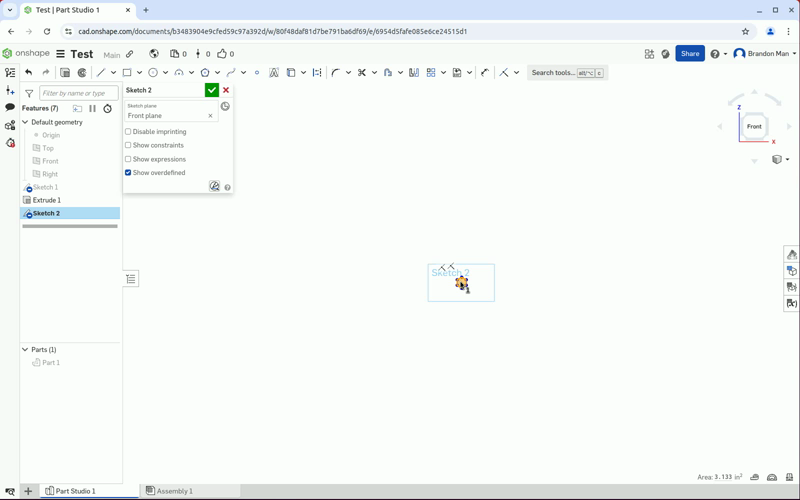
mouse_move(73, 352)
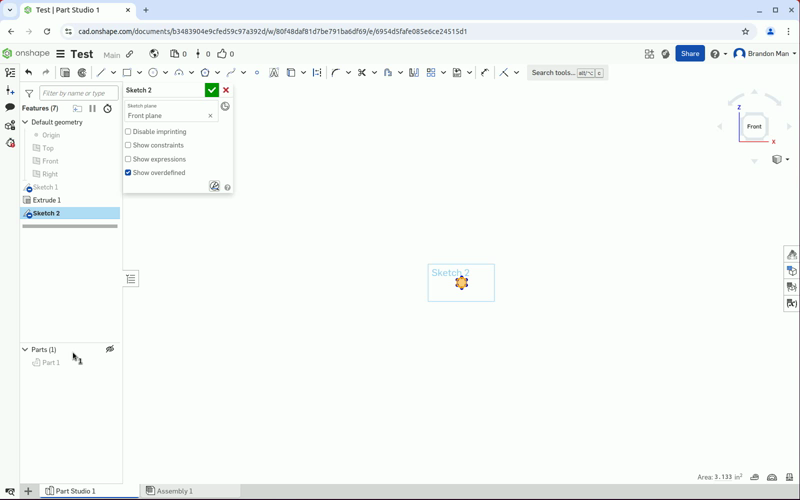
key(shift+y)
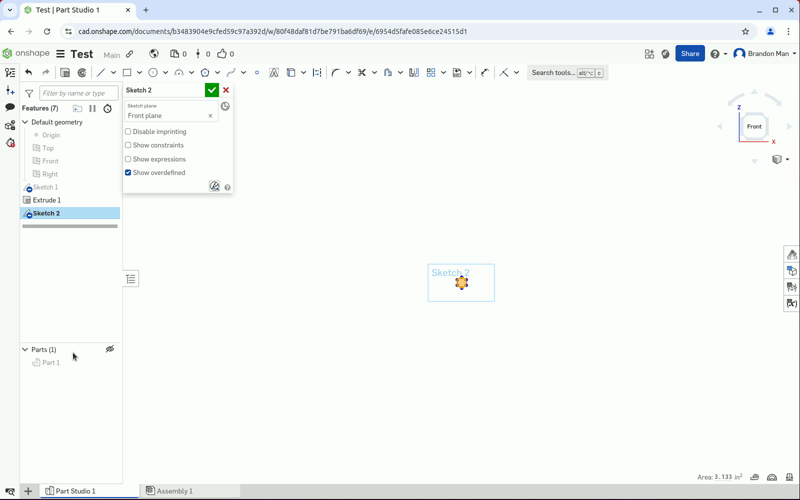
key(shift+e)
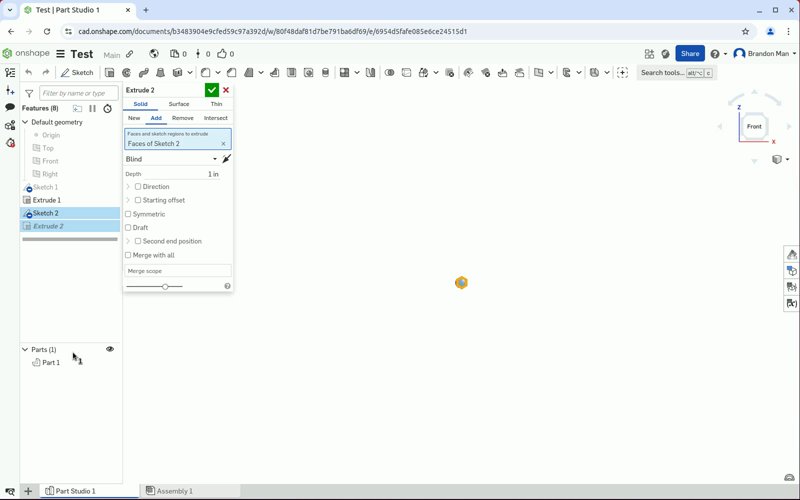
mouse_move(143, 106)
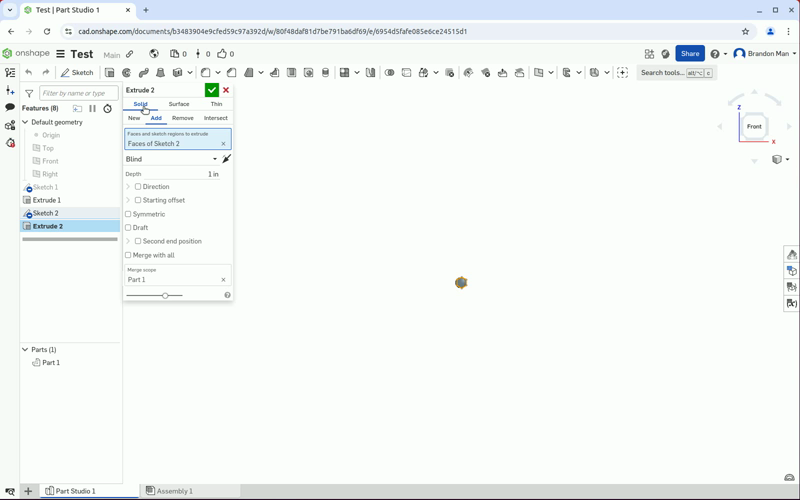
click(143, 106)
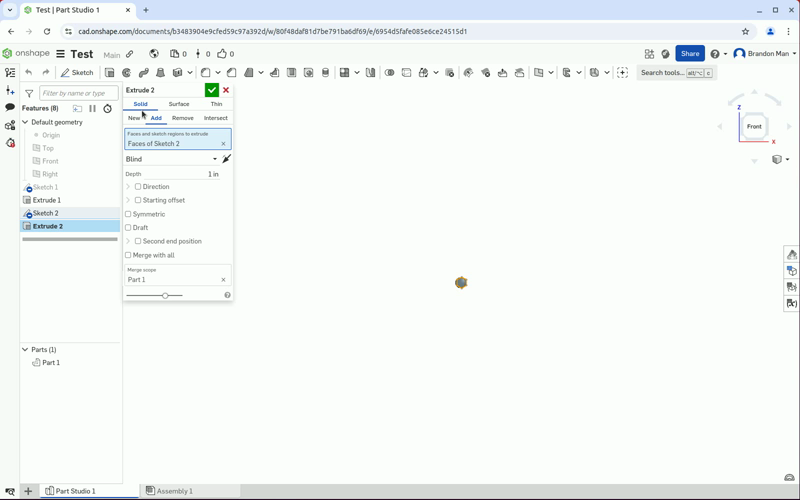
mouse_move(137, 120)
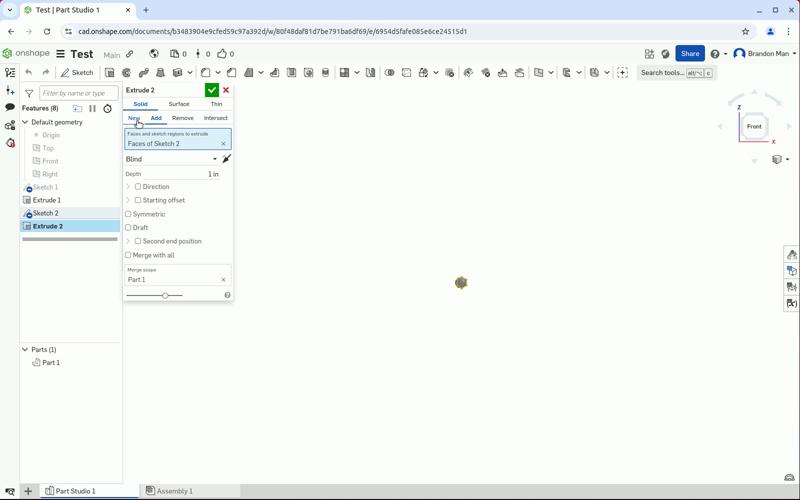
click(137, 120)
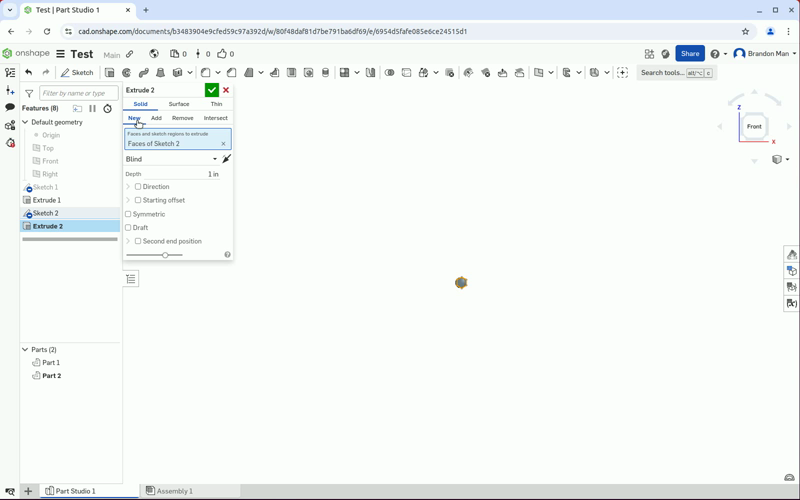
key(tab, 4)
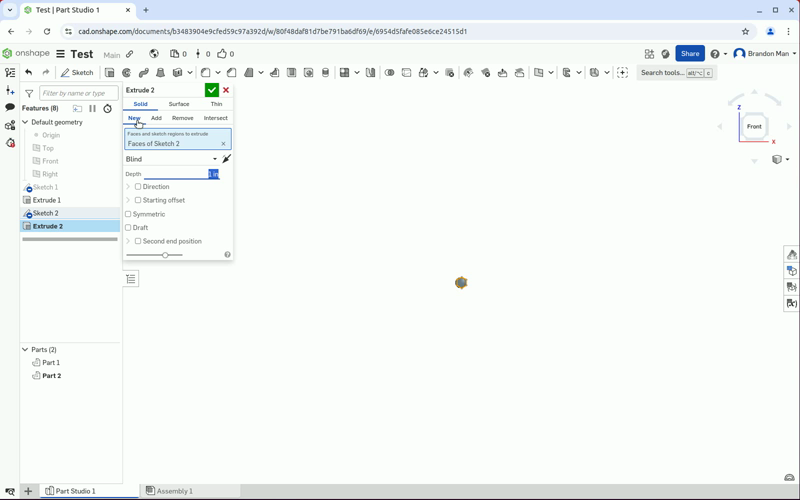
text(23.108)
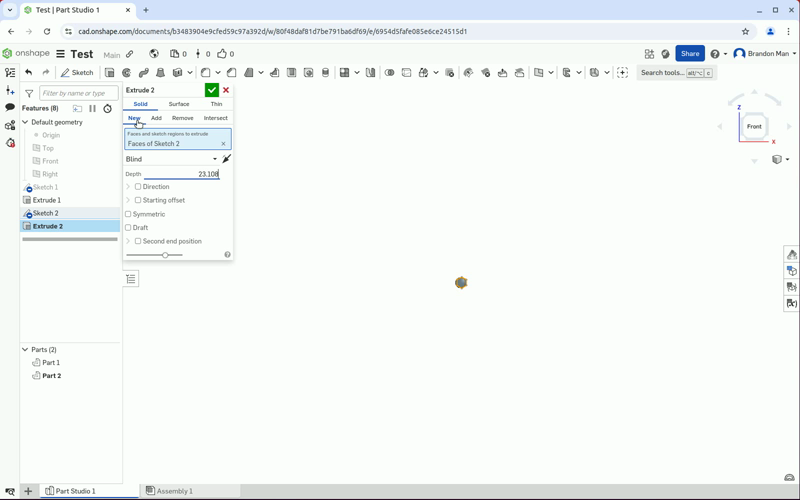
key(enter)
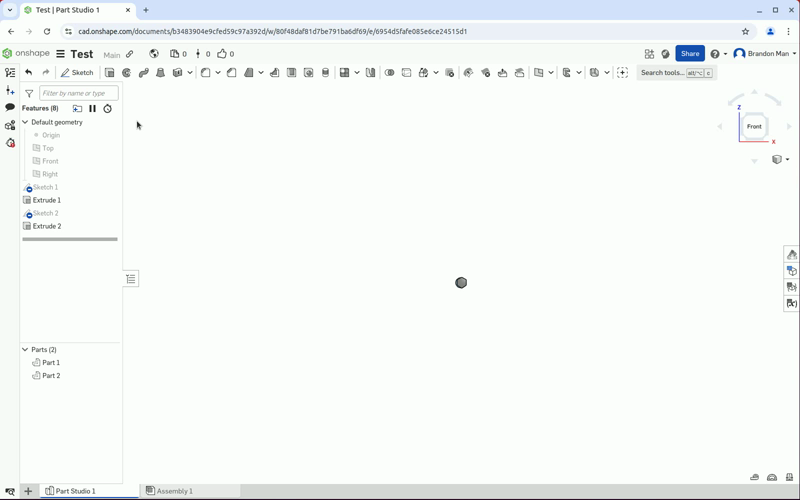
key(shift+h)
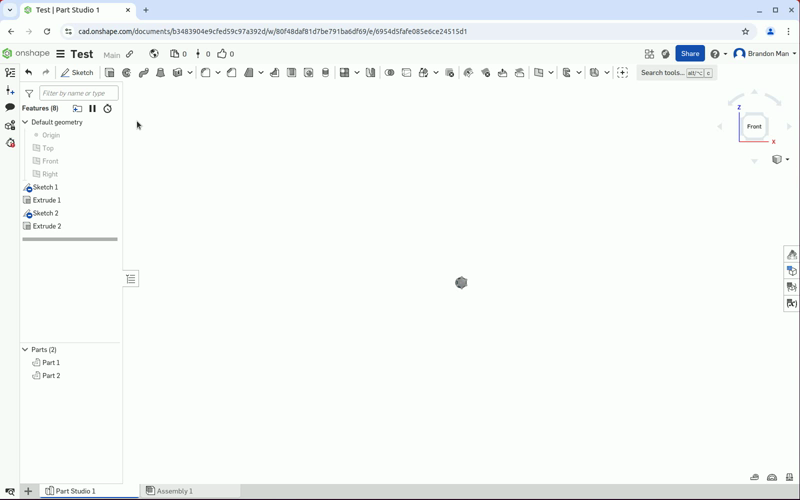
key(shift+h)
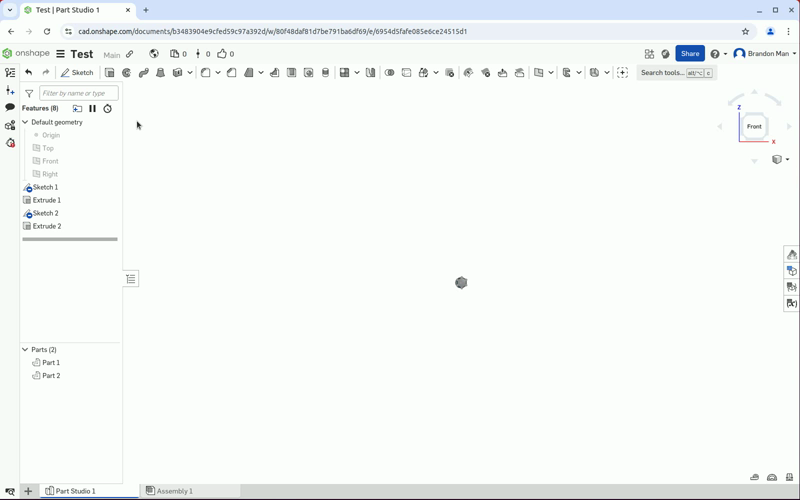
key(shift+7)
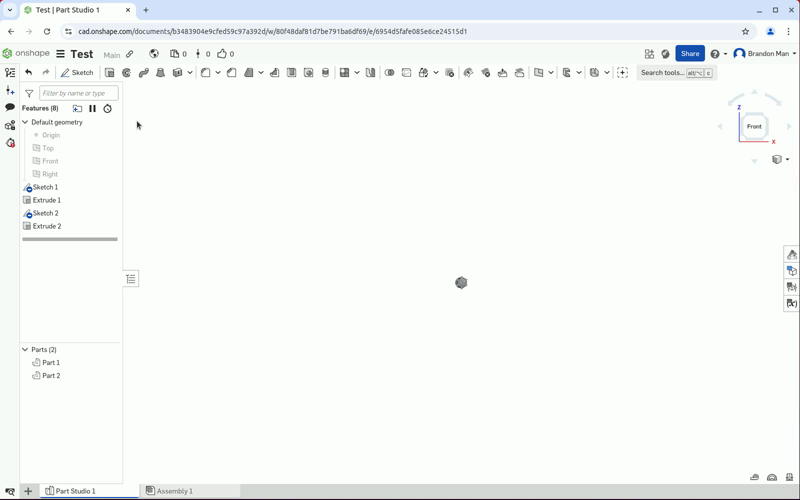
key(left, 2)
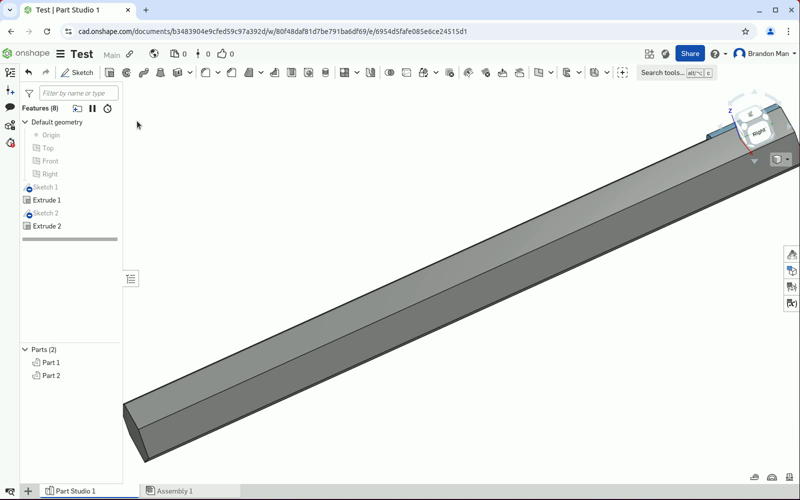
key(down, 2)
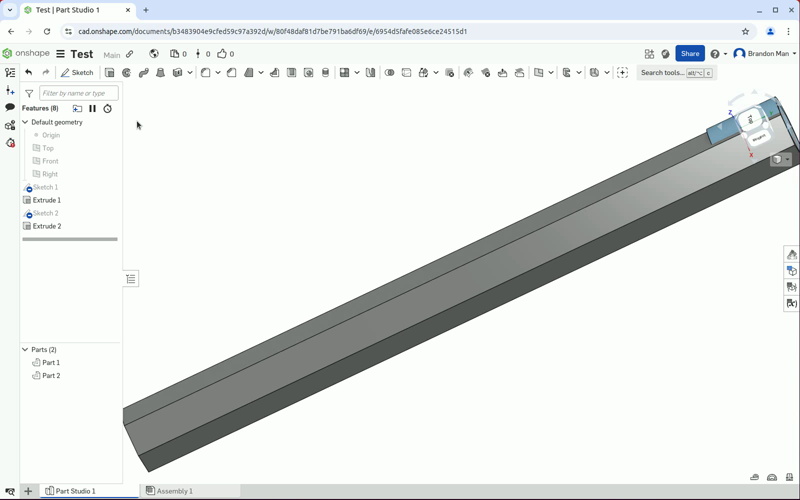
key(up, 2)
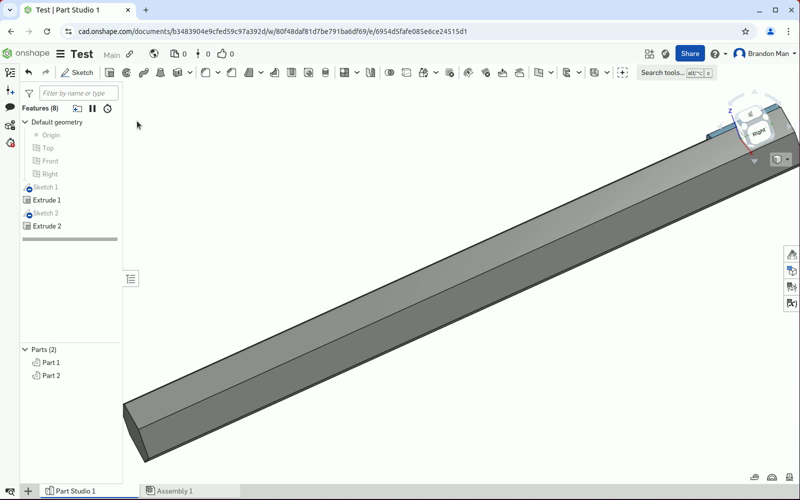
key(right, 2)
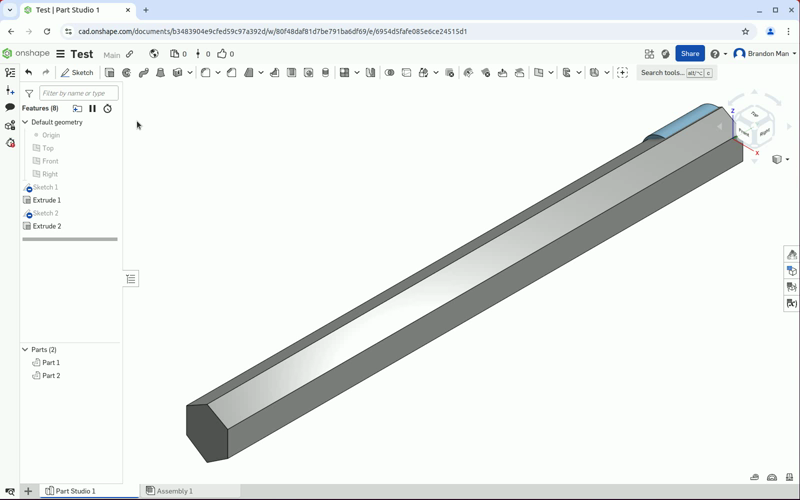
mouse_move(73, 189)
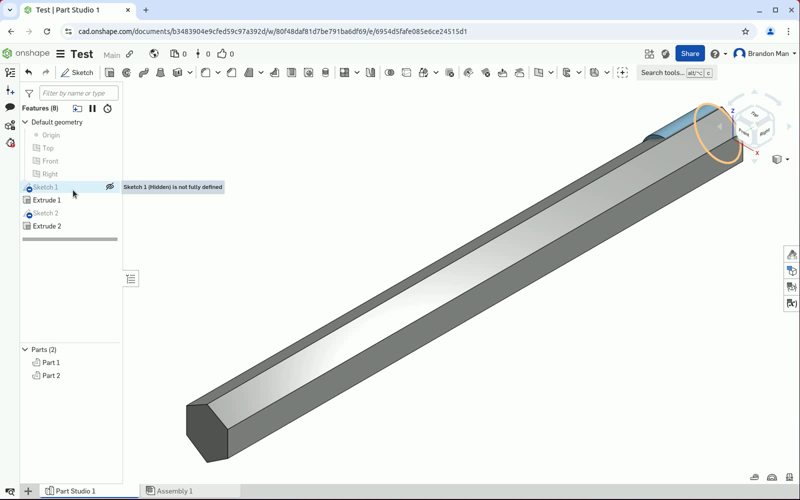
click(73, 189)